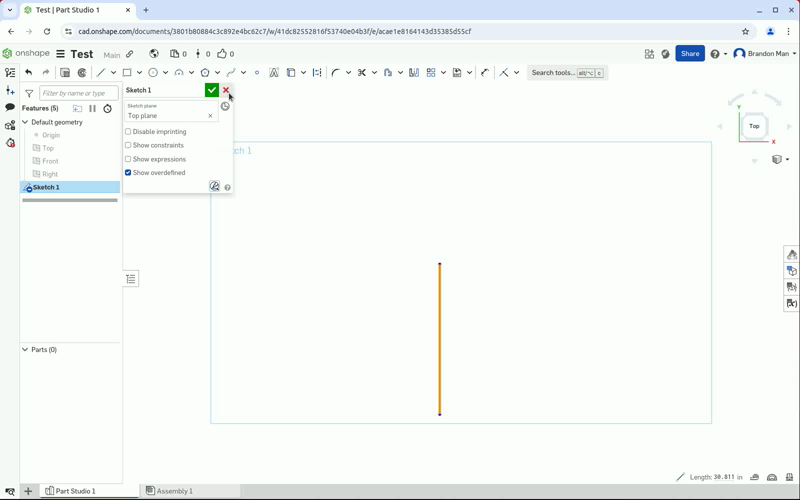
key(shift+h)
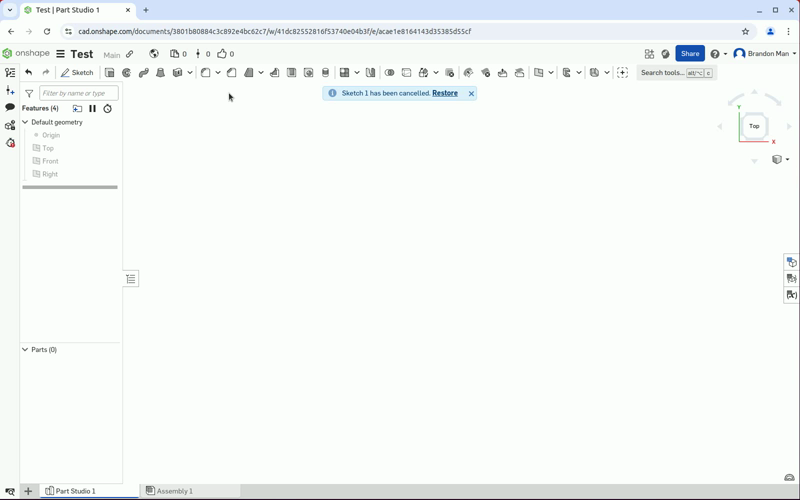
mouse_move(73, 352)
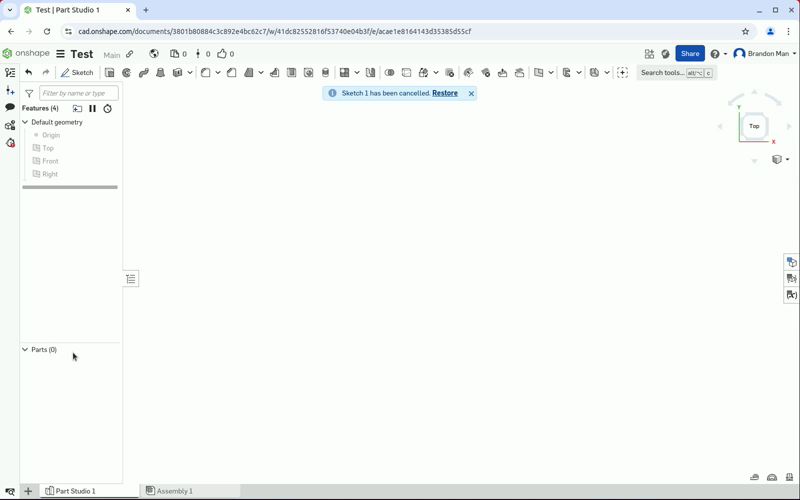
key(y)
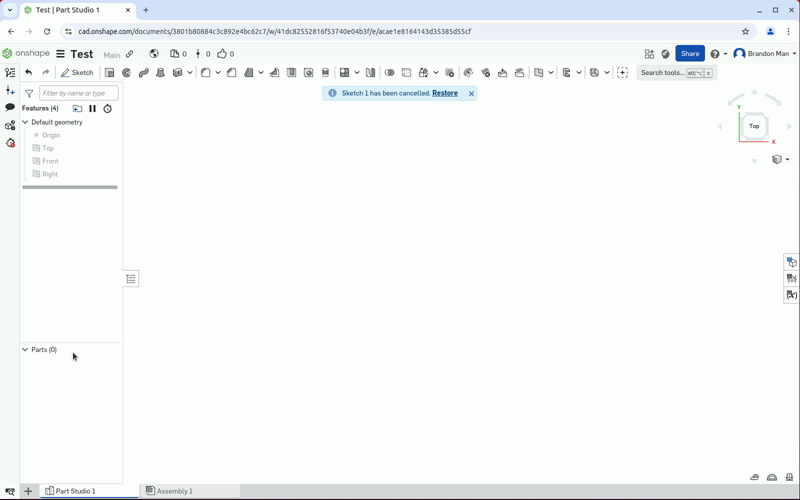
key(shift+p)
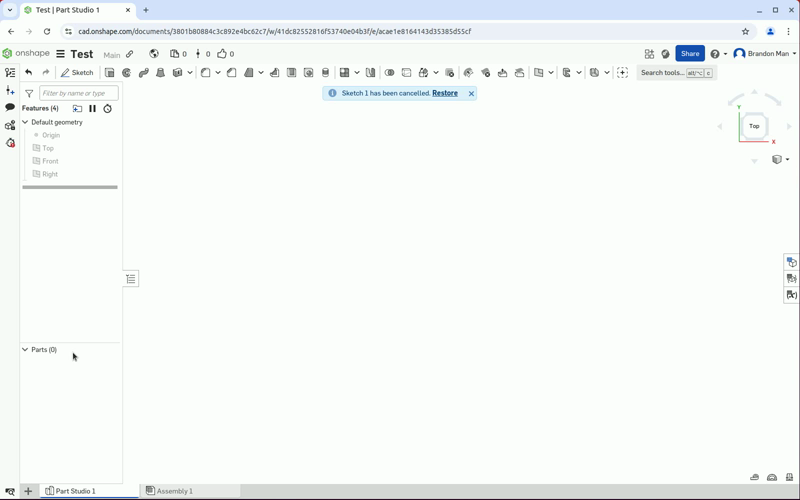
key(space)
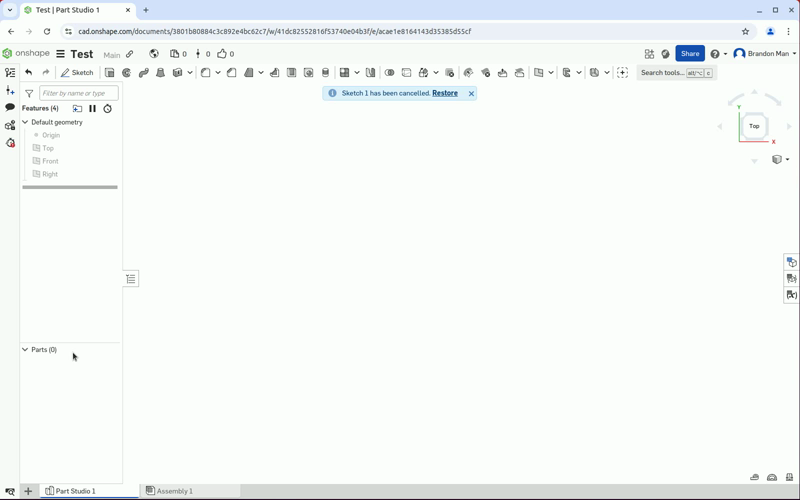
key_down(shift)
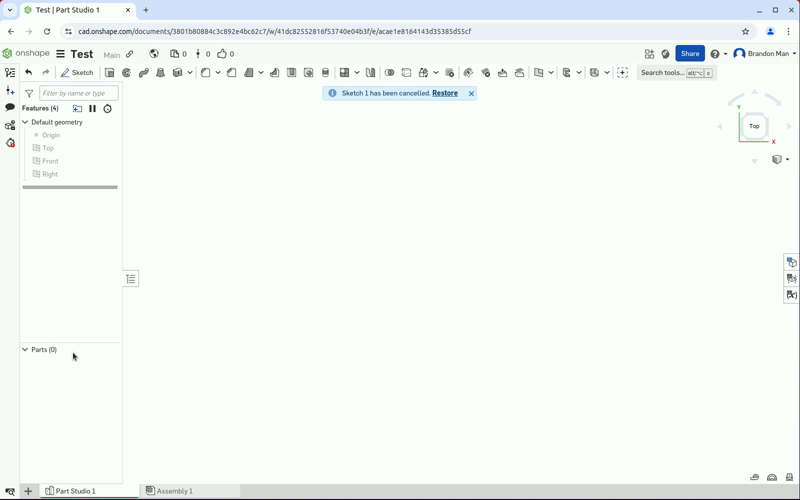
key(up)
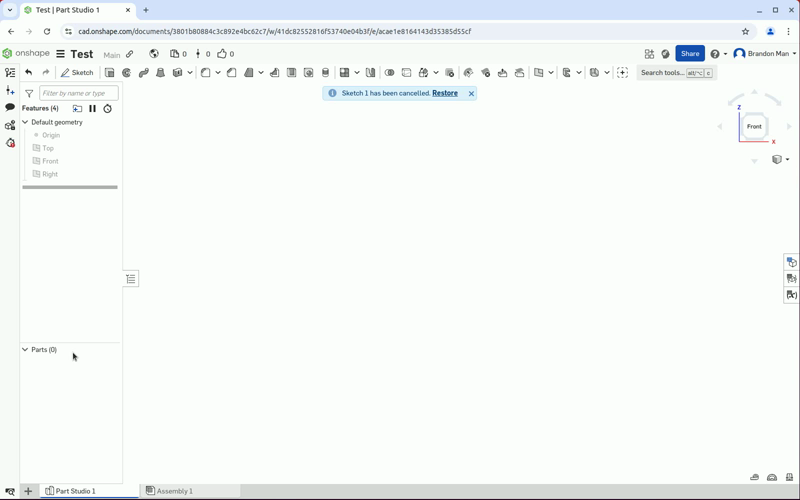
key_up(shift)
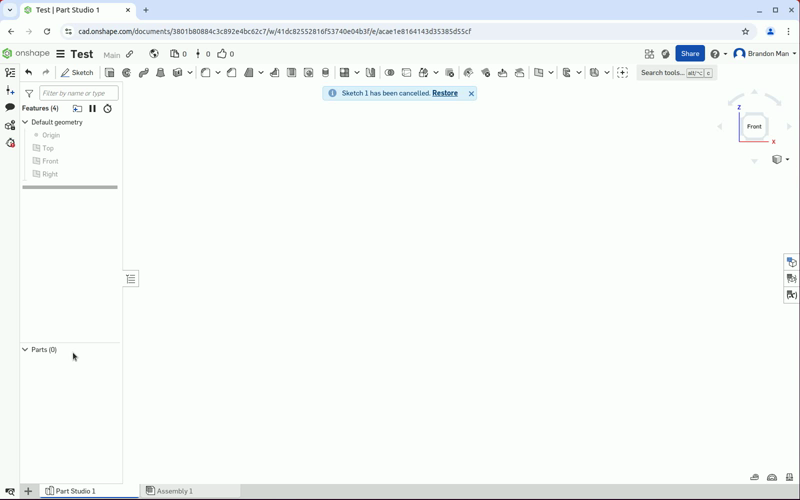
key(space)
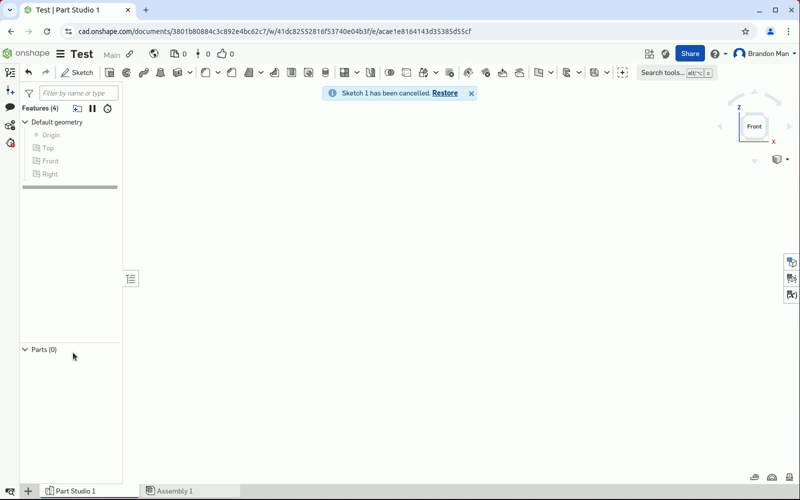
key_down(shift)
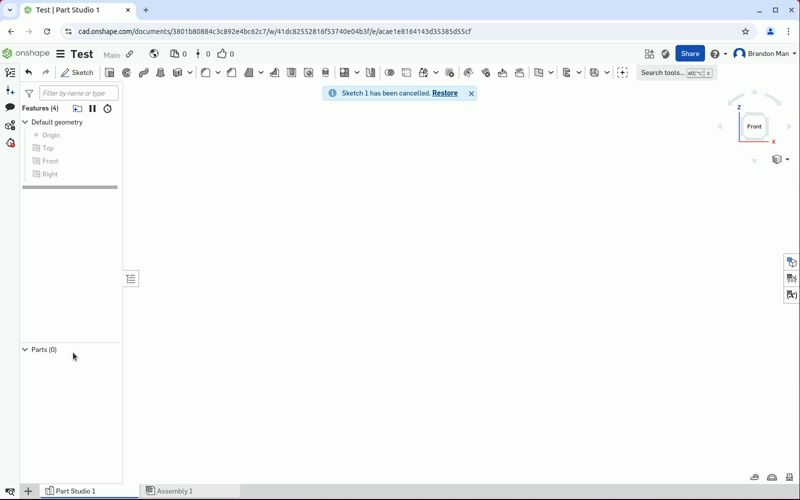
key(left)
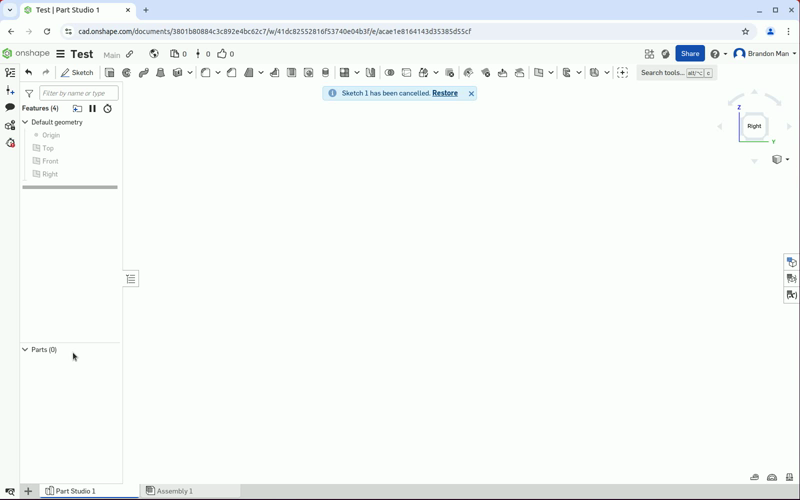
key_up(shift)
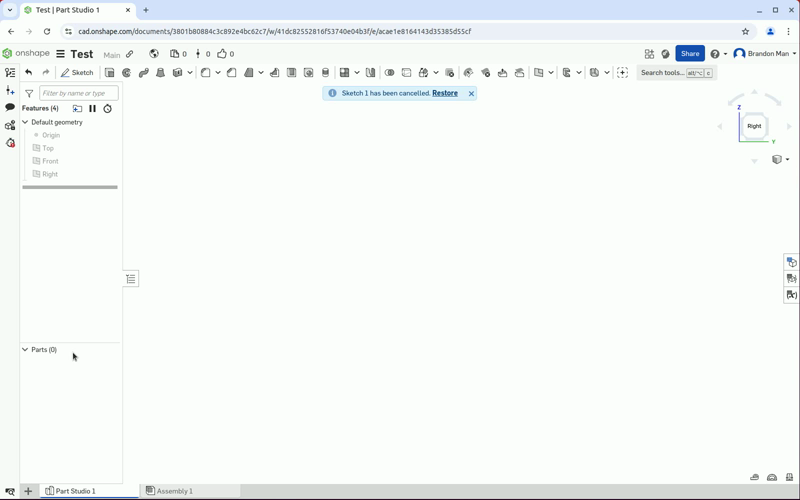
mouse_move(73, 352)
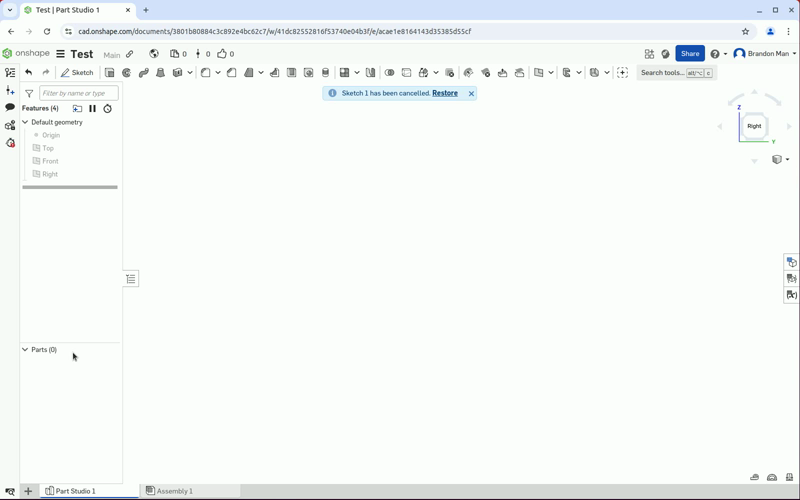
key(shift+y)
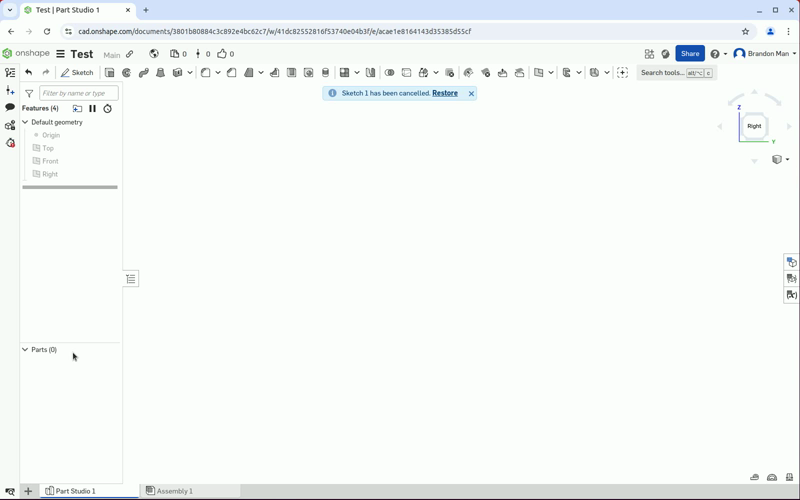
key(shift+s)
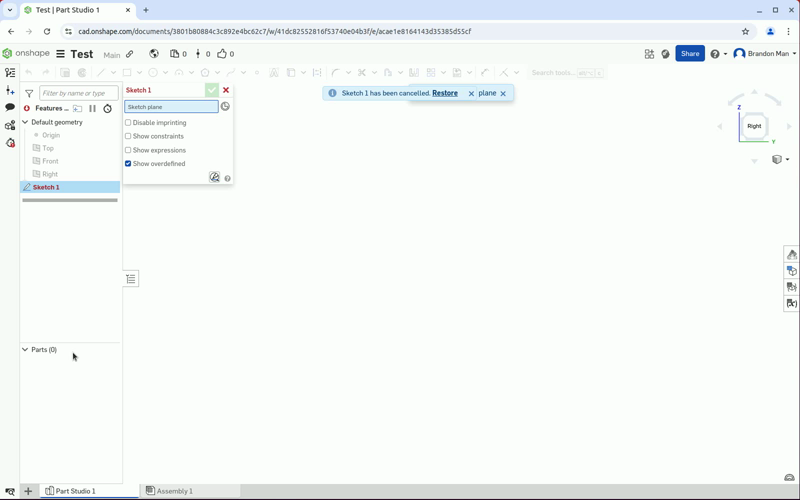
mouse_move(73, 176)
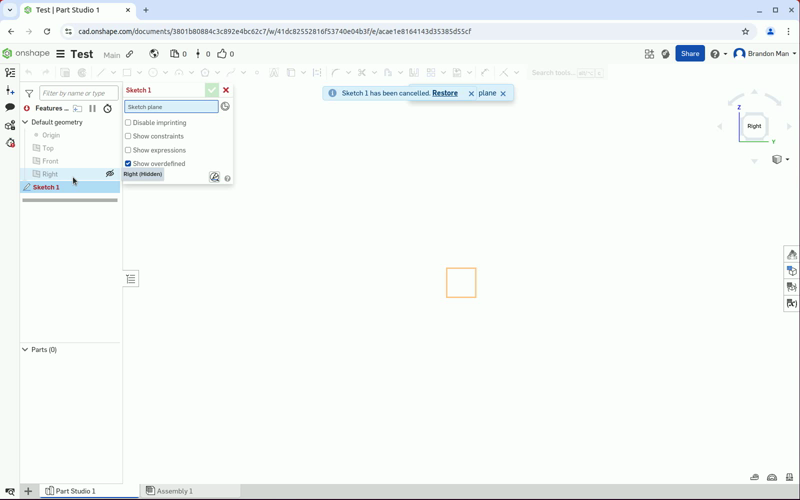
click(73, 176)
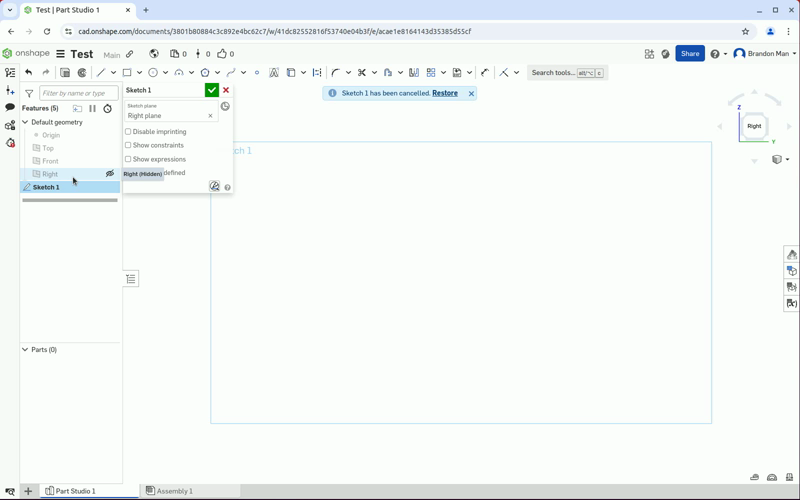
mouse_move(73, 352)
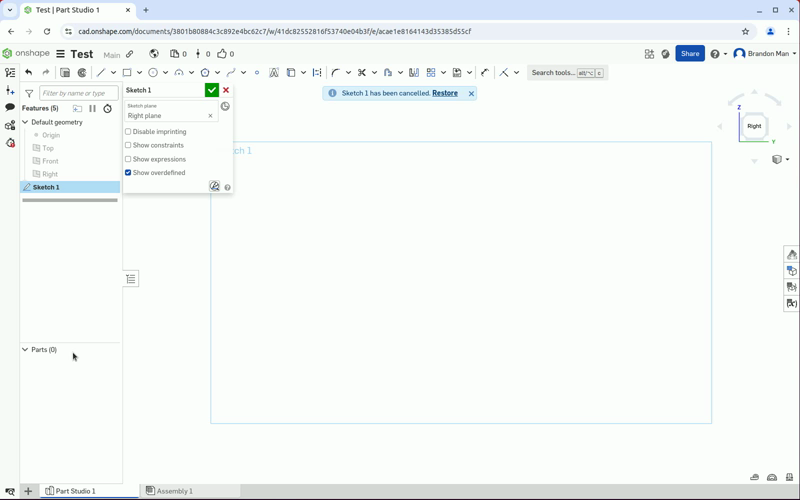
key(y)
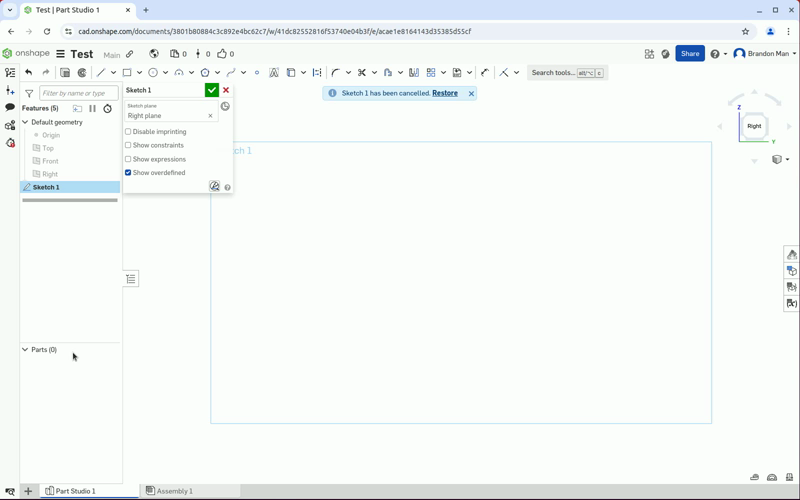
key(l)
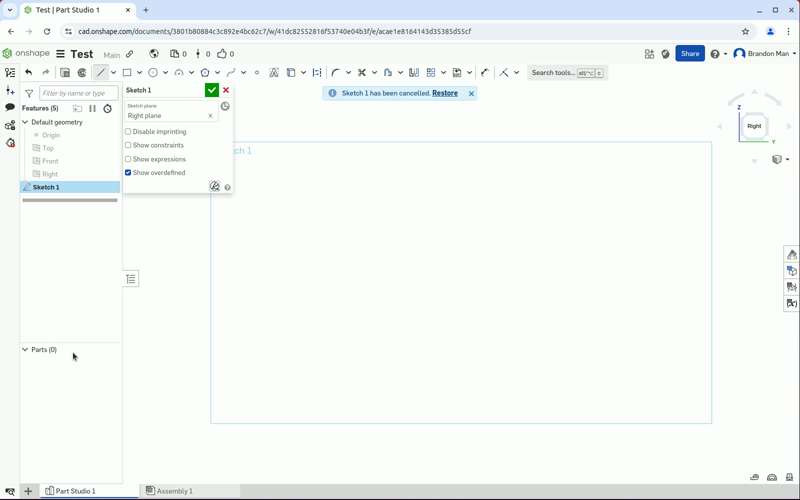
key_down(shift)
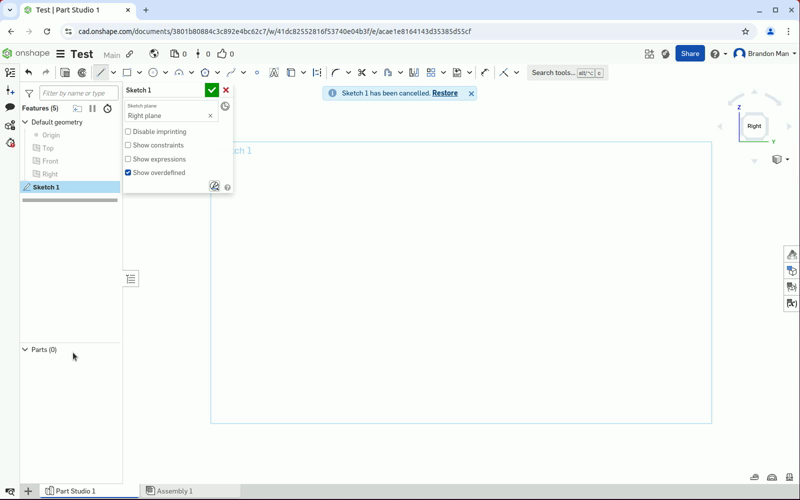
mouse_move(348, 330)
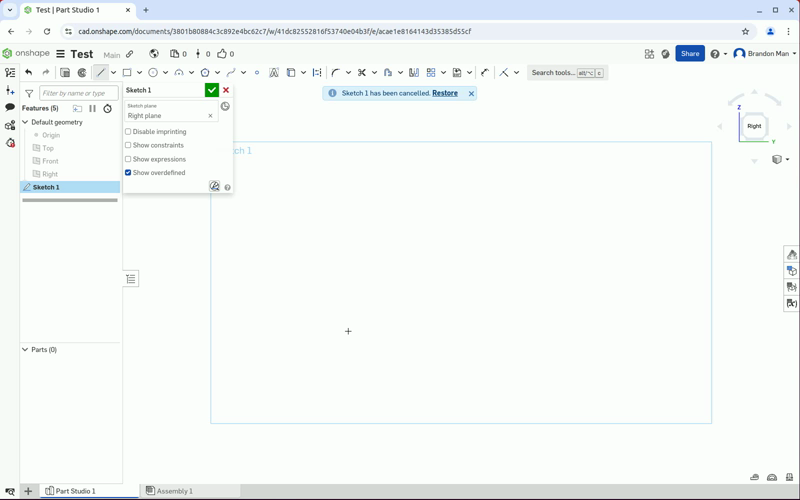
click(348, 330)
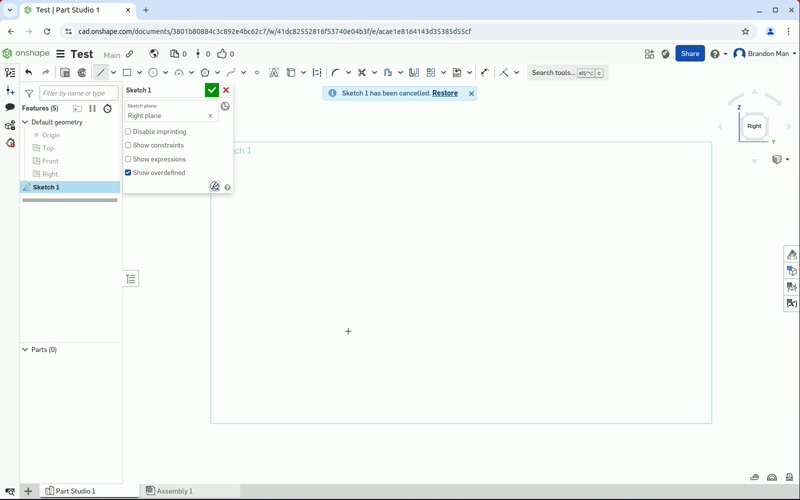
key_up(shift)
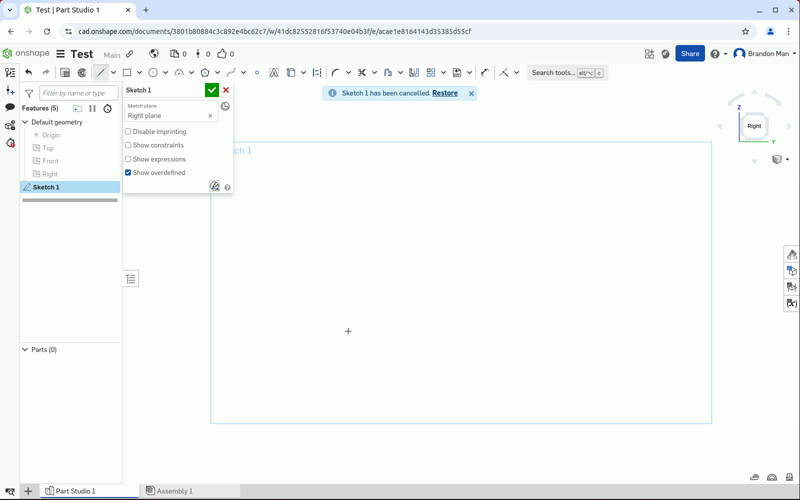
key_down(shift)
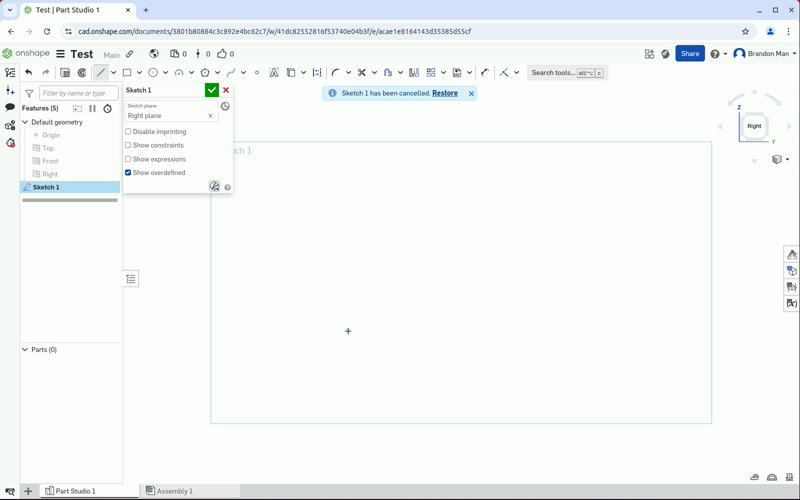
mouse_move(378, 330)
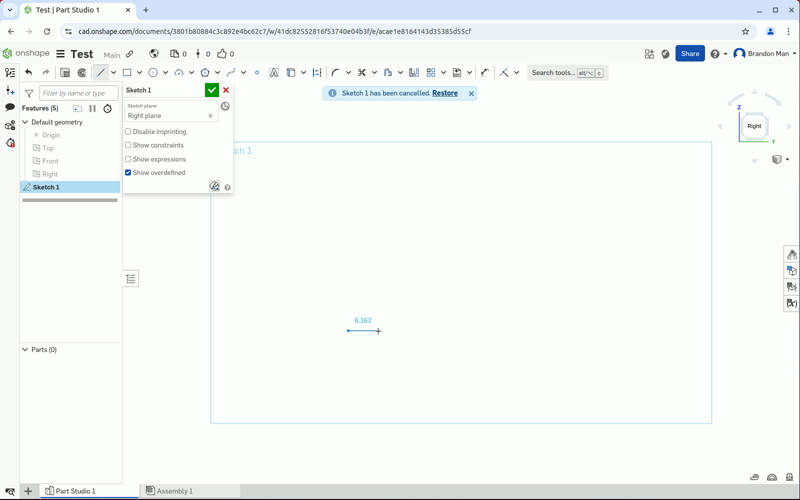
mouse_move(358, 341)
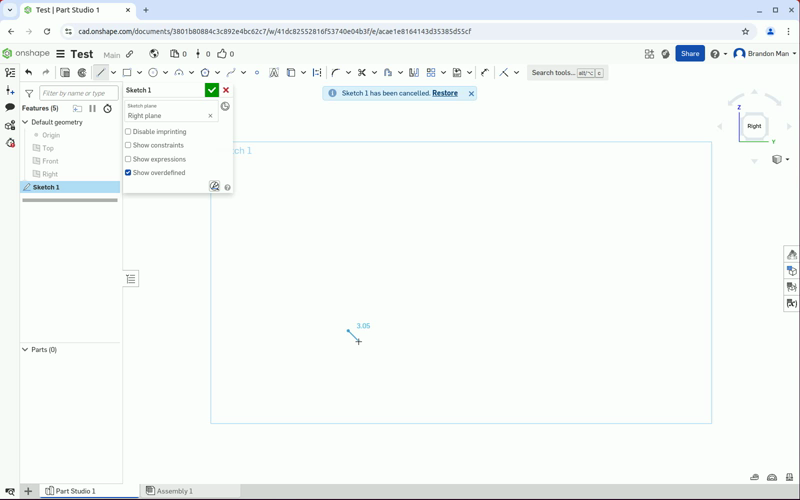
click(358, 341)
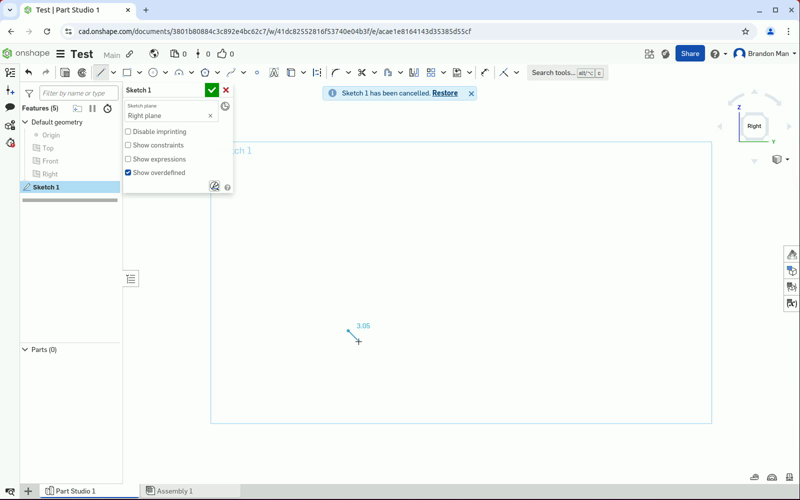
key_up(shift)
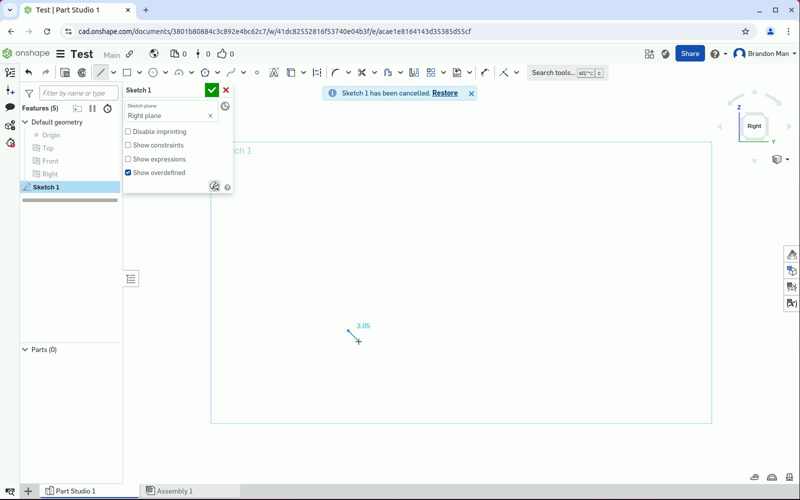
key_down(shift)
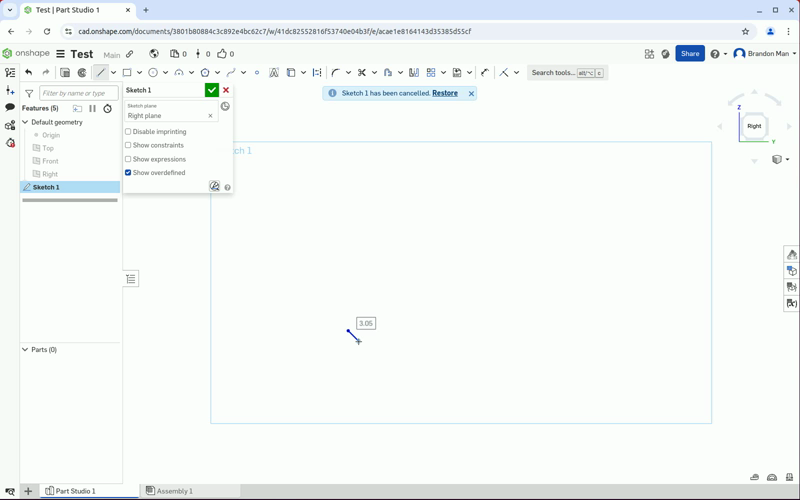
mouse_move(461, 341)
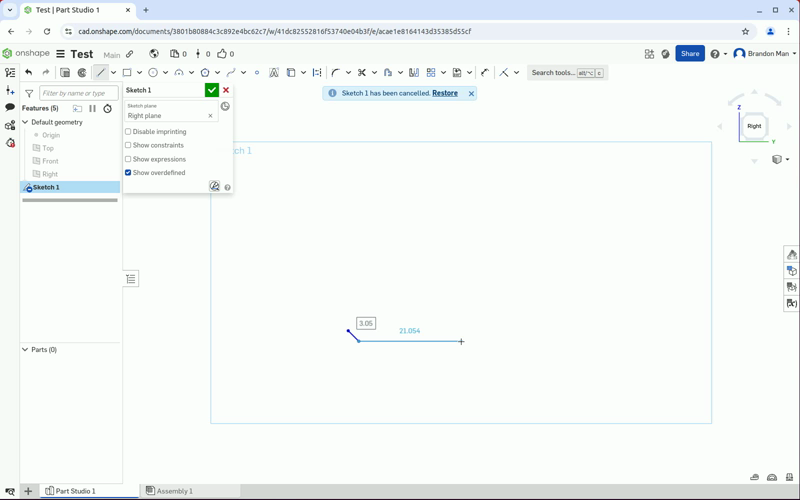
click(461, 341)
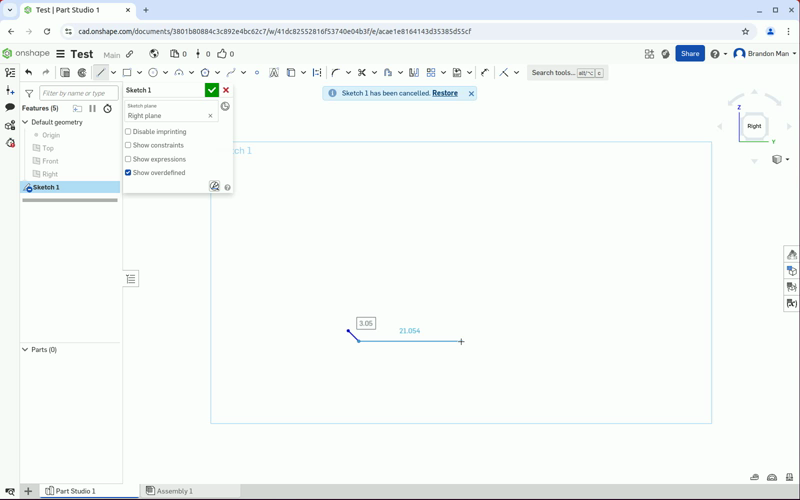
key_up(shift)
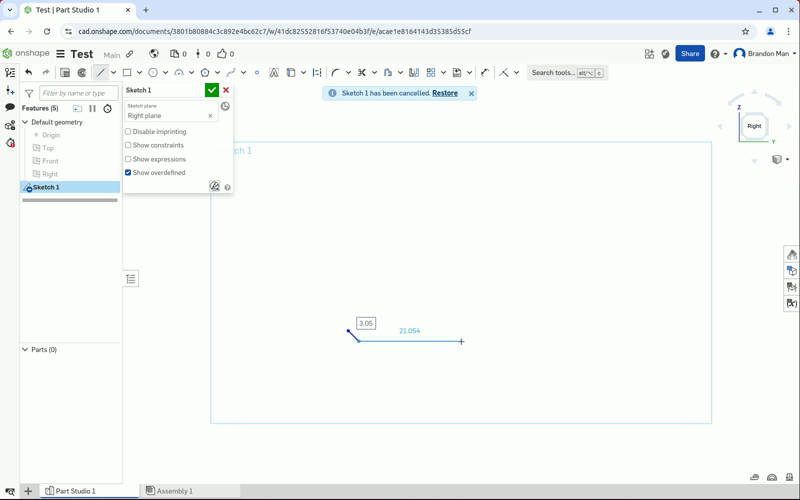
key_down(shift)
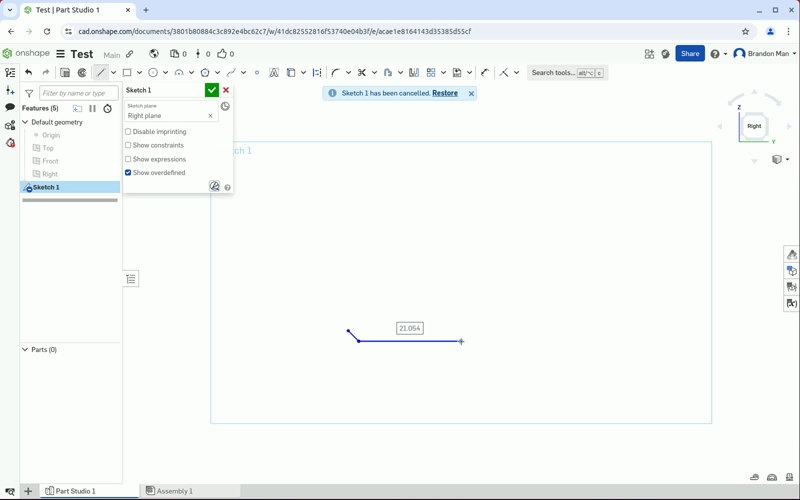
mouse_move(491, 341)
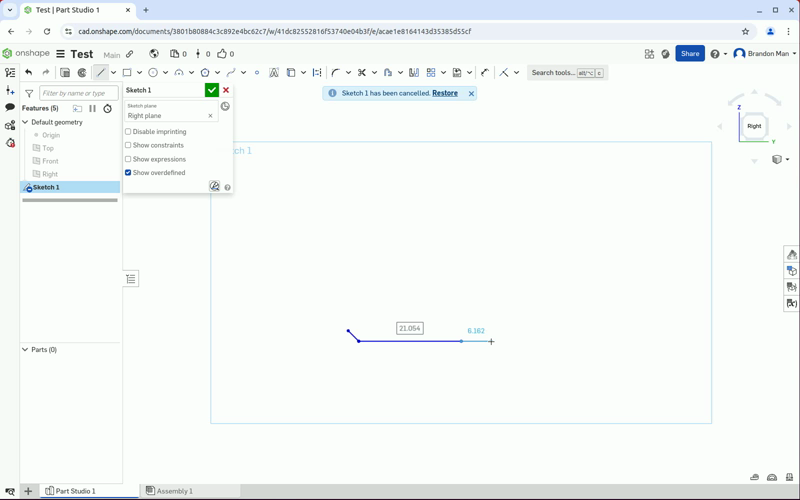
mouse_move(513, 341)
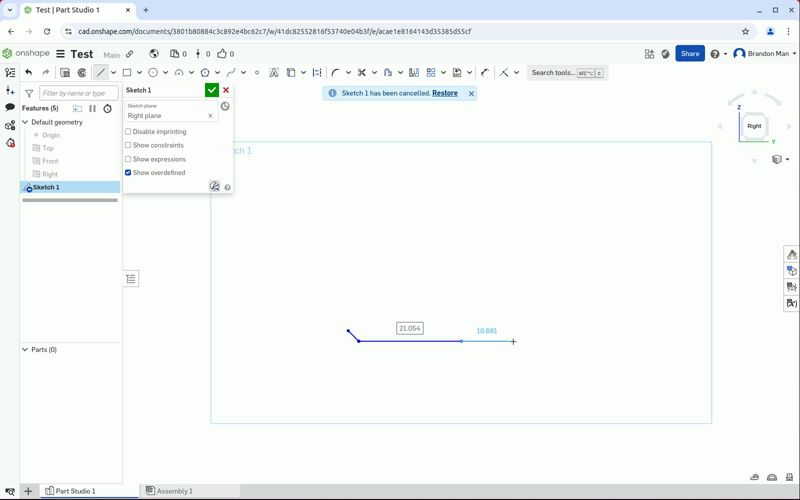
click(513, 341)
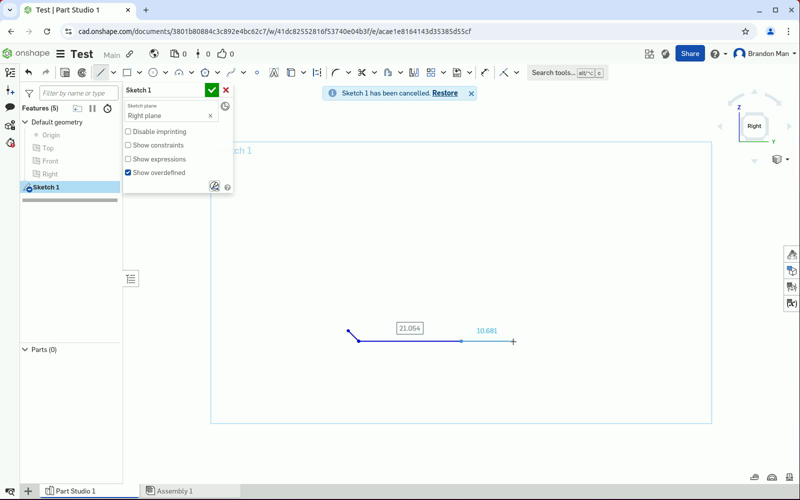
key_up(shift)
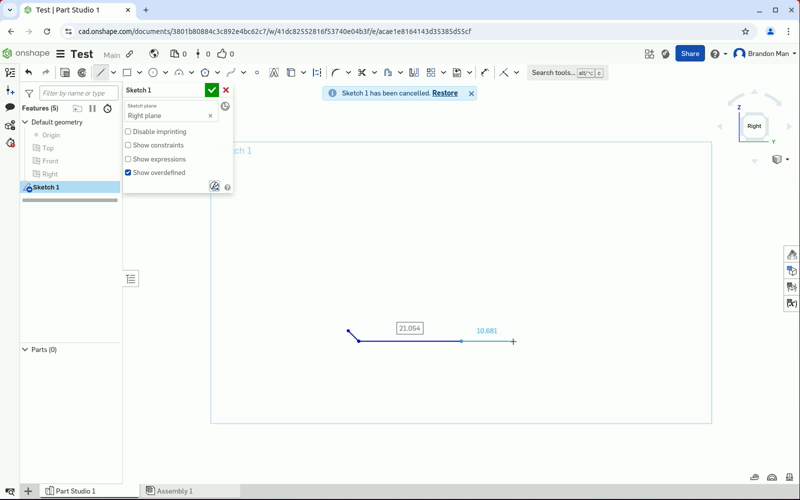
key_down(shift)
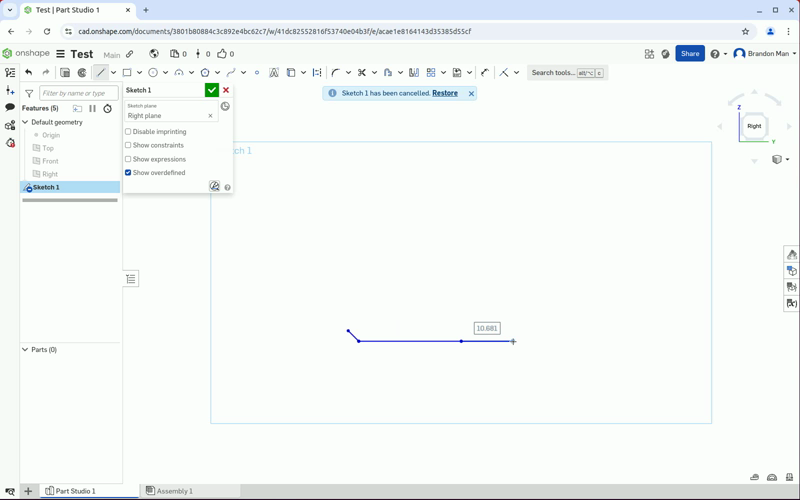
mouse_move(543, 341)
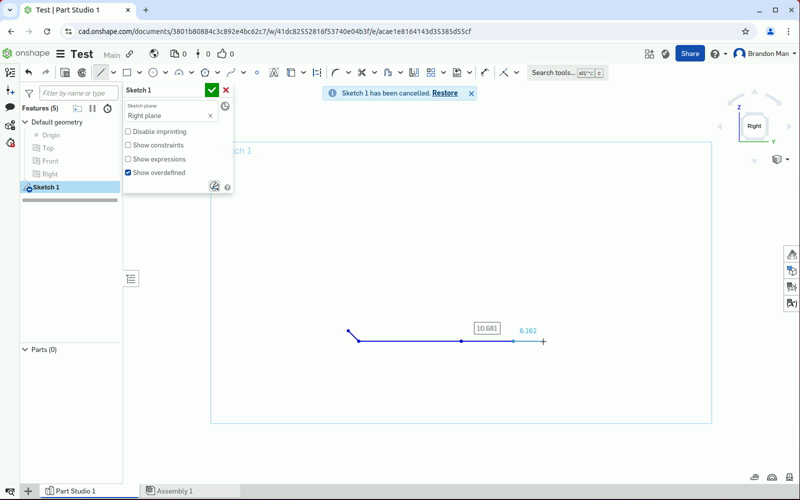
mouse_move(513, 284)
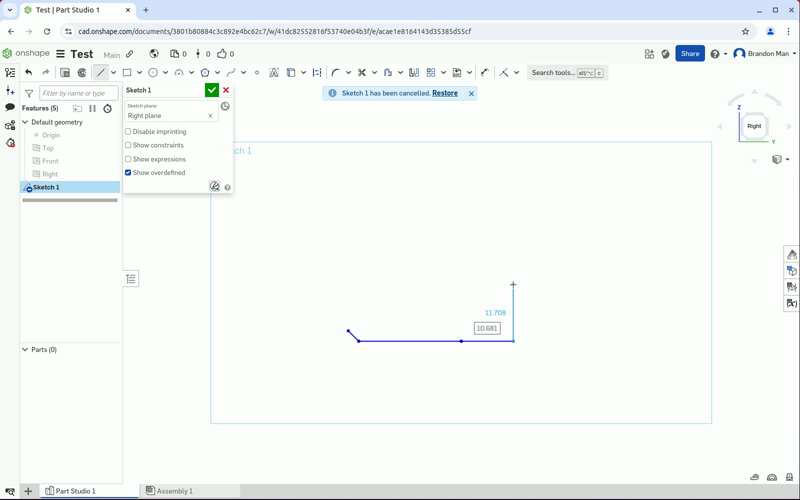
click(513, 284)
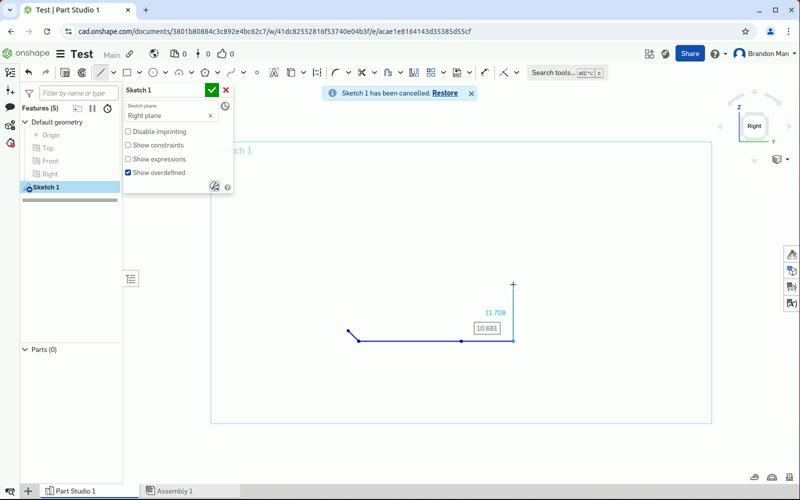
key_up(shift)
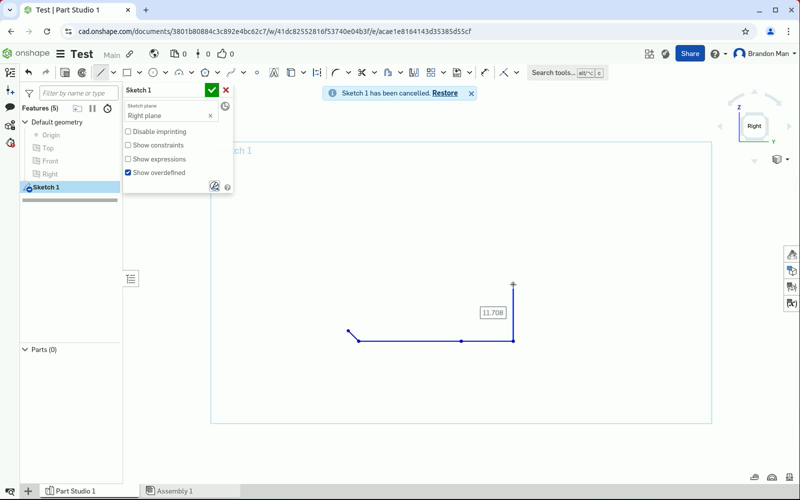
key_down(shift)
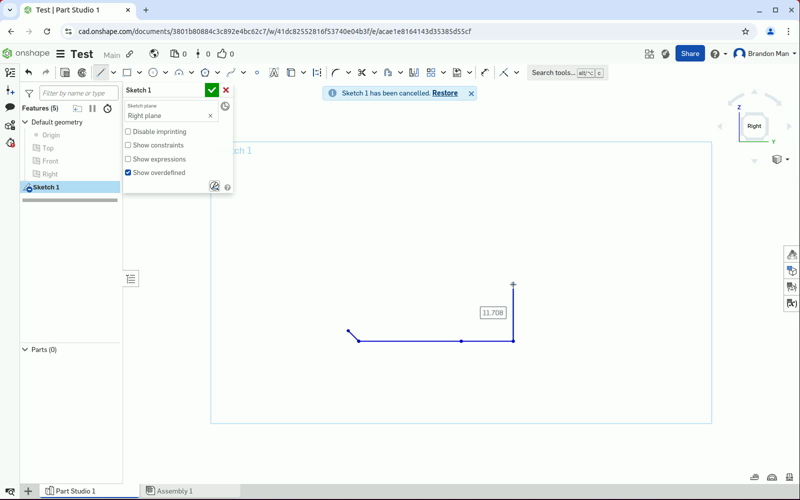
mouse_move(543, 284)
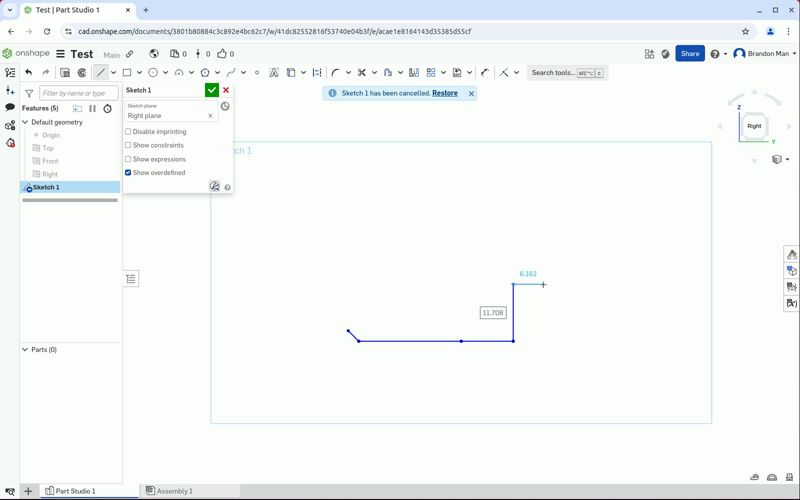
mouse_move(461, 284)
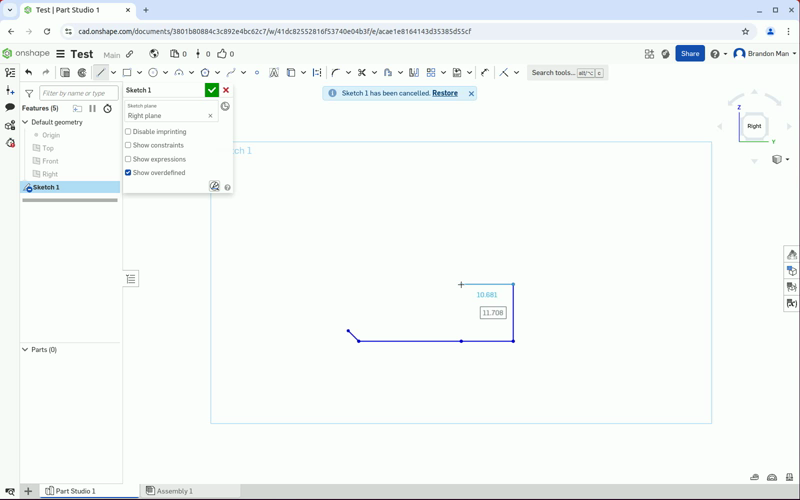
click(461, 284)
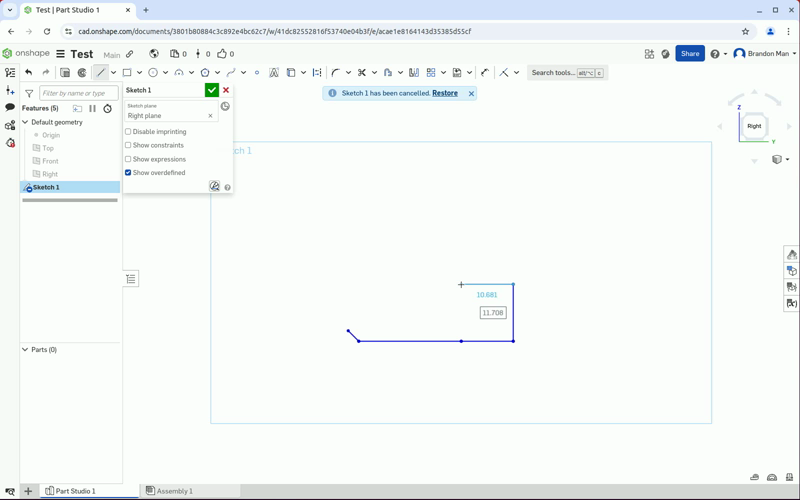
key_up(shift)
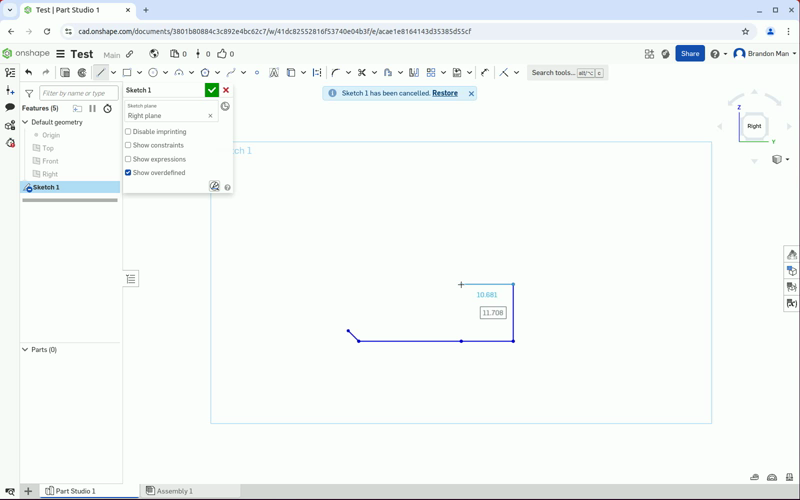
key_down(shift)
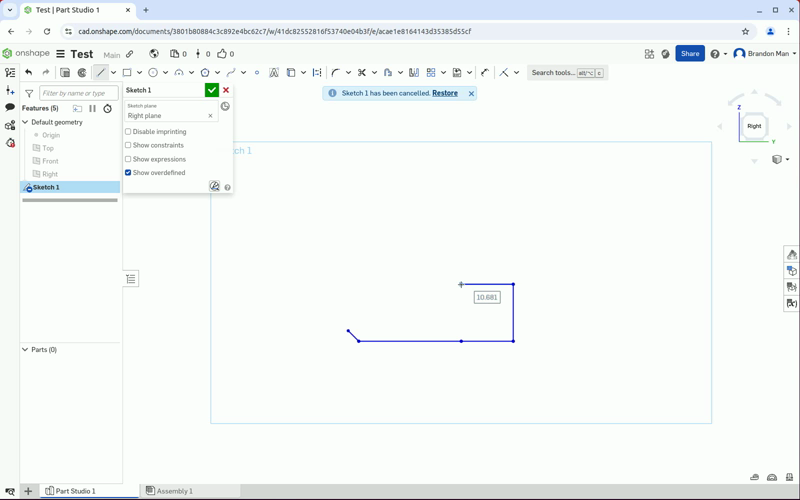
mouse_move(384, 303)
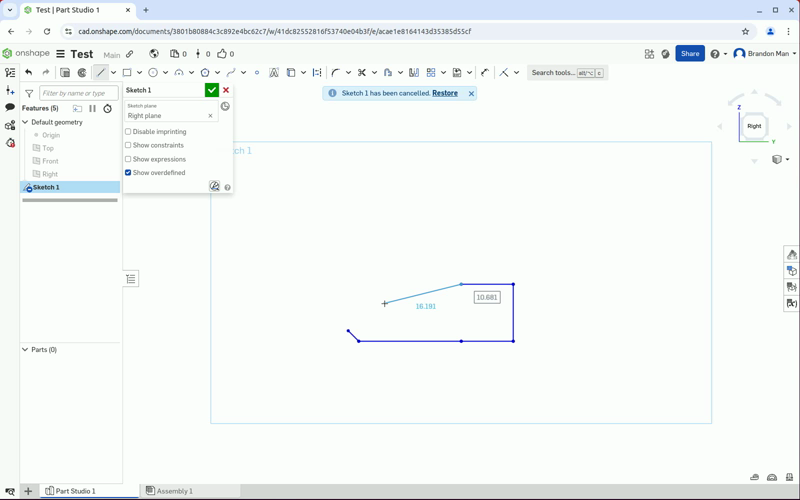
click(384, 303)
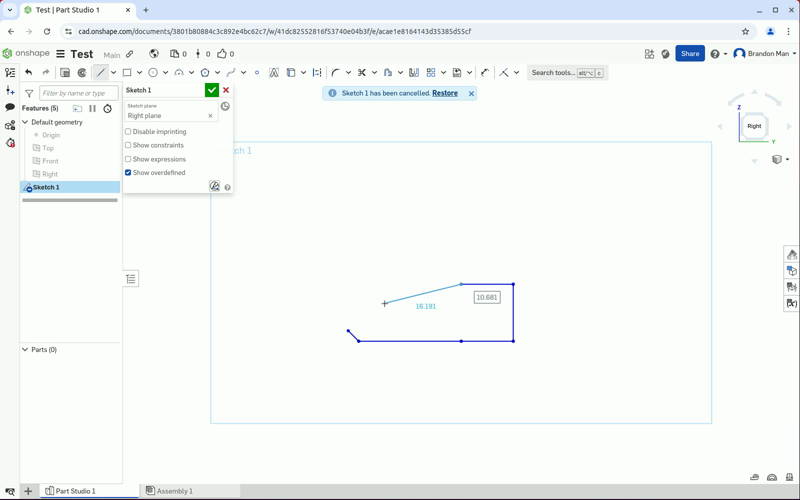
key_up(shift)
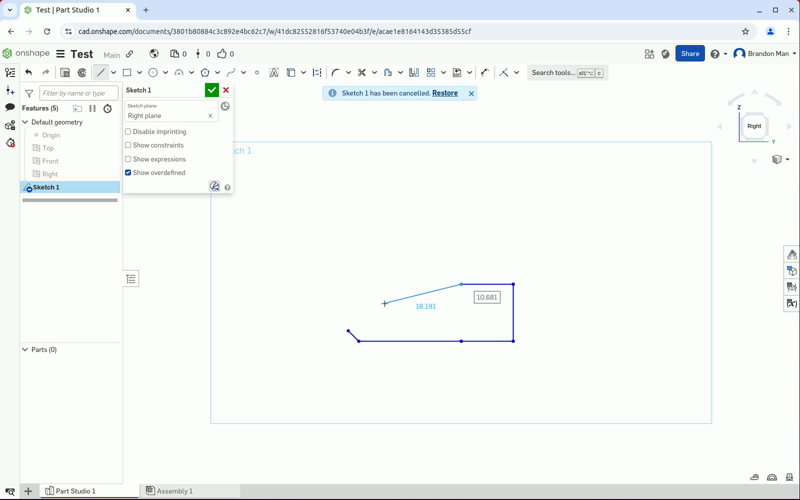
key(esc)
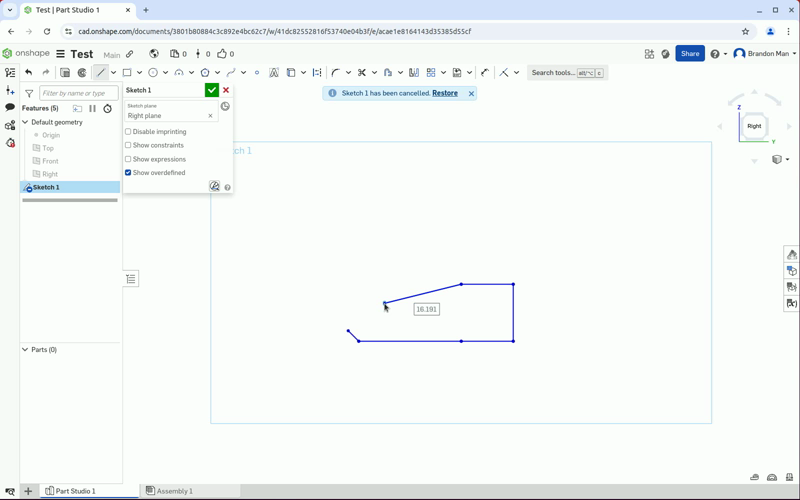
key(a)
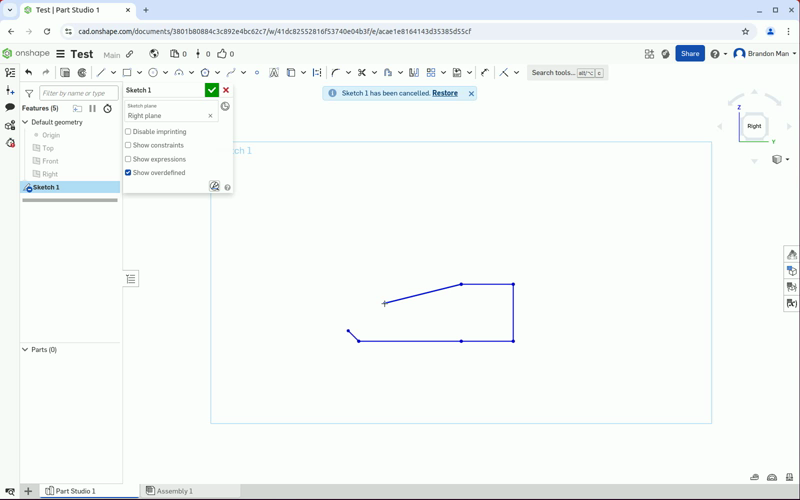
mouse_move(384, 303)
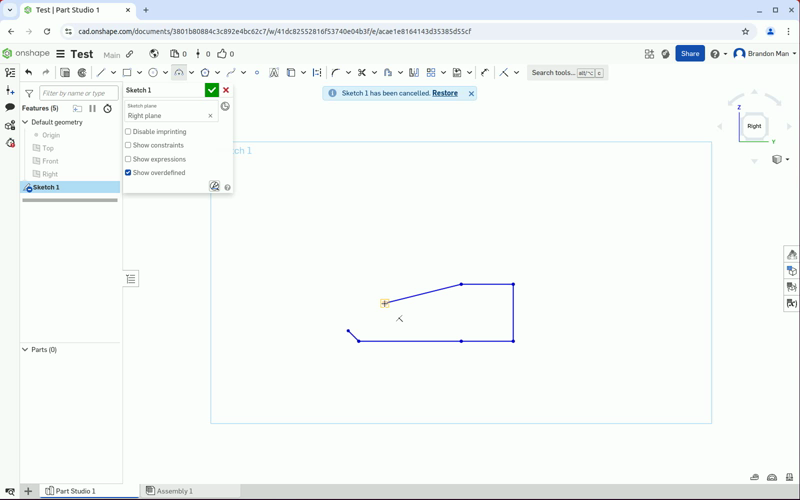
click(384, 303)
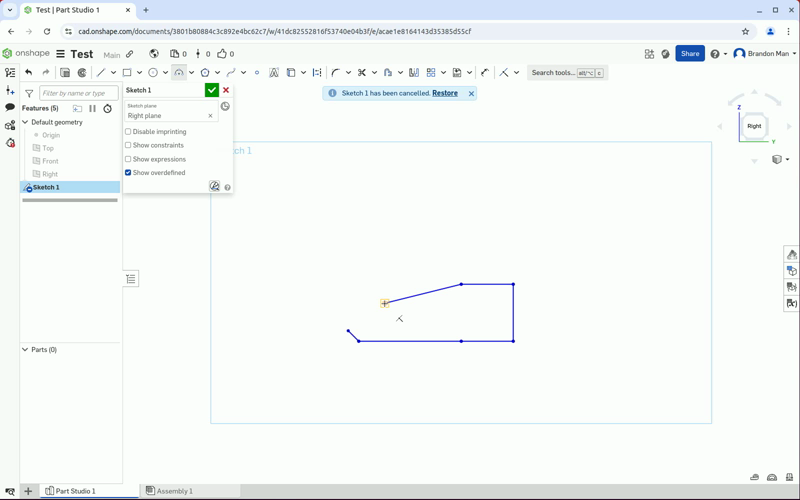
key_down(shift)
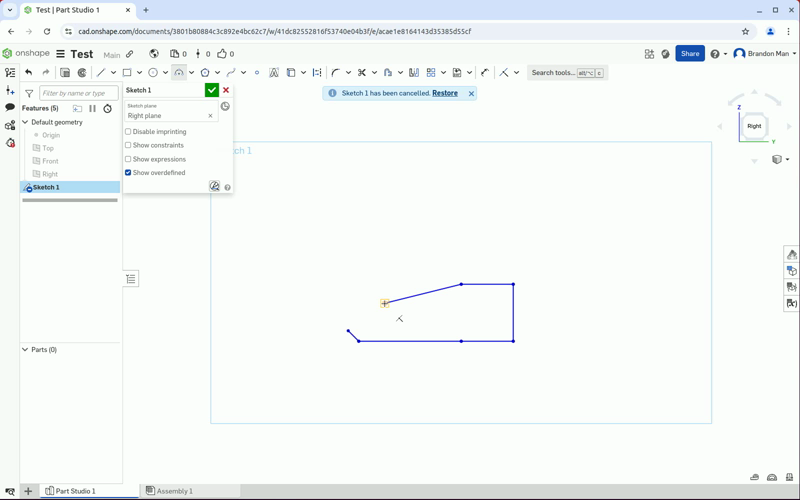
mouse_move(377, 280)
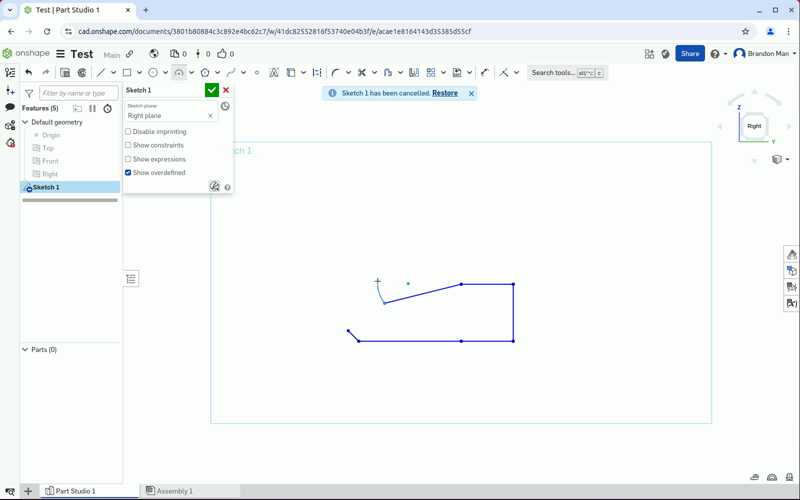
click(377, 280)
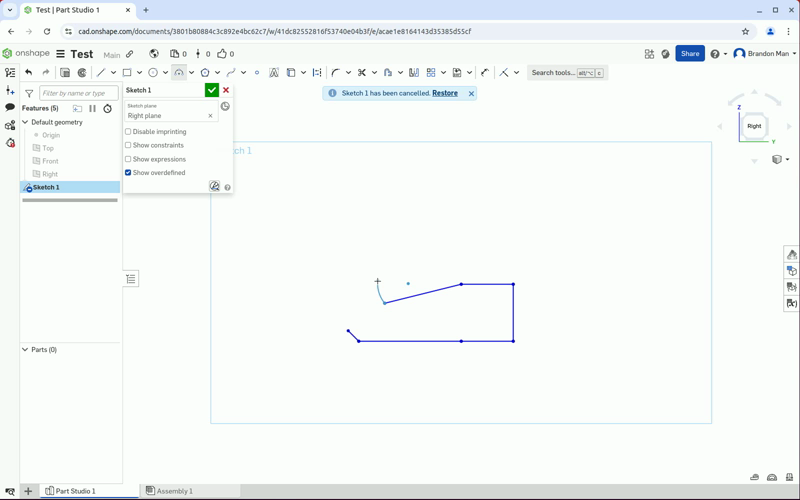
mouse_move(369, 295)
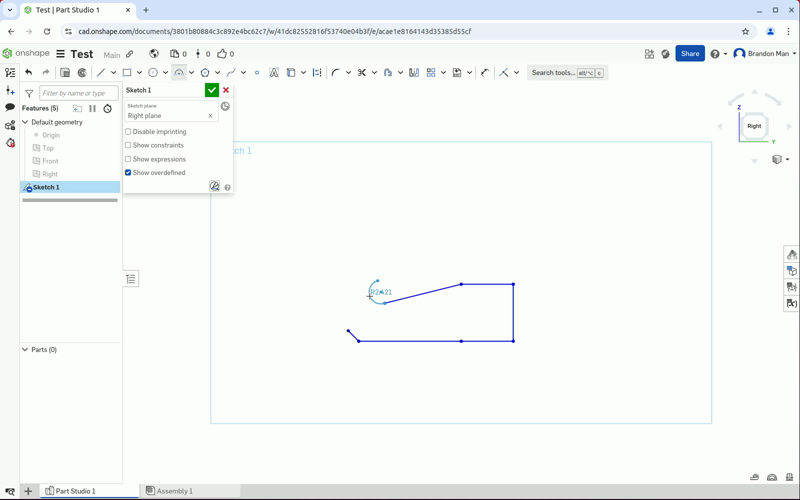
click(369, 295)
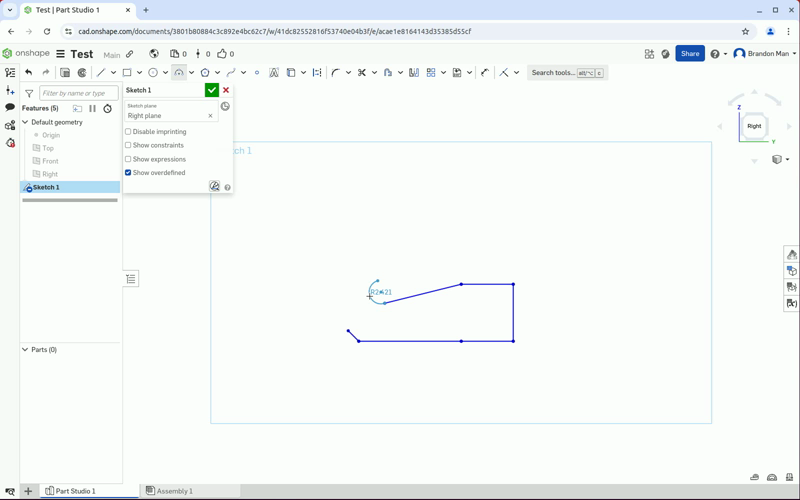
key_up(shift)
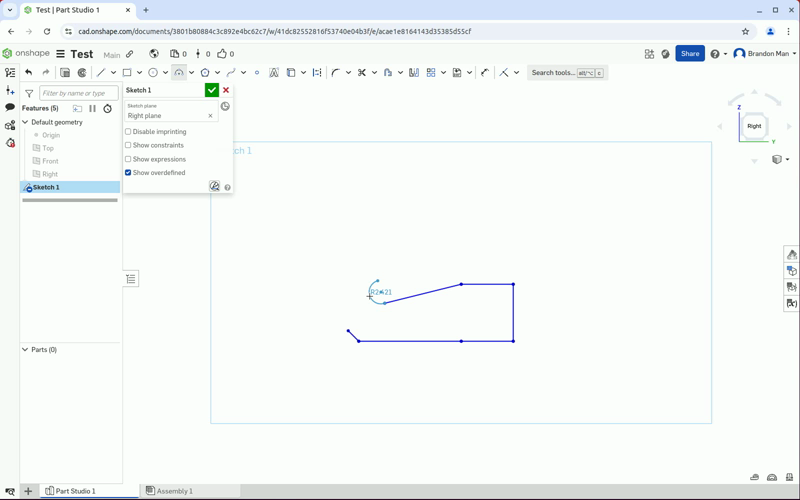
key(esc)
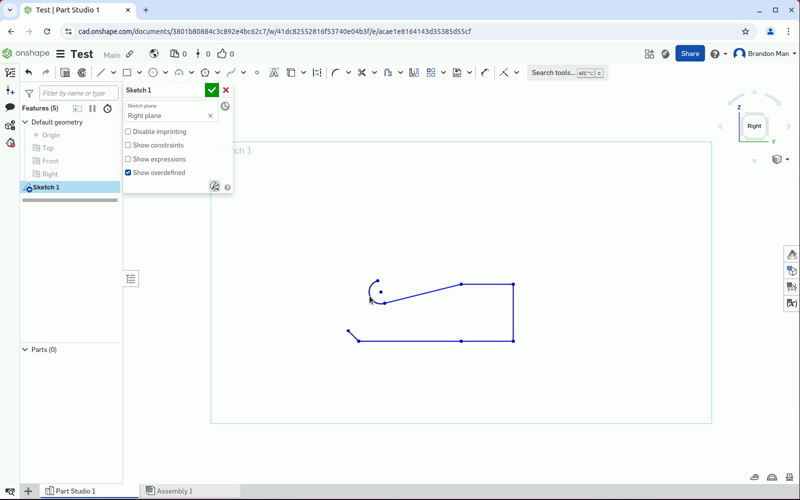
key(l)
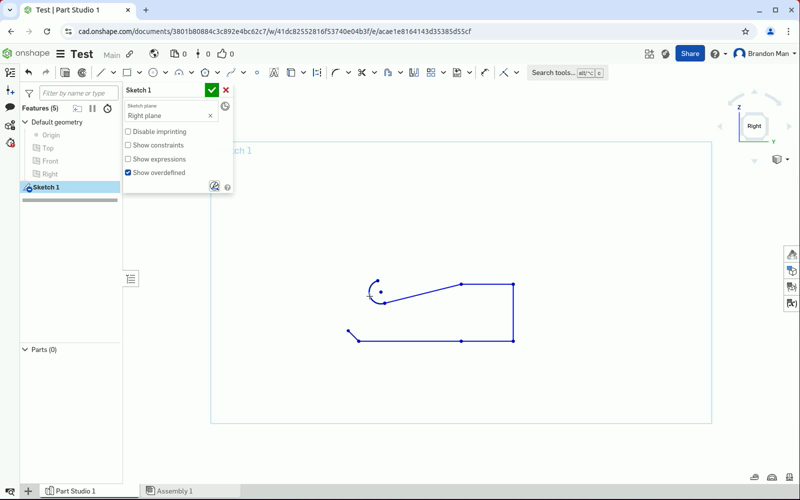
mouse_move(377, 280)
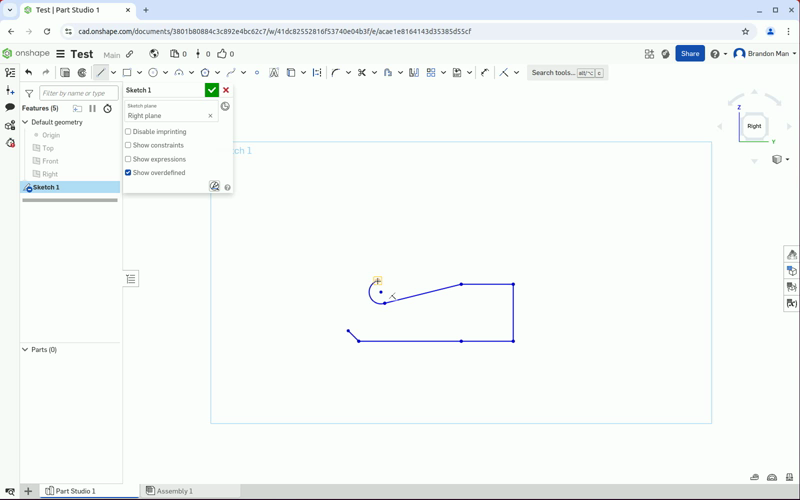
click(377, 280)
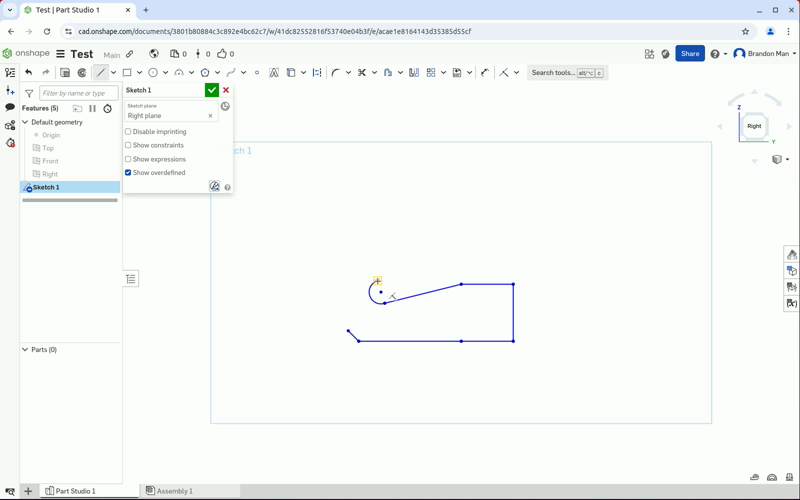
key_down(shift)
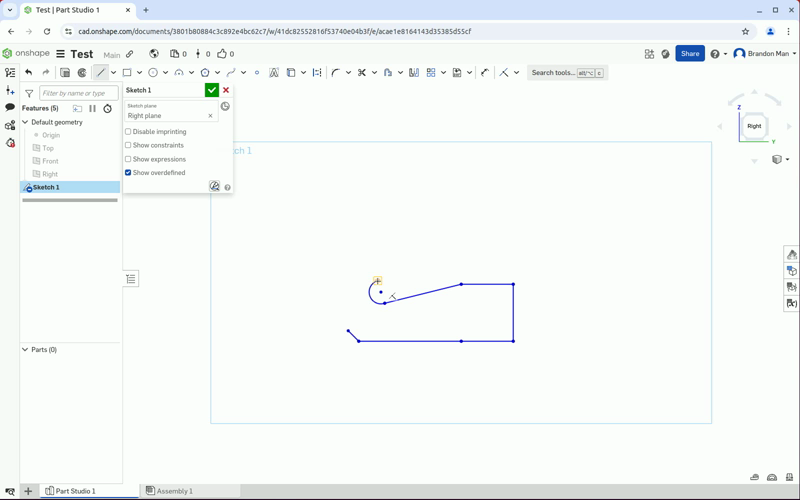
mouse_move(407, 280)
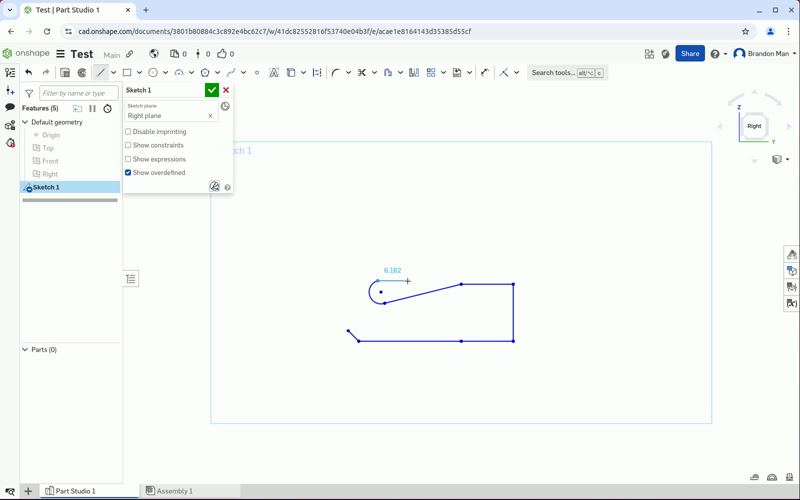
mouse_move(407, 272)
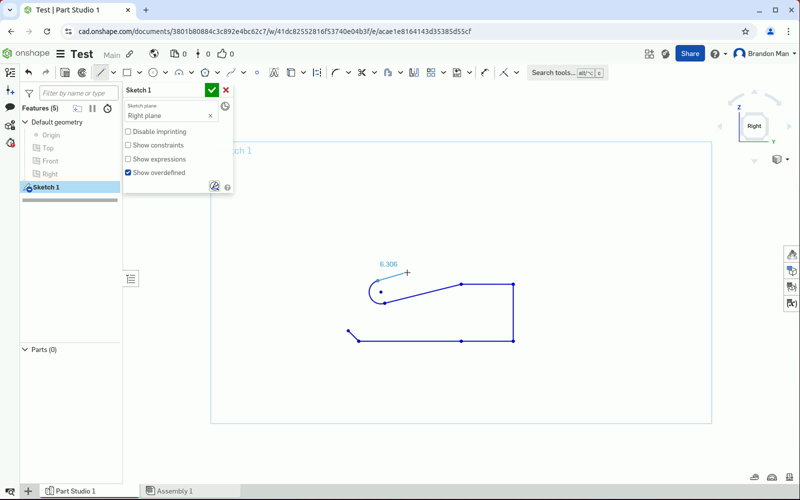
click(407, 272)
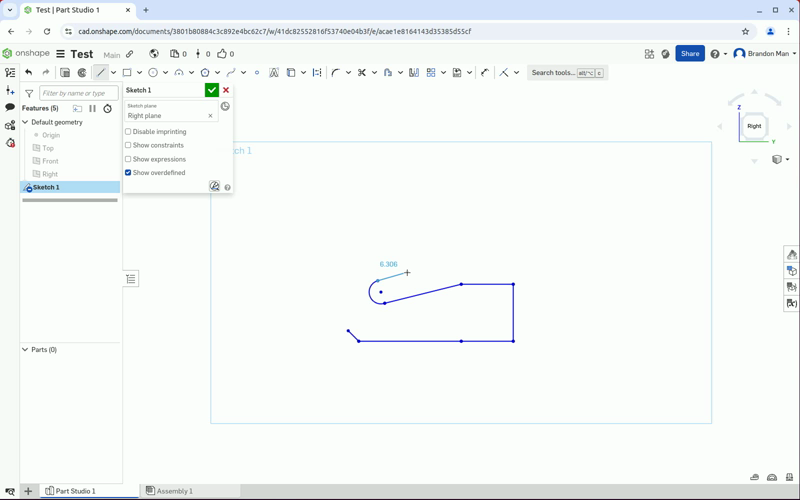
key_up(shift)
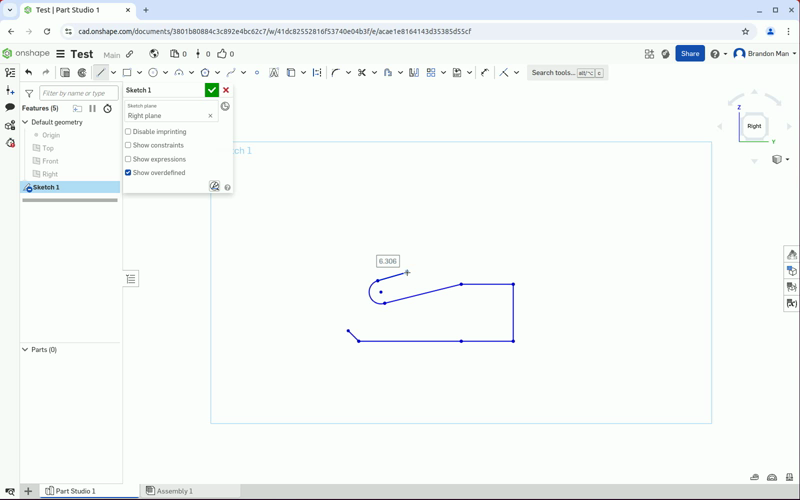
key_down(shift)
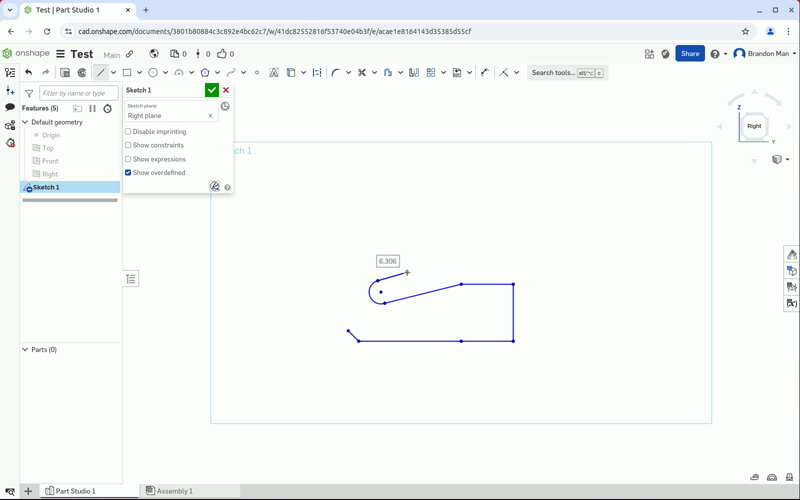
mouse_move(437, 272)
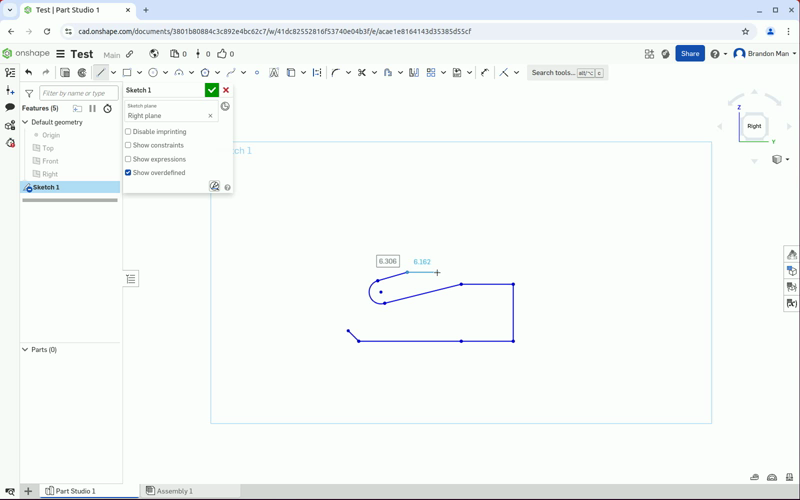
mouse_move(401, 252)
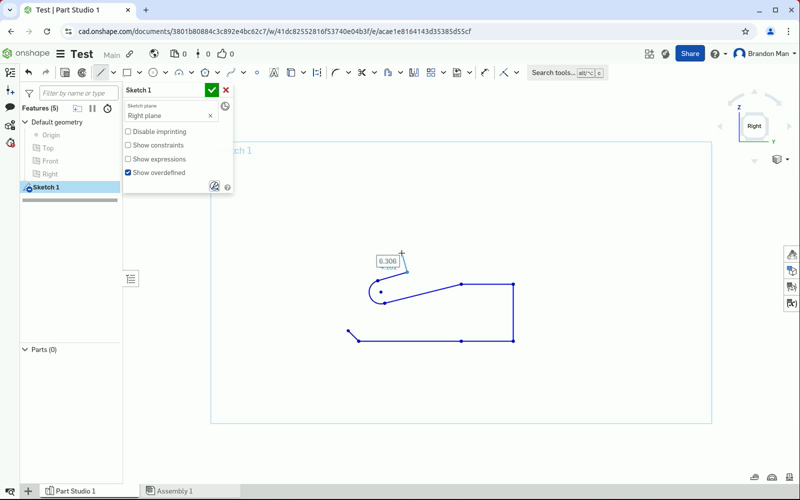
click(401, 252)
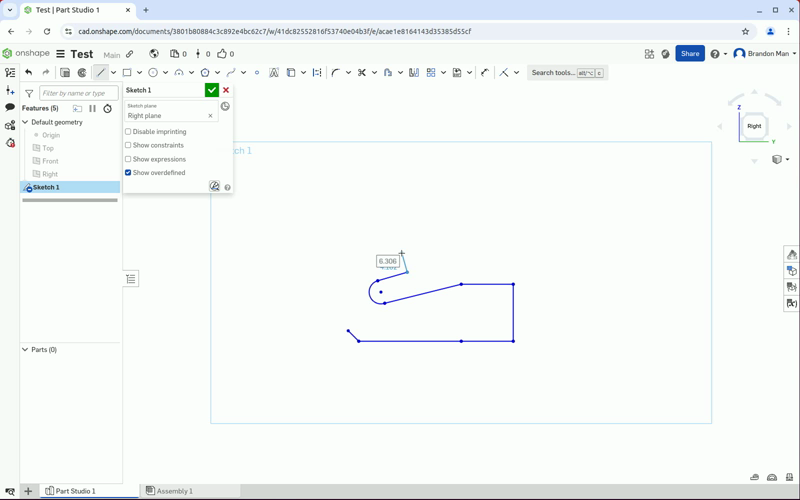
key_up(shift)
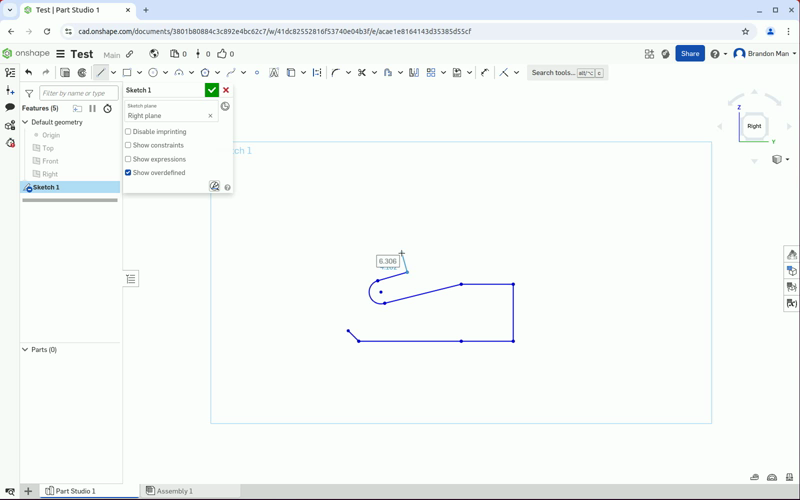
key_down(shift)
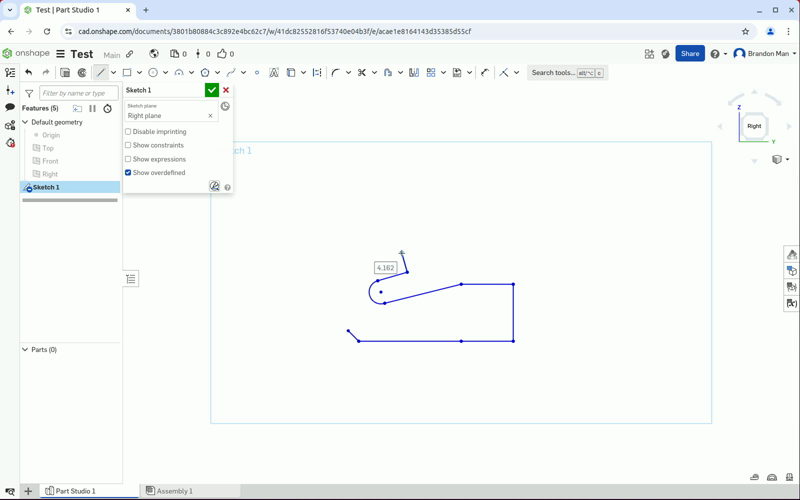
mouse_move(431, 252)
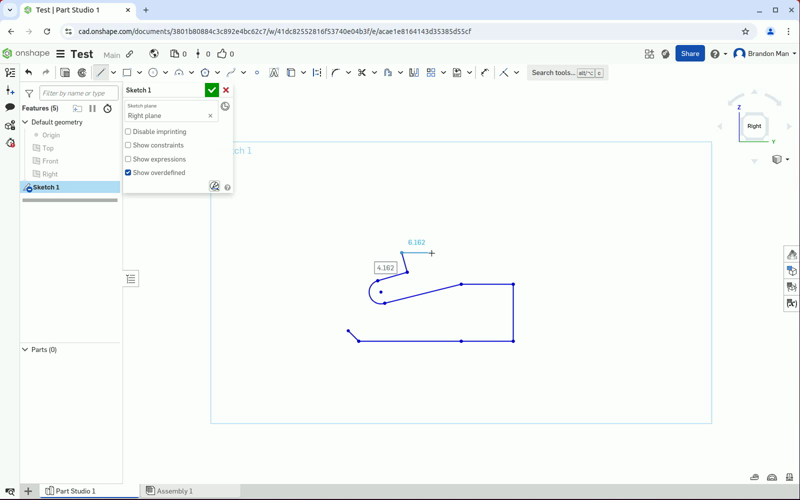
mouse_move(348, 266)
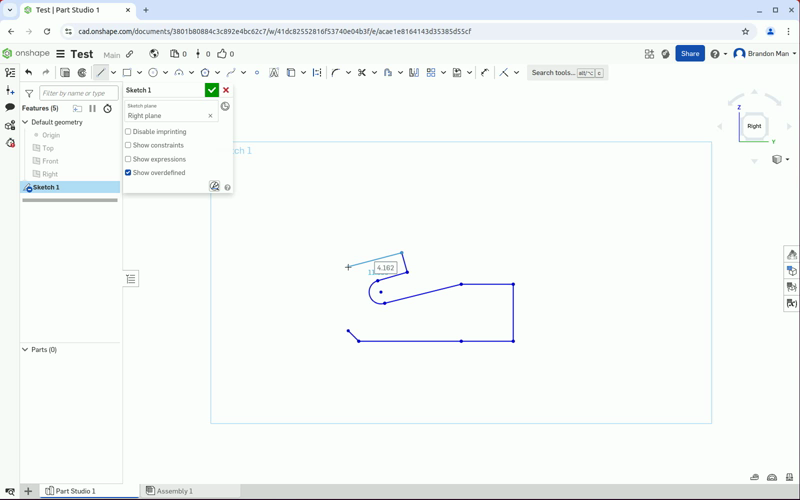
click(348, 266)
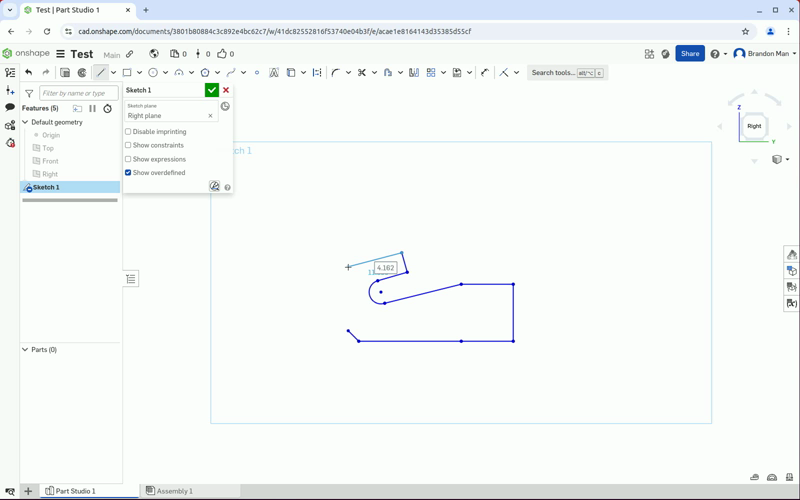
key_up(shift)
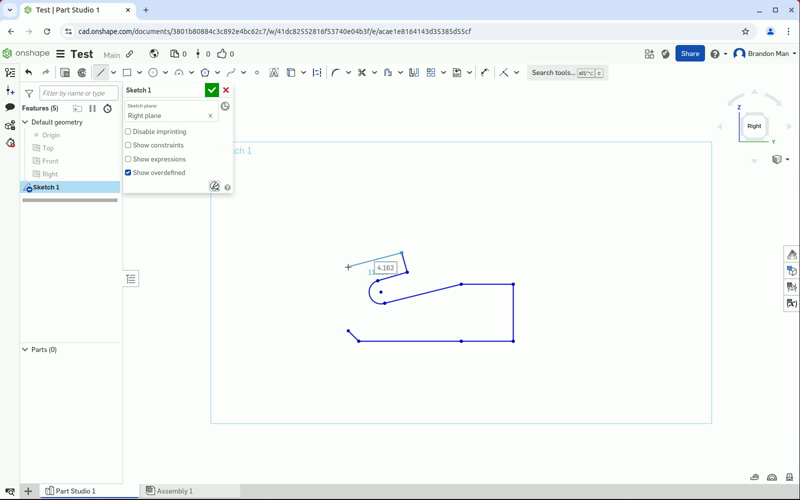
key_down(shift)
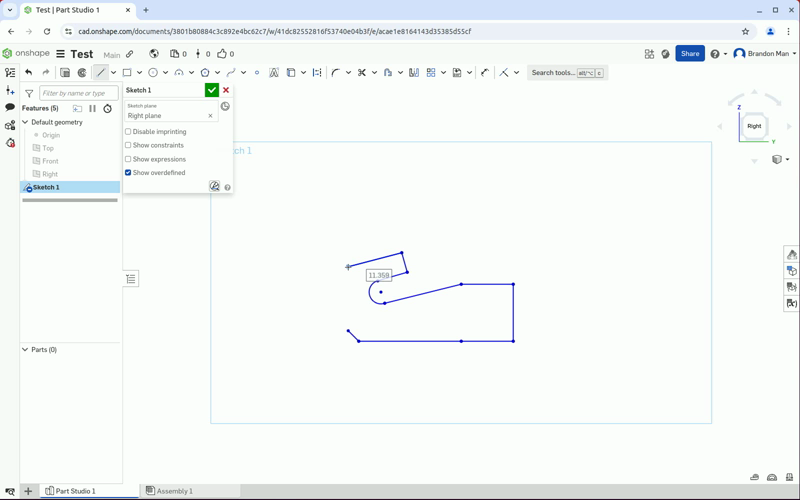
mouse_move(348, 330)
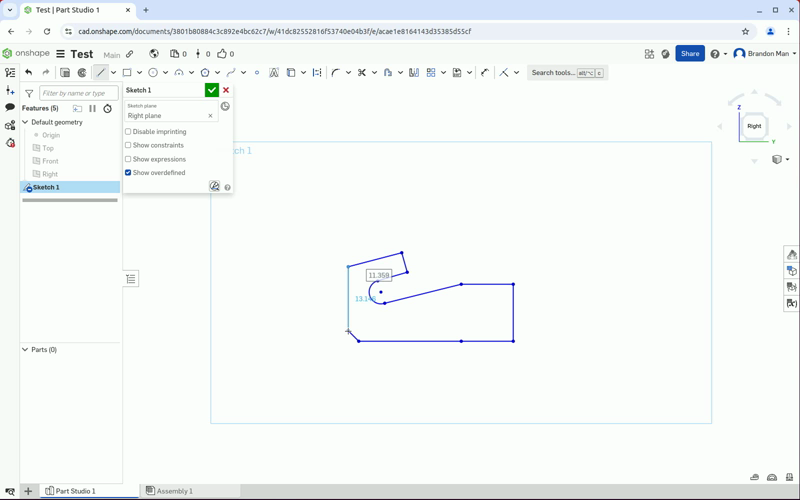
key_up(shift)
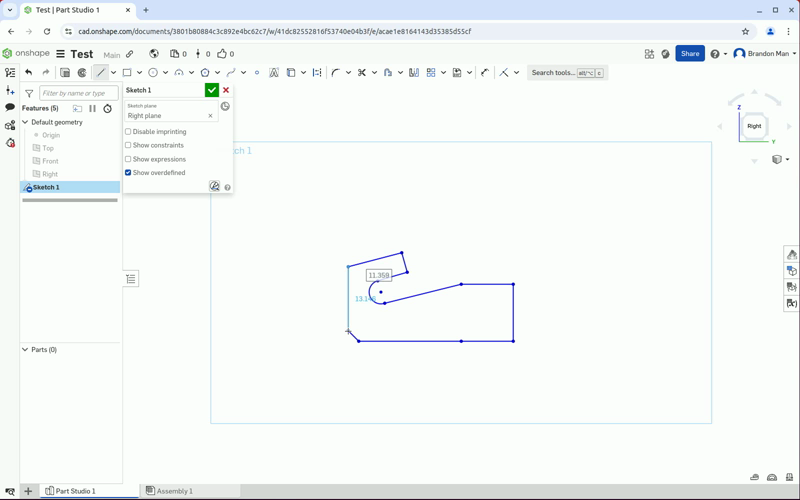
click(348, 330)
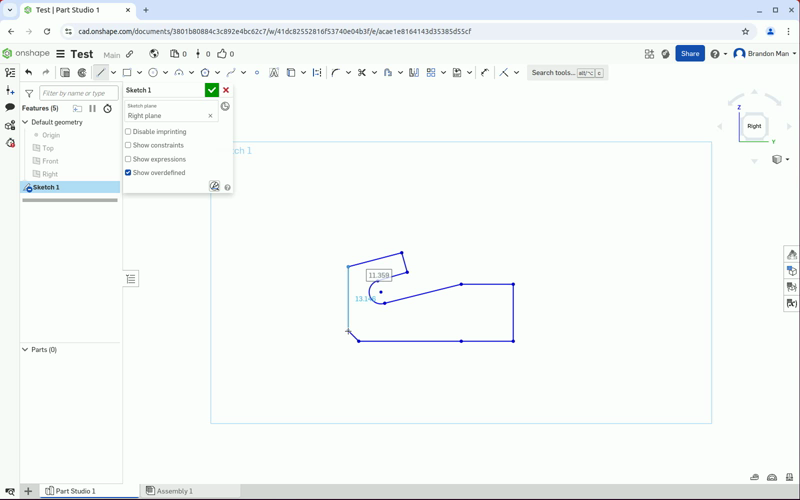
key(esc)
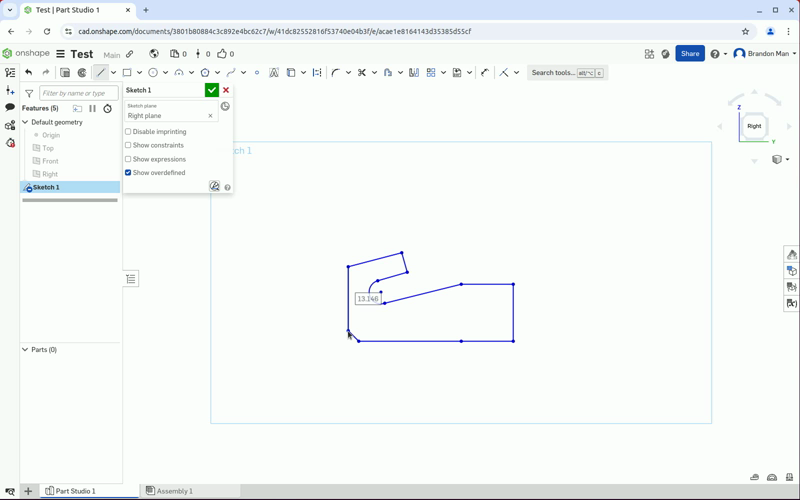
key(c)
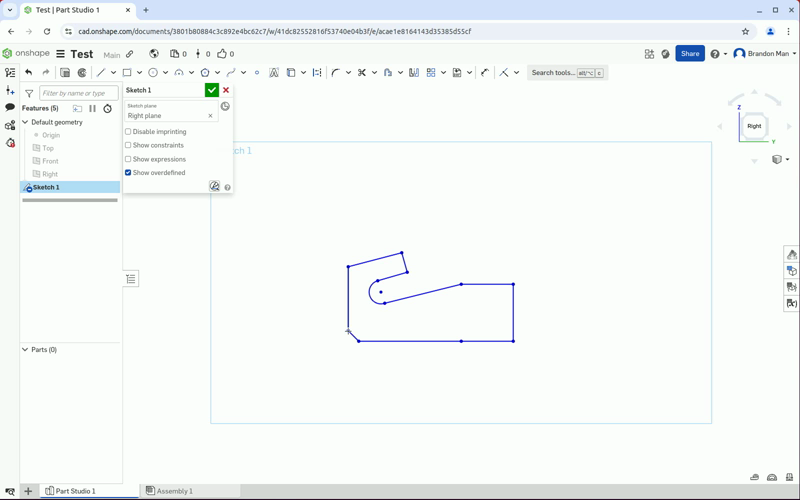
key_down(shift)
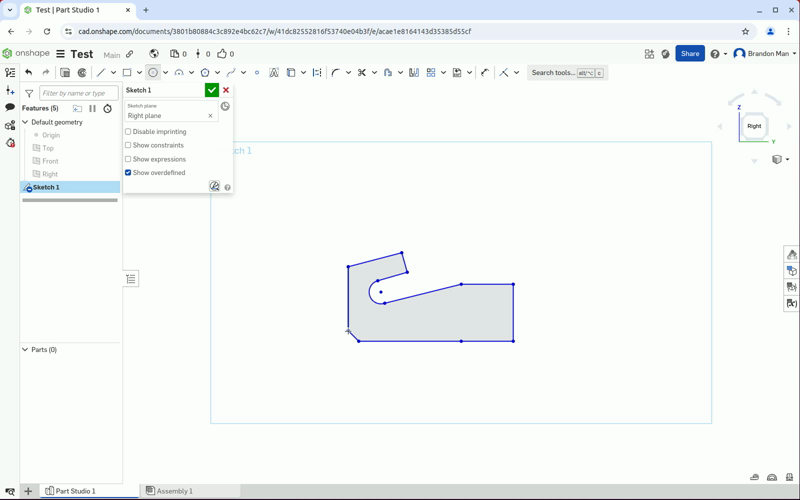
mouse_move(471, 329)
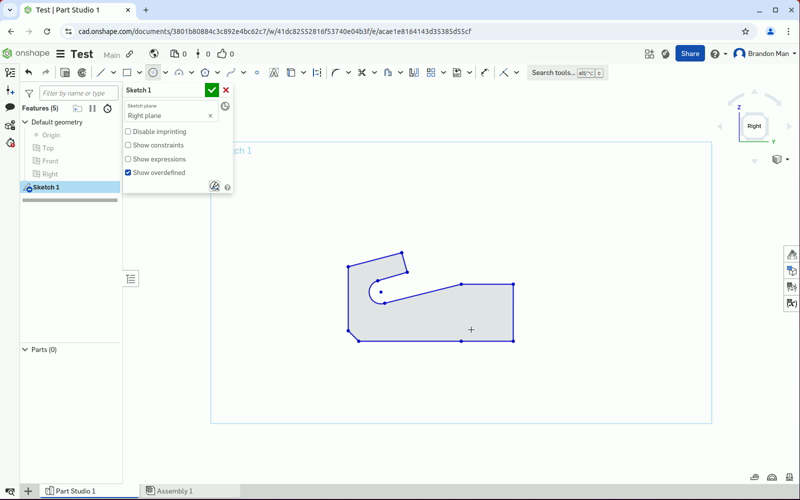
click(471, 329)
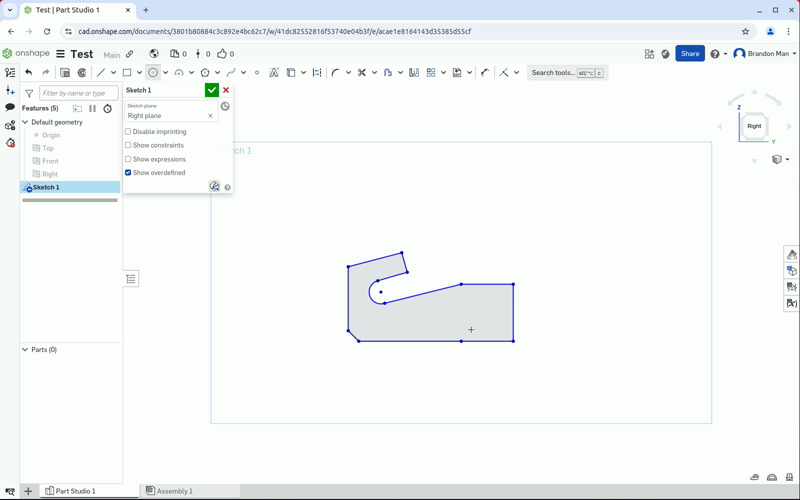
key_up(shift)
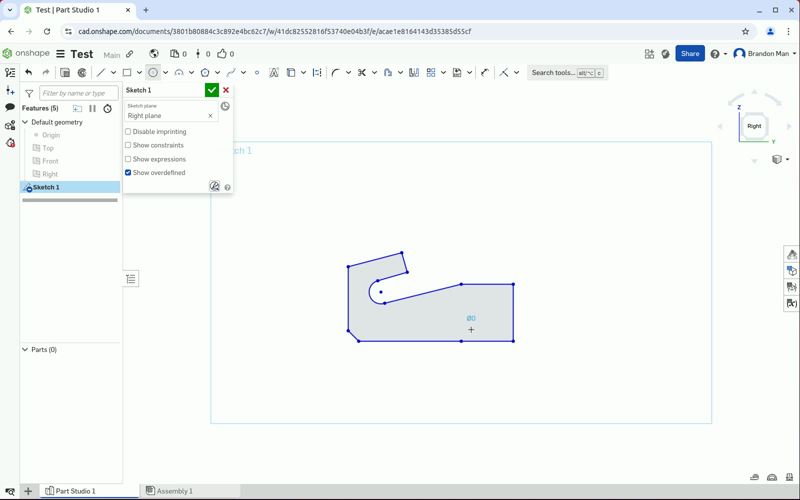
mouse_move(474, 329)
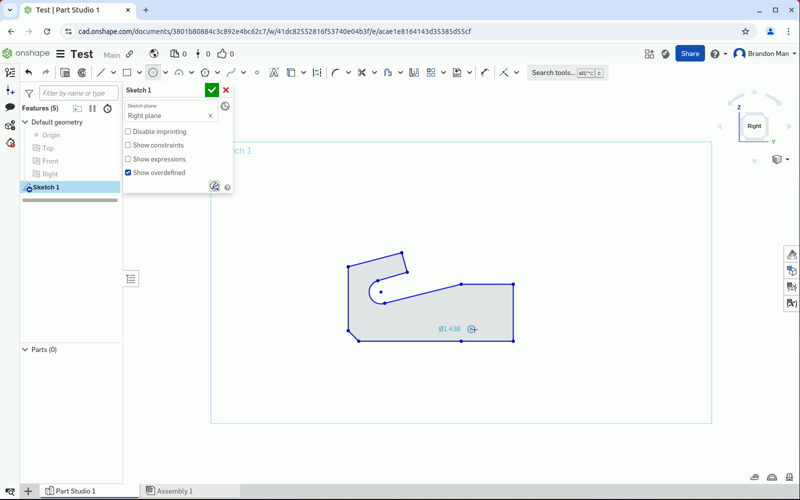
click(474, 329)
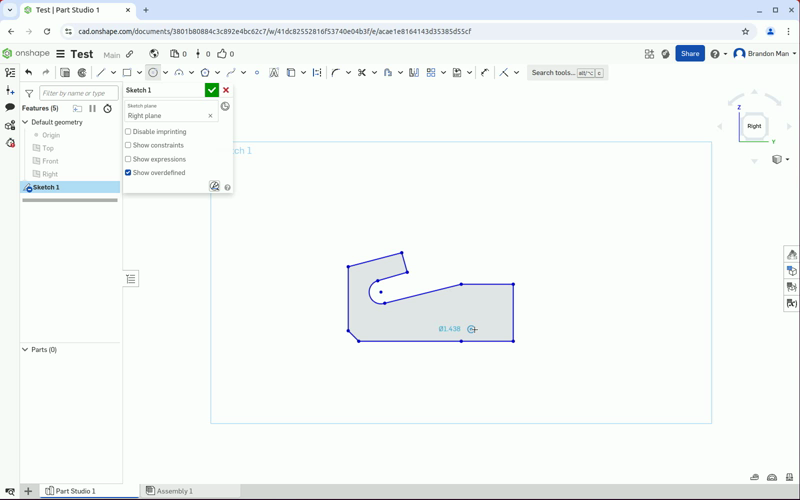
key(esc)
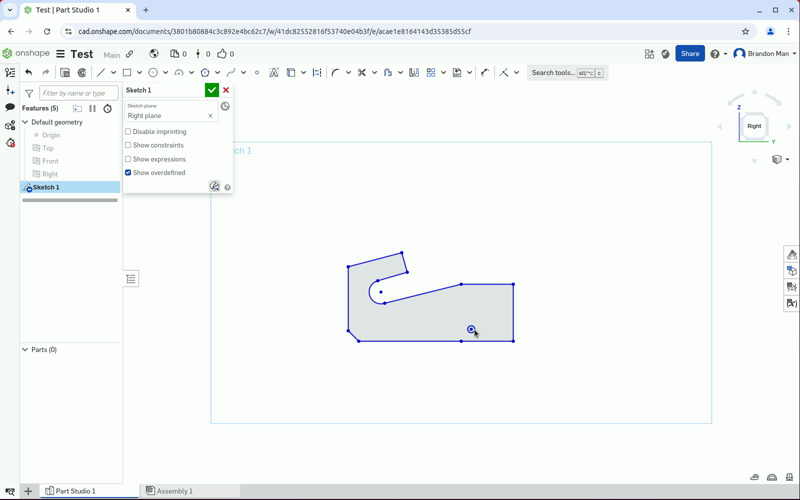
key(c)
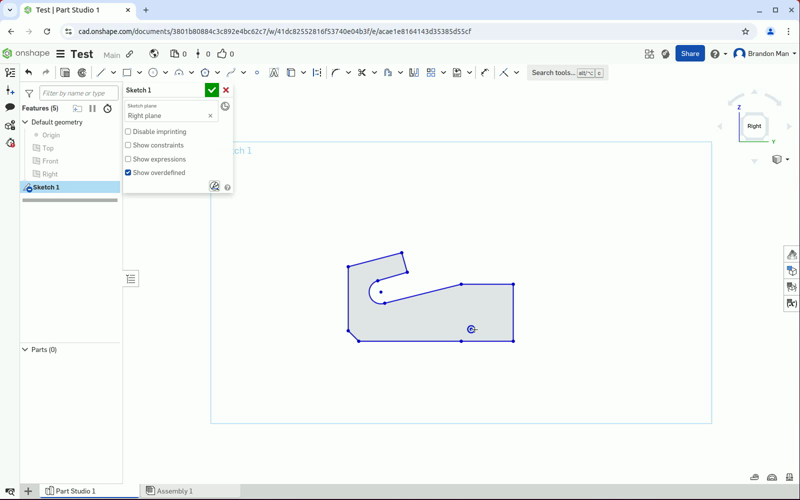
key_down(shift)
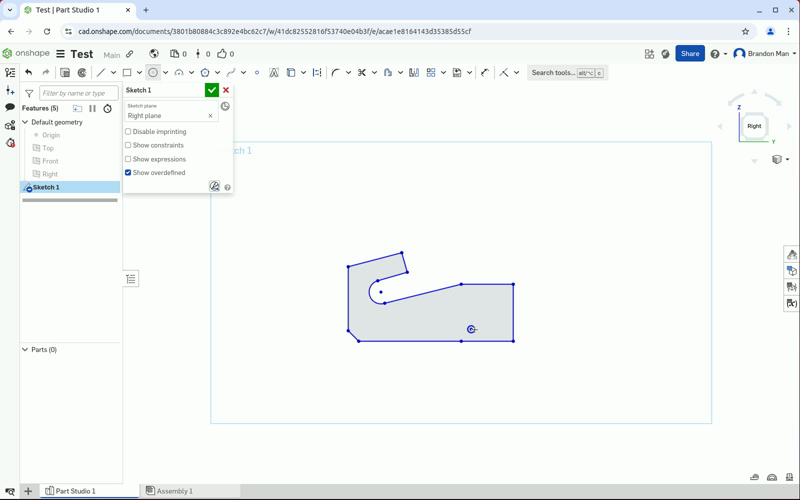
mouse_move(502, 329)
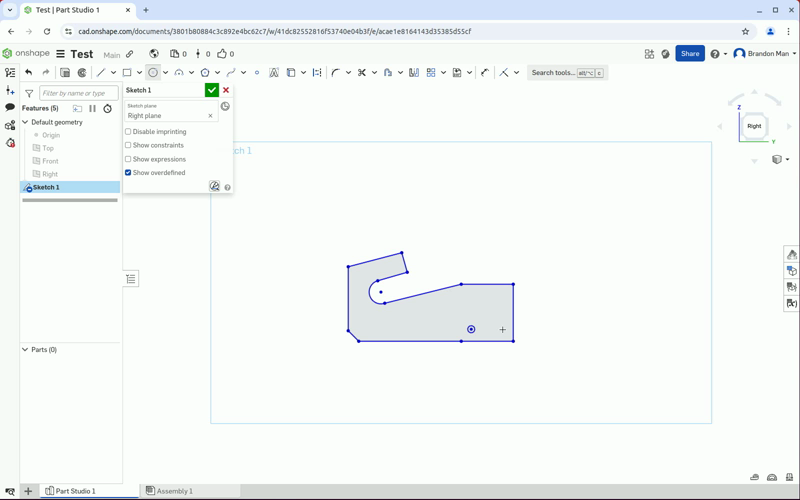
click(502, 329)
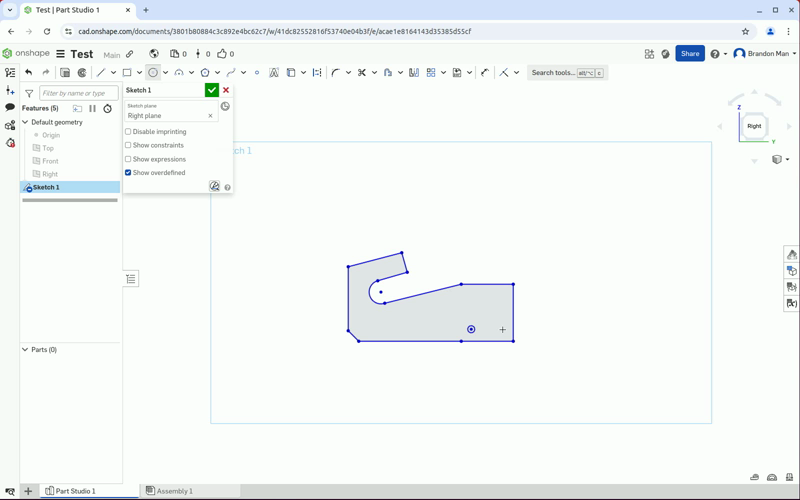
key_up(shift)
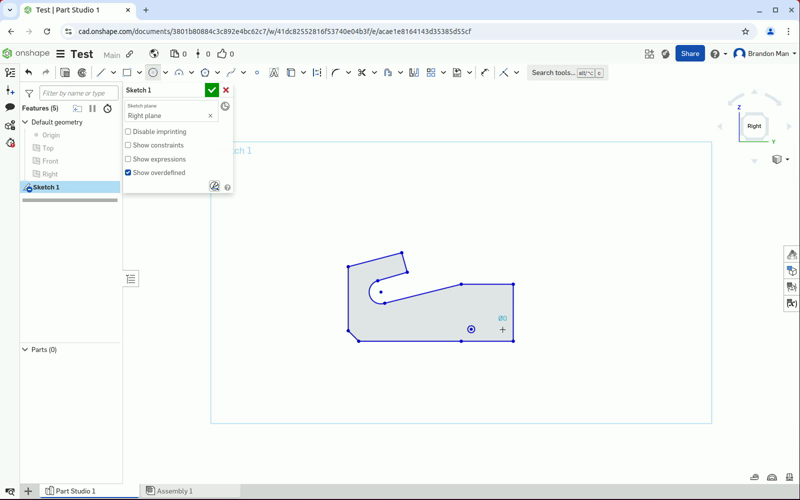
mouse_move(506, 329)
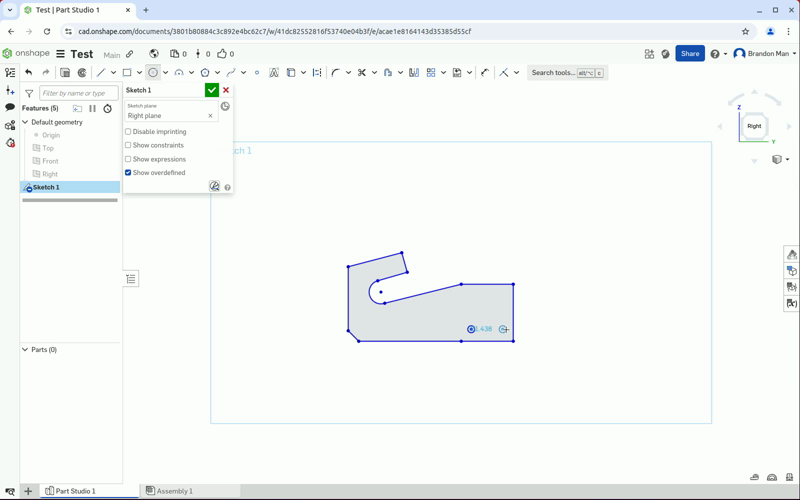
click(506, 329)
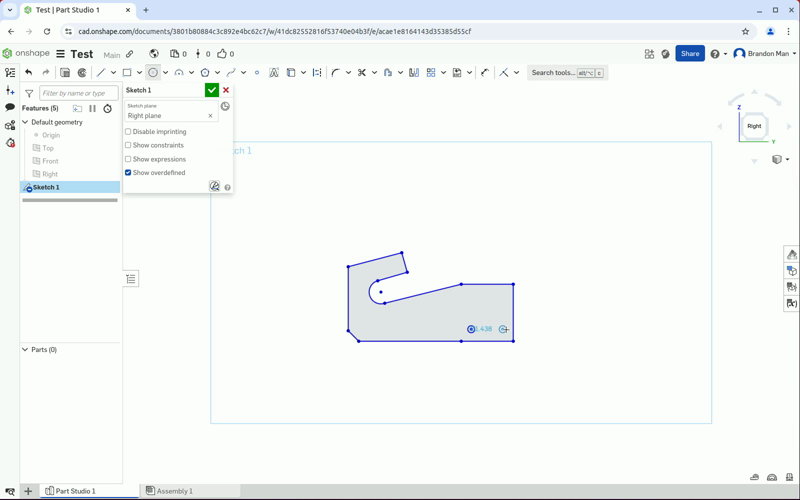
key(esc)
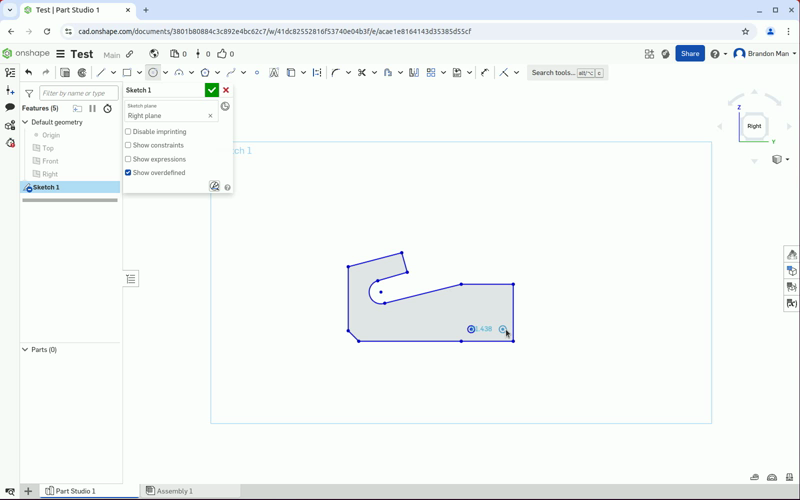
mouse_move(363, 282)
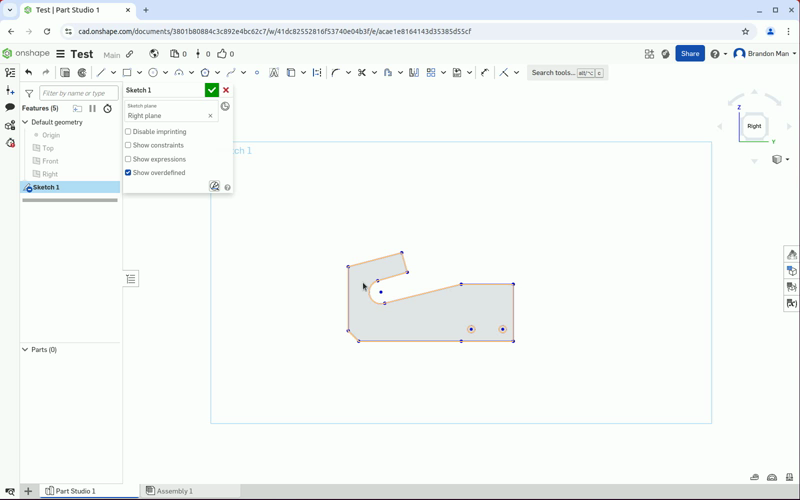
click(363, 282)
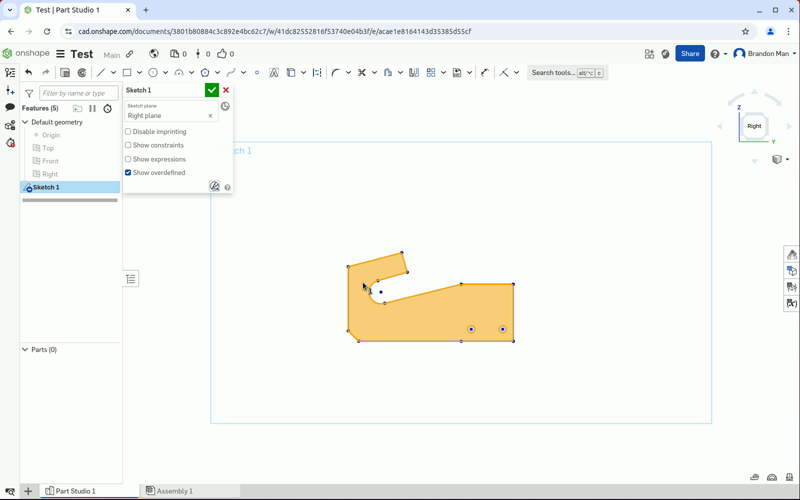
mouse_move(73, 352)
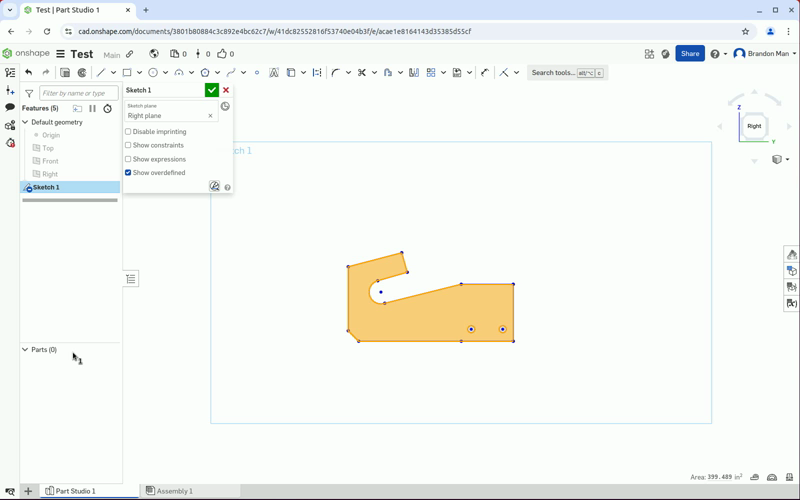
key(shift+y)
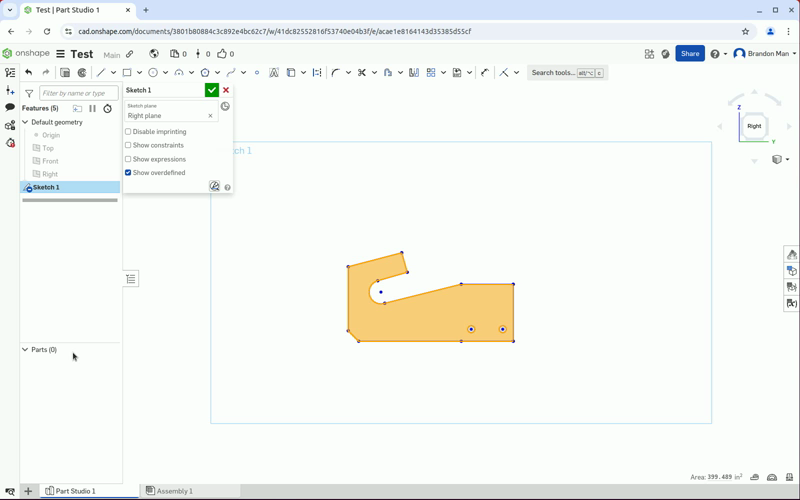
key(shift+e)
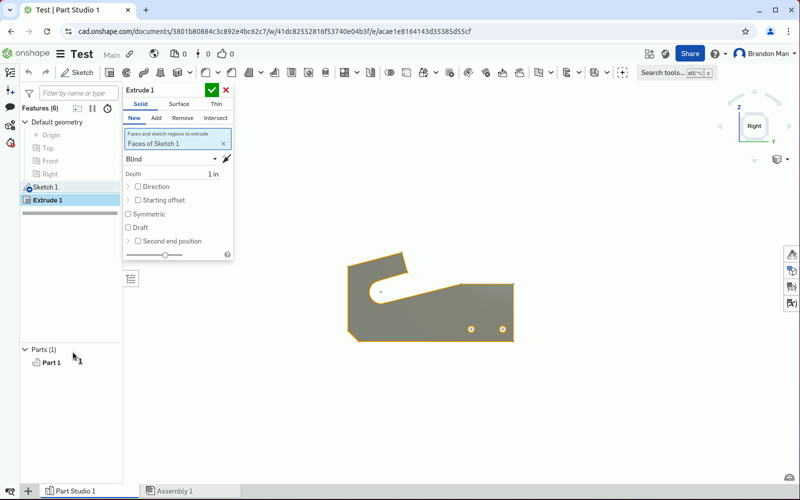
mouse_move(143, 106)
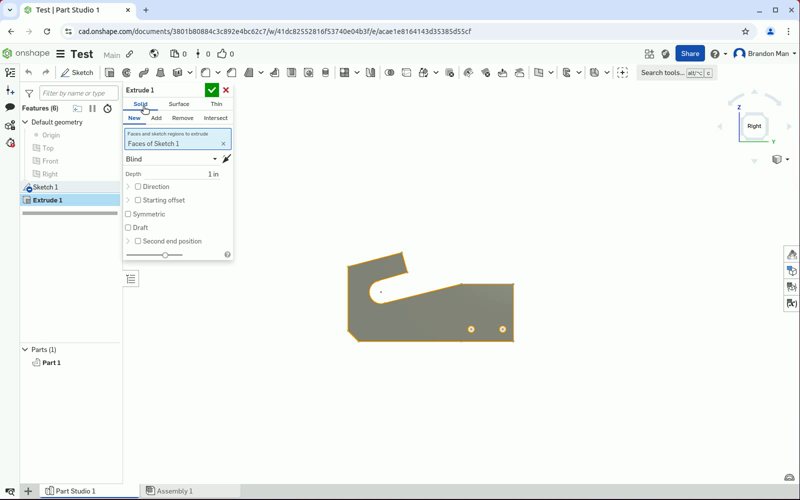
click(143, 106)
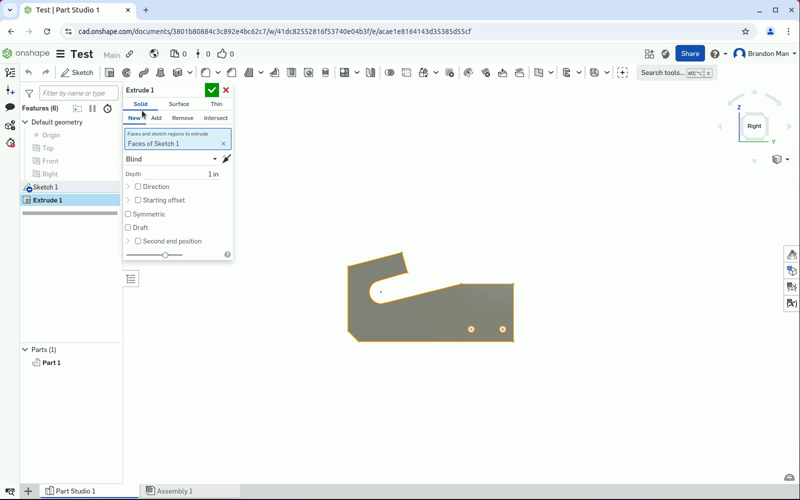
mouse_move(137, 120)
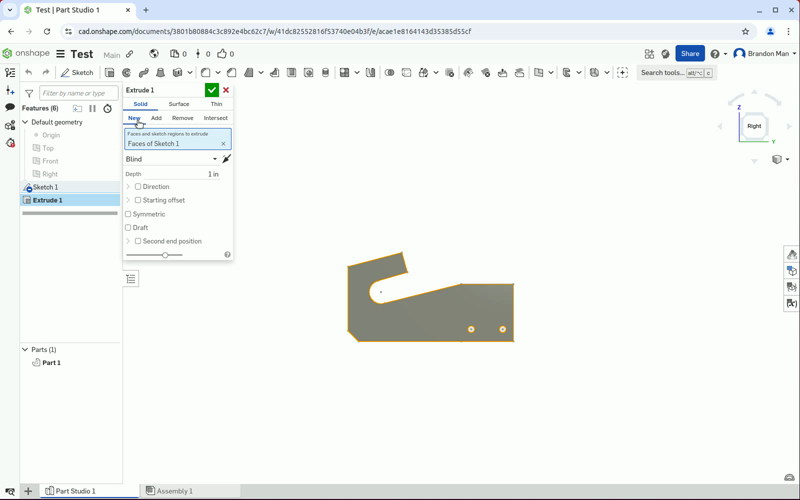
click(137, 120)
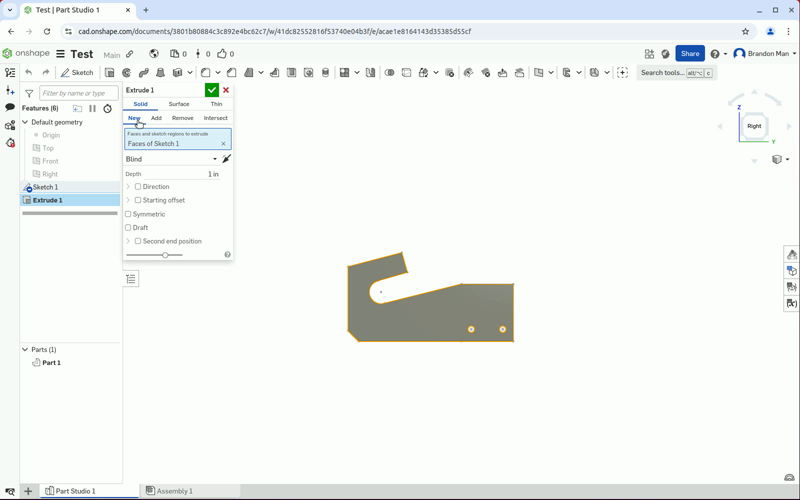
key(tab, 4)
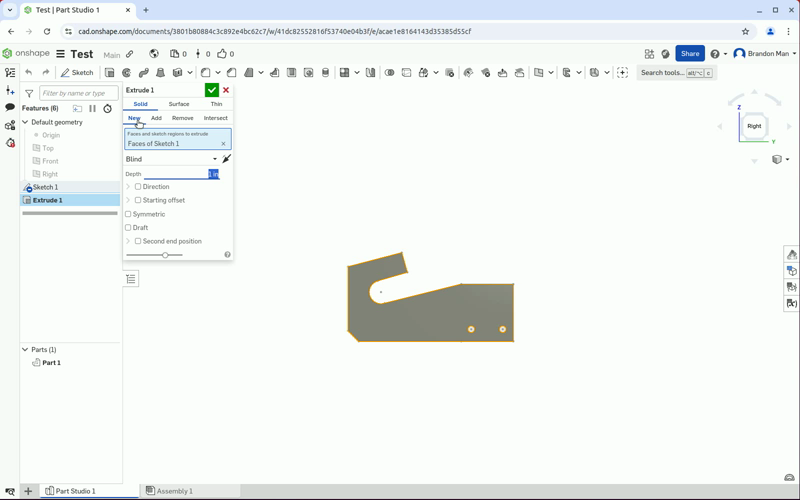
text(0.481)
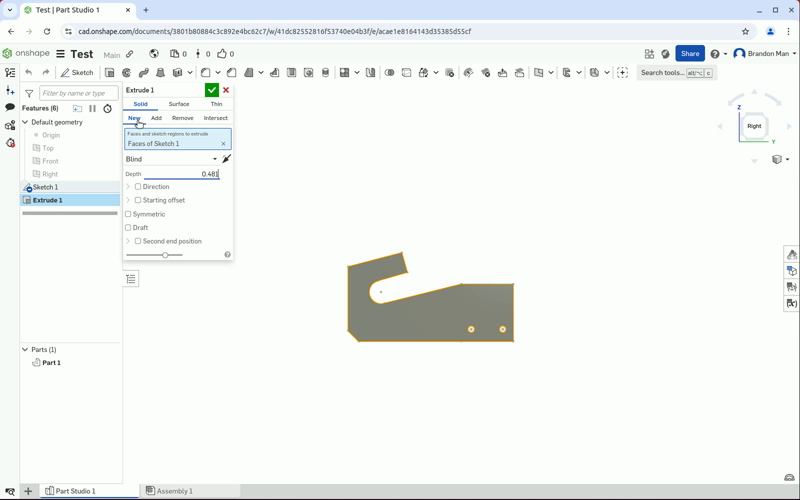
key(enter)
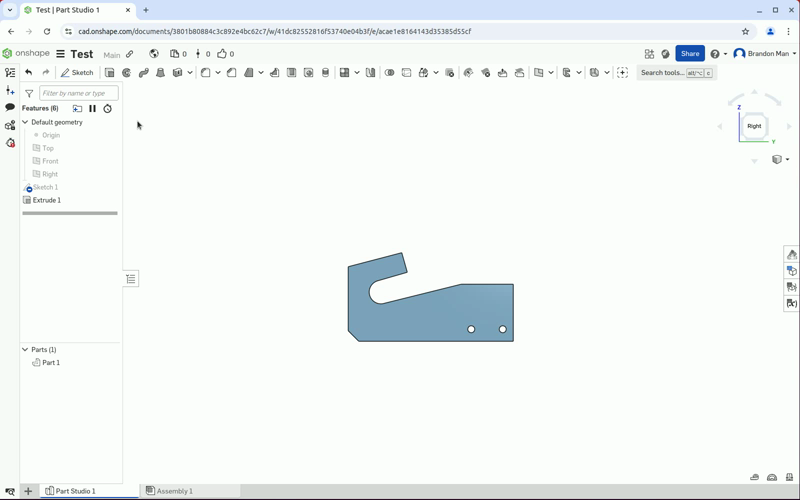
key(shift+h)
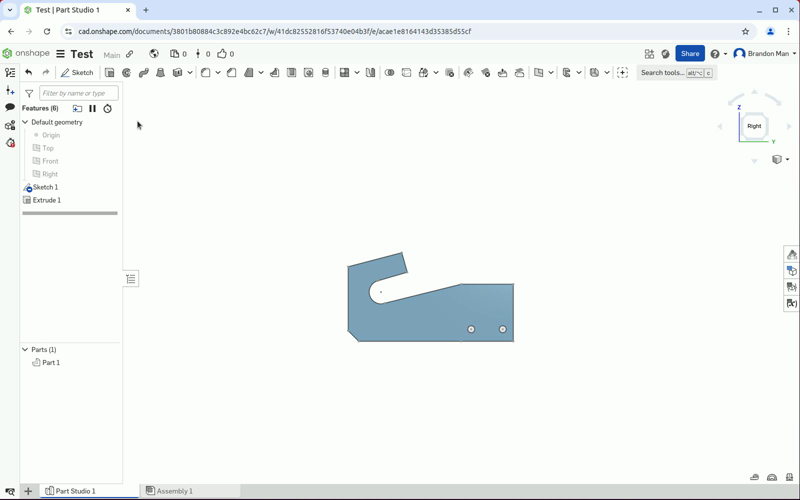
key(shift+h)
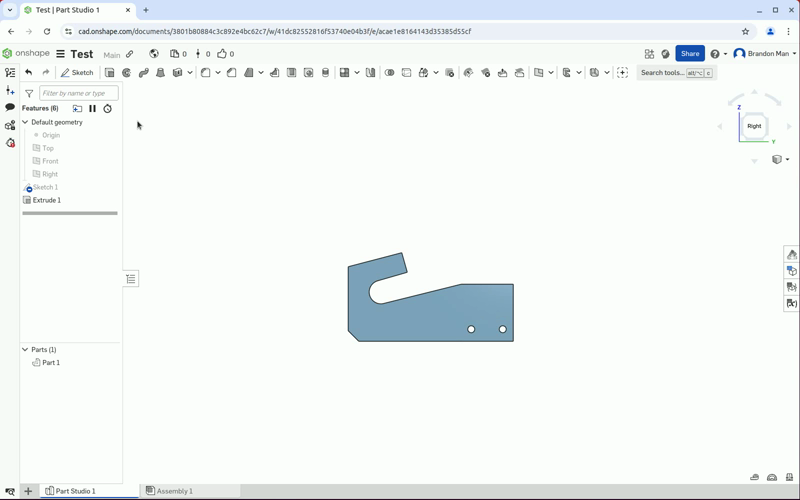
mouse_move(73, 189)
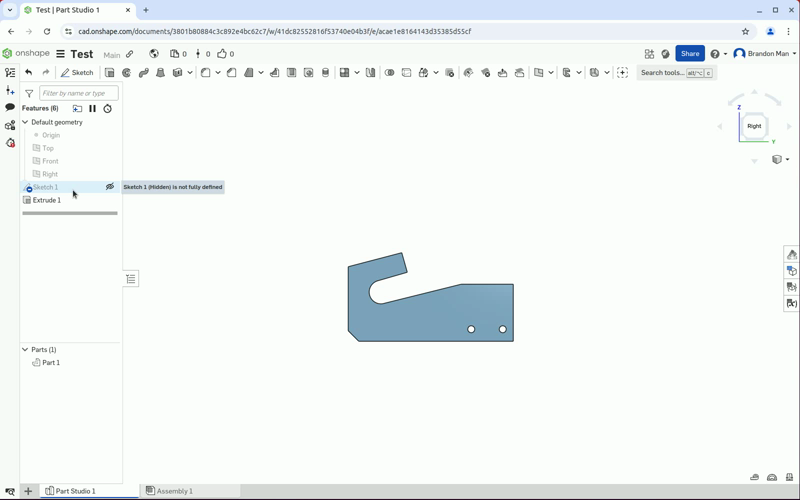
click(73, 189)
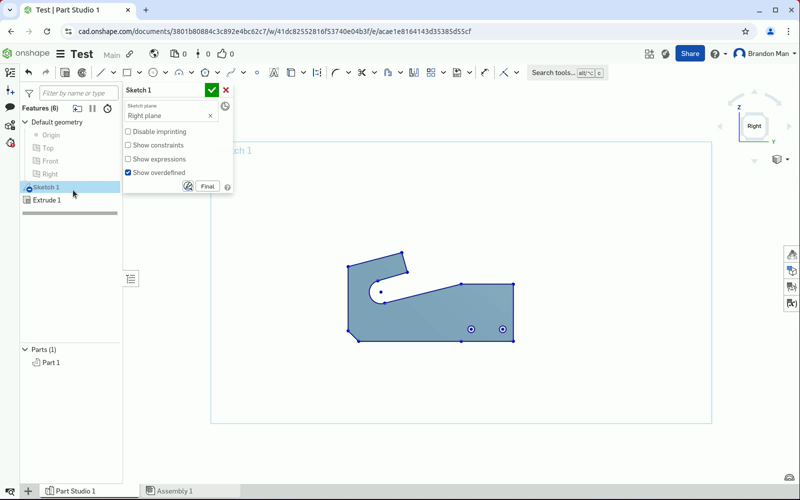
mouse_move(229, 92)
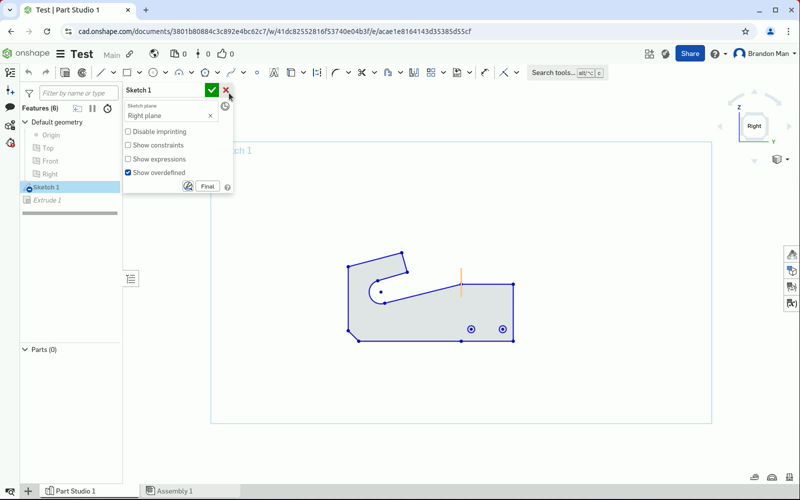
click(229, 92)
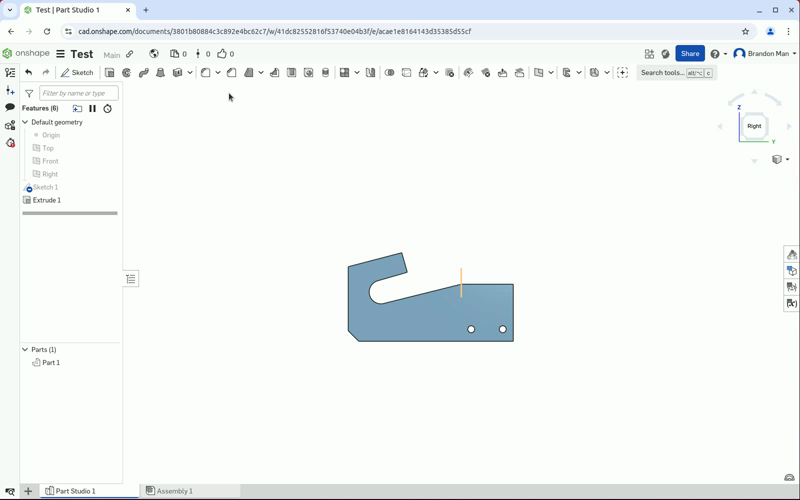
mouse_move(73, 352)
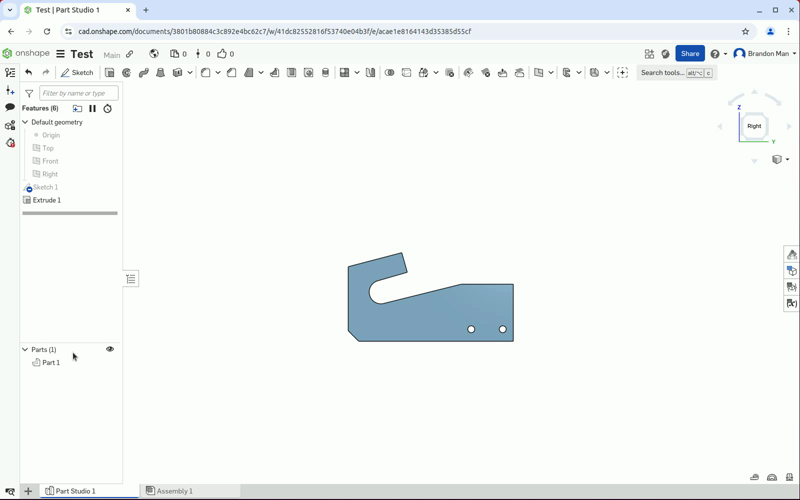
key(y)
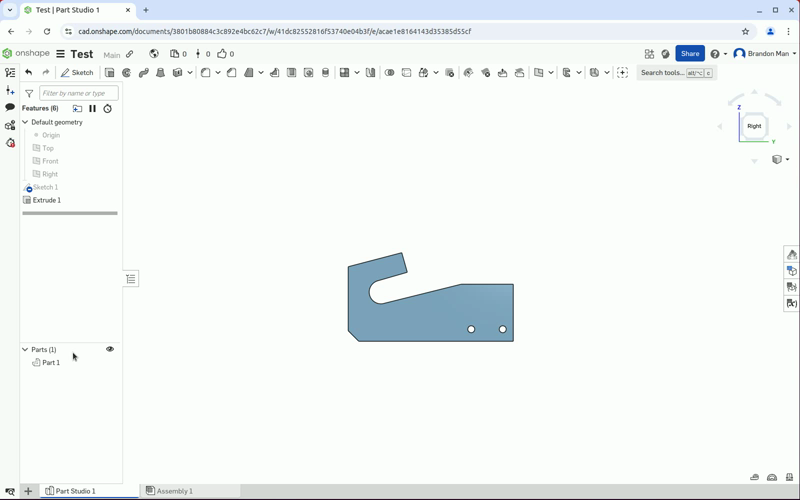
key(shift+p)
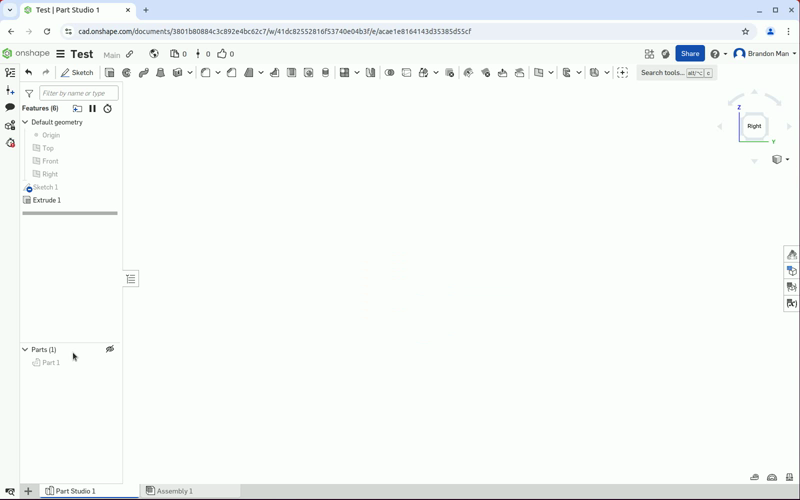
key(space)
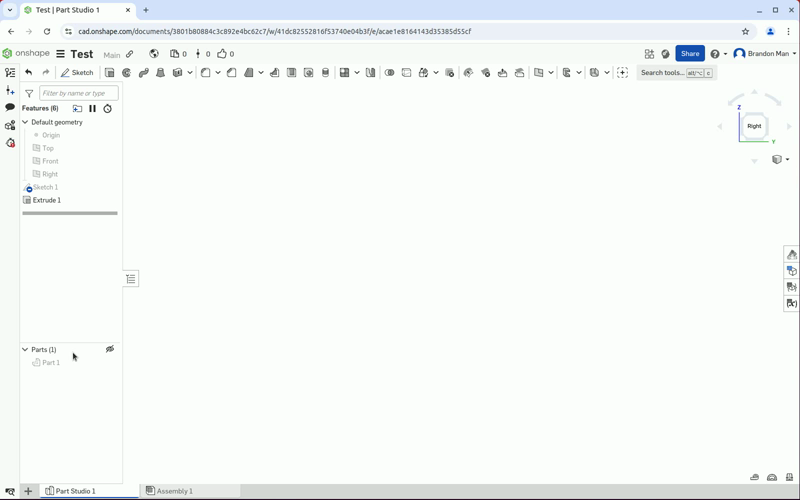
key_down(shift)
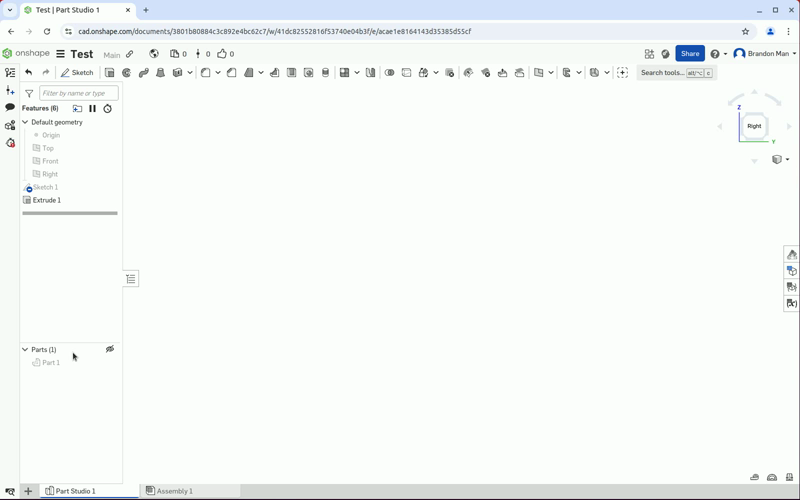
key(right)
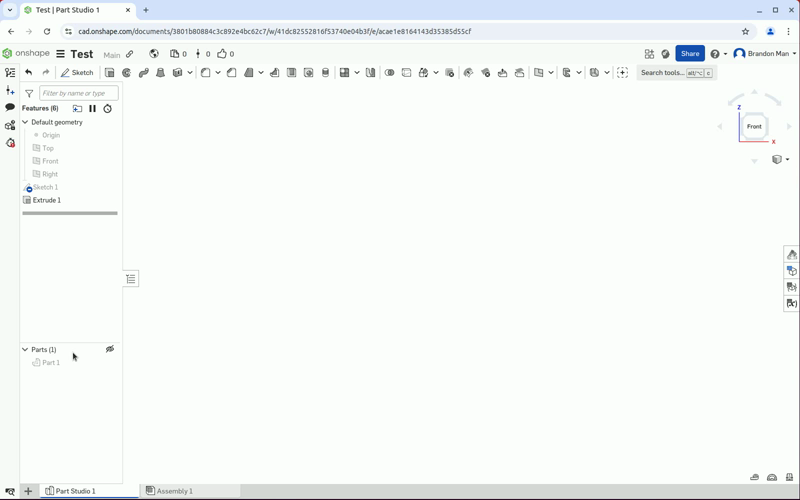
key_up(shift)
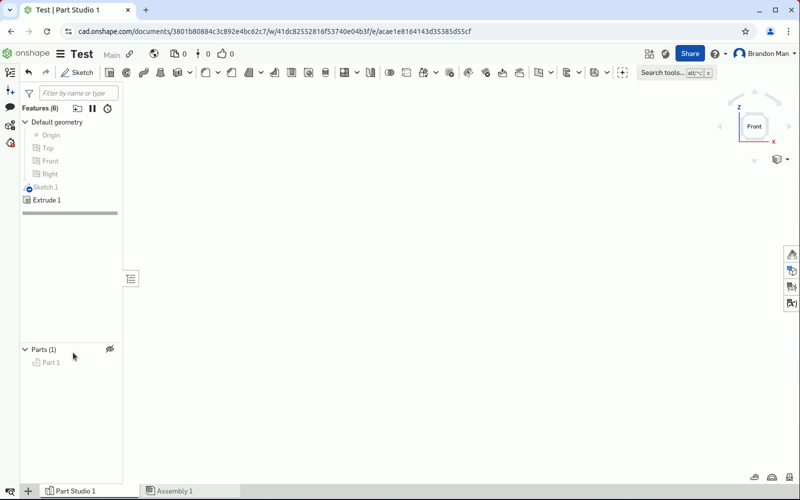
key(space)
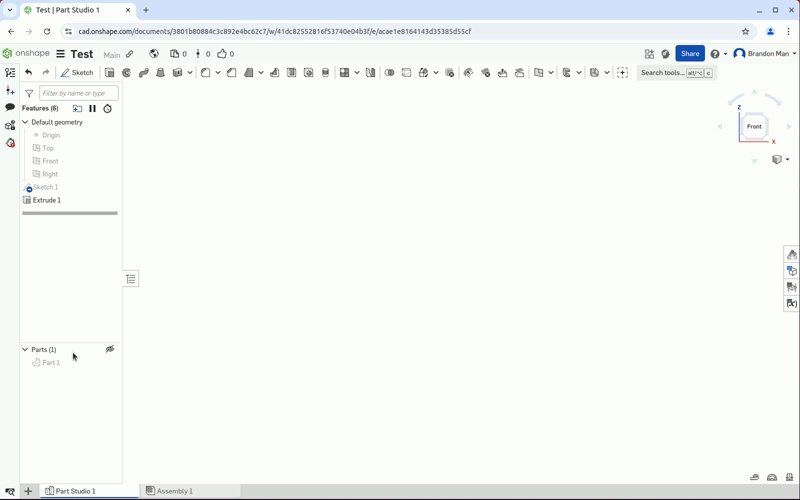
key_down(shift)
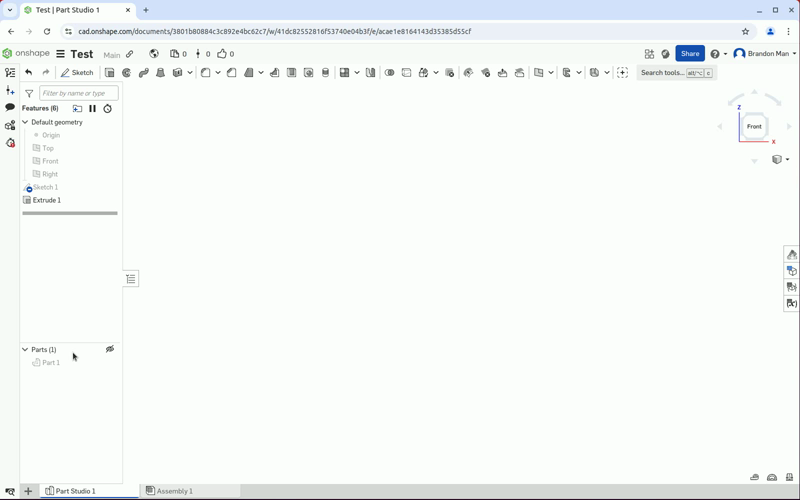
key(down)
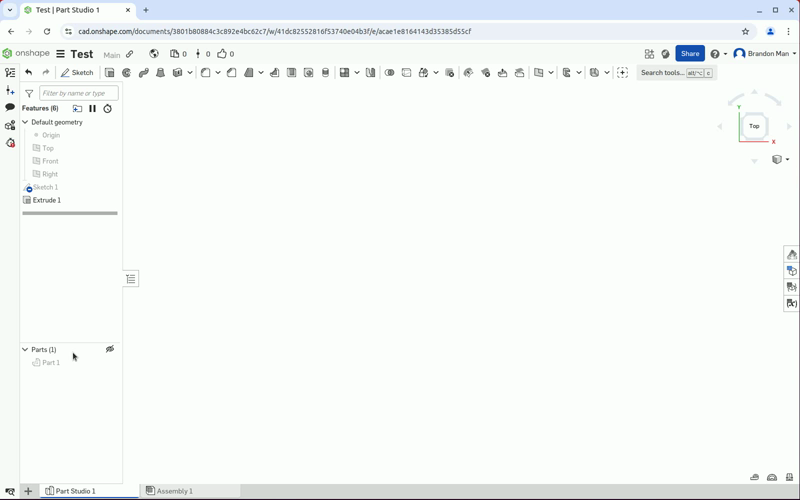
key_up(shift)
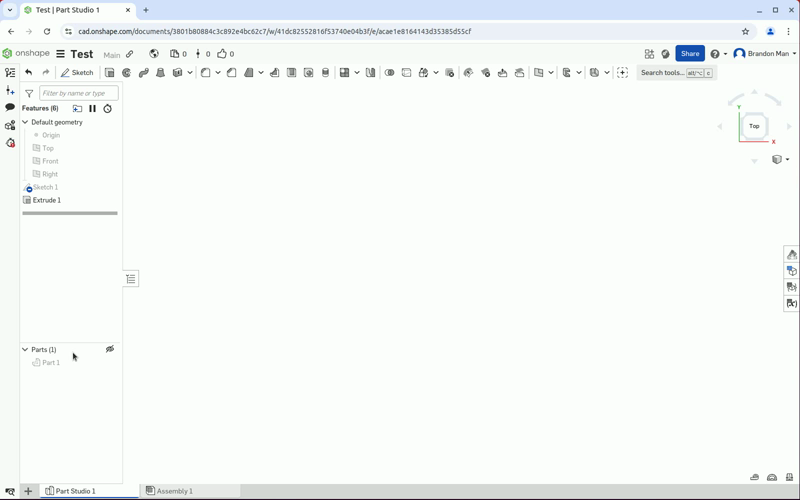
mouse_move(73, 352)
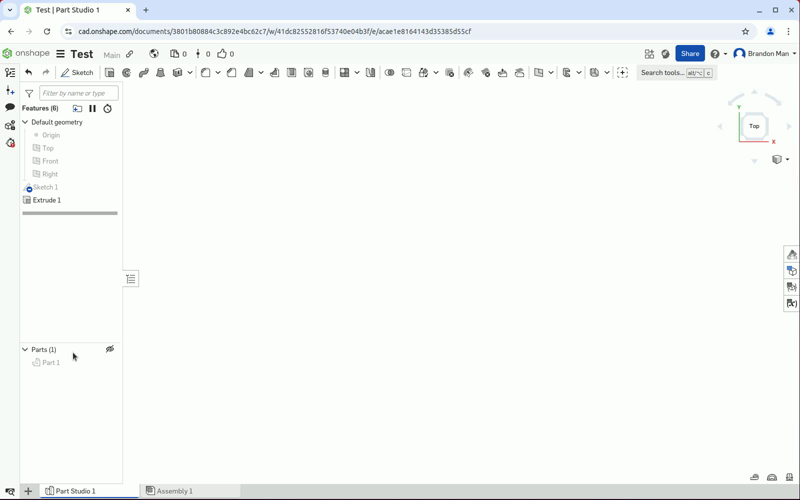
key(shift+y)
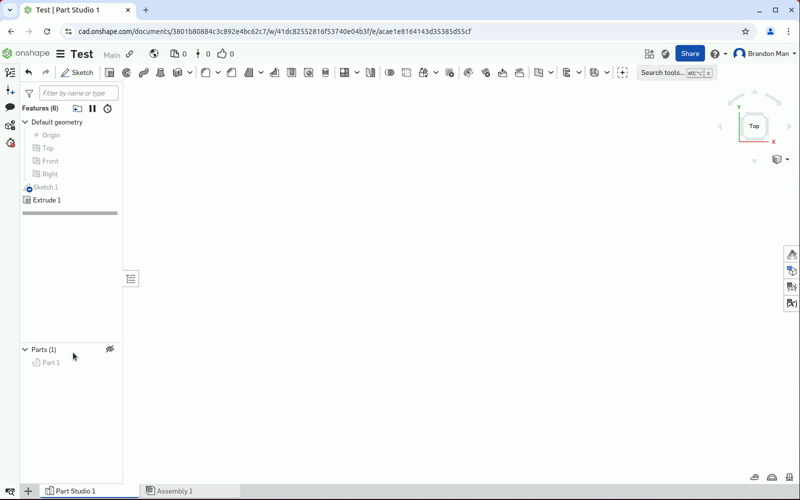
key(shift+s)
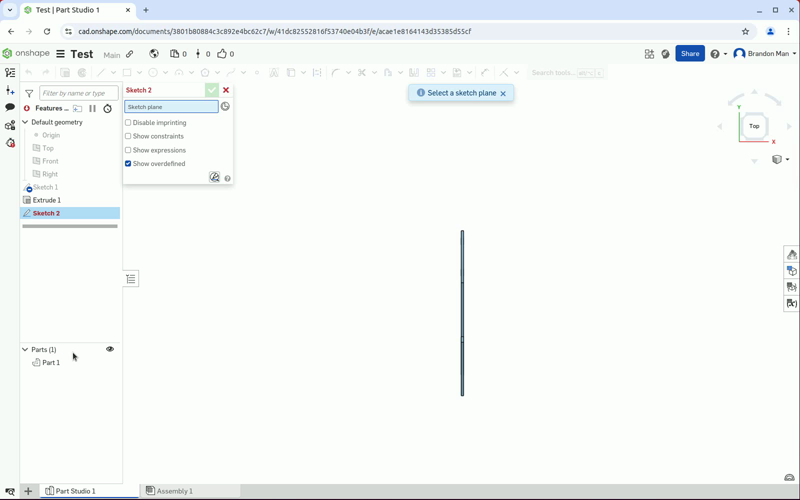
mouse_move(73, 150)
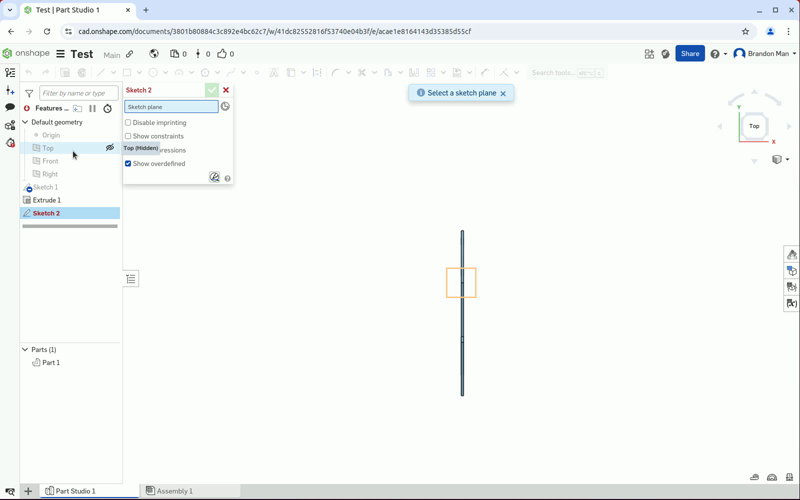
click(73, 150)
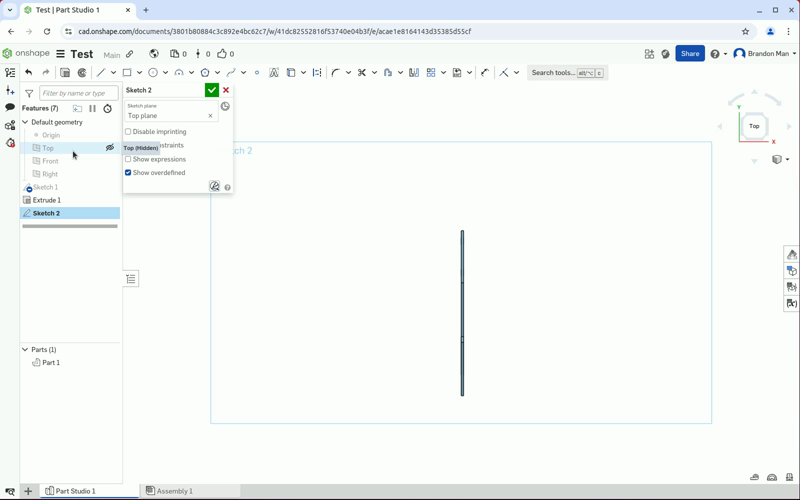
mouse_move(73, 352)
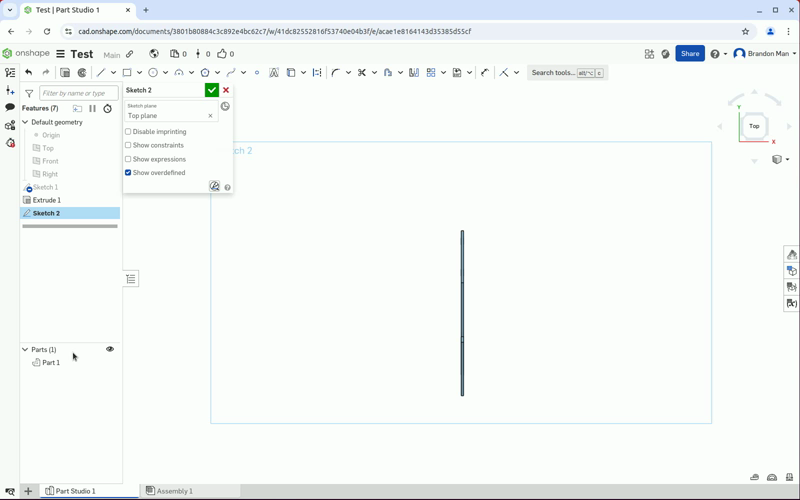
key(y)
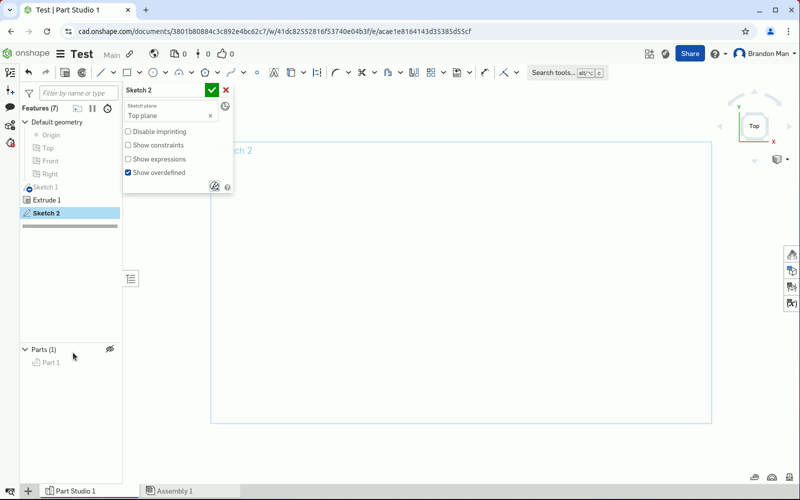
key(l)
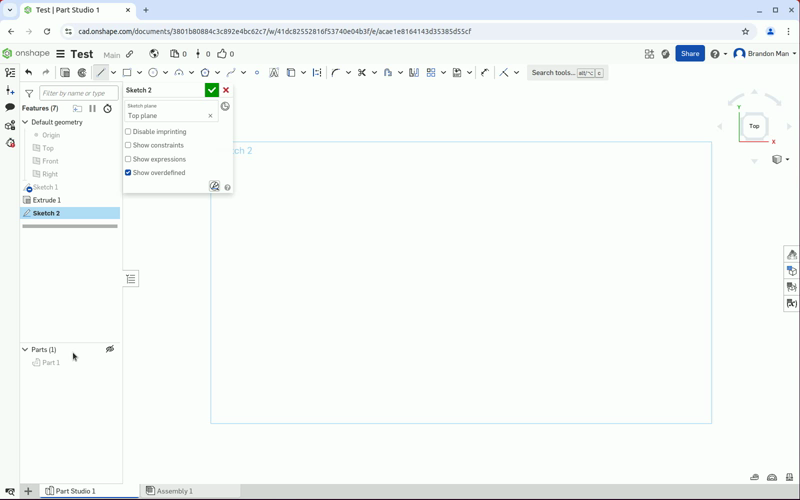
key_down(shift)
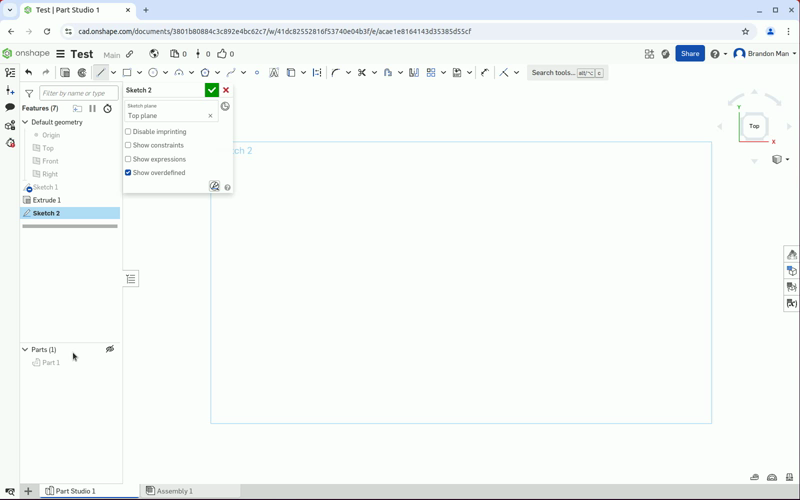
mouse_move(404, 236)
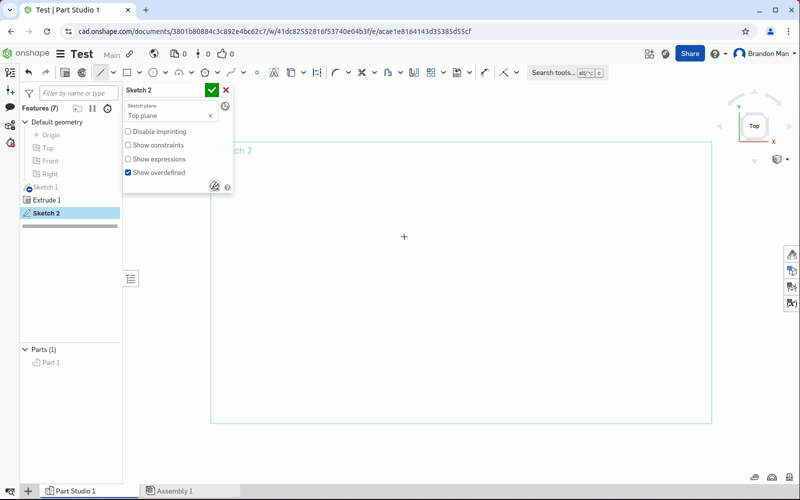
click(404, 236)
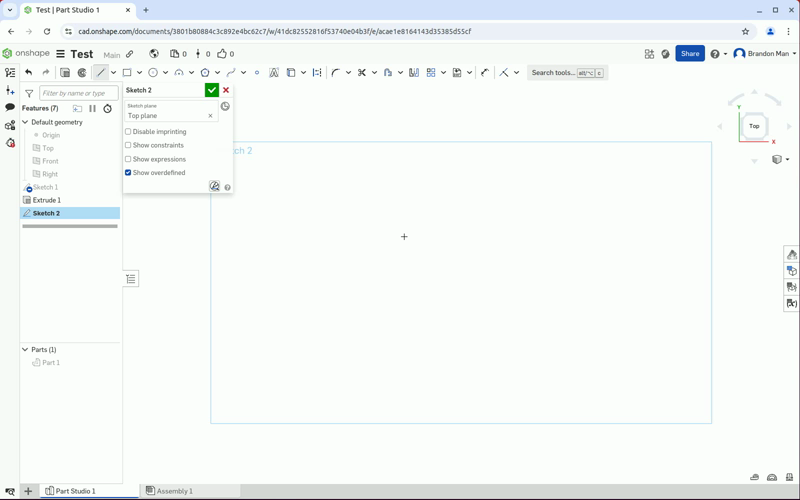
key_up(shift)
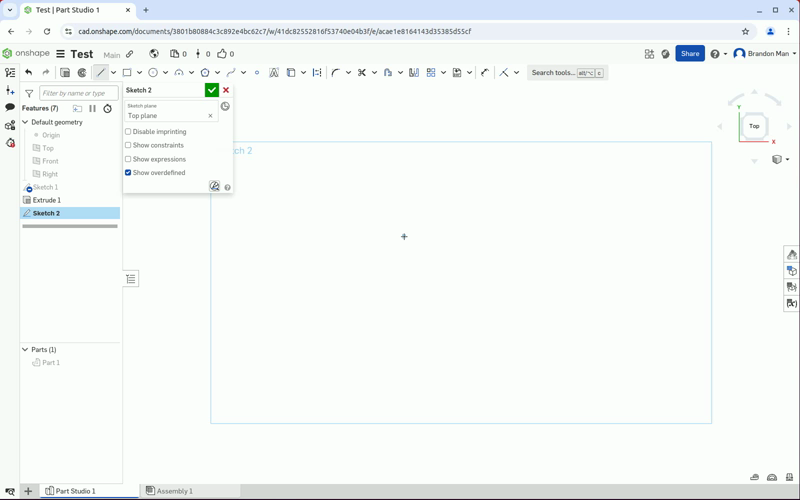
key_down(shift)
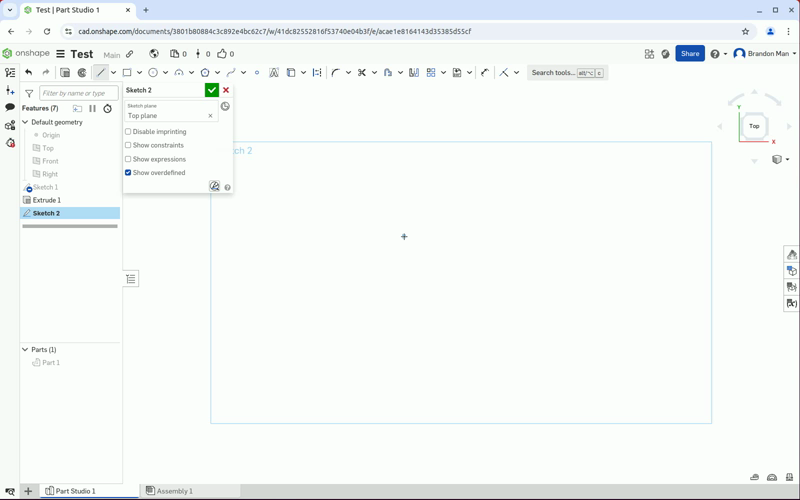
mouse_move(434, 236)
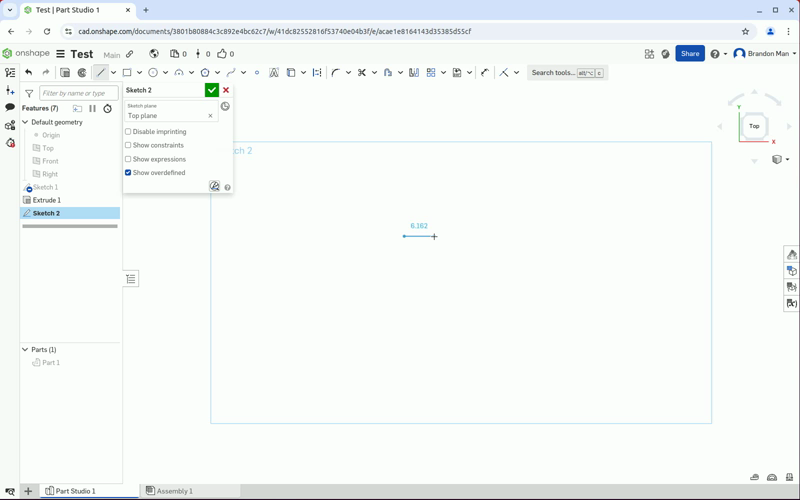
mouse_move(435, 236)
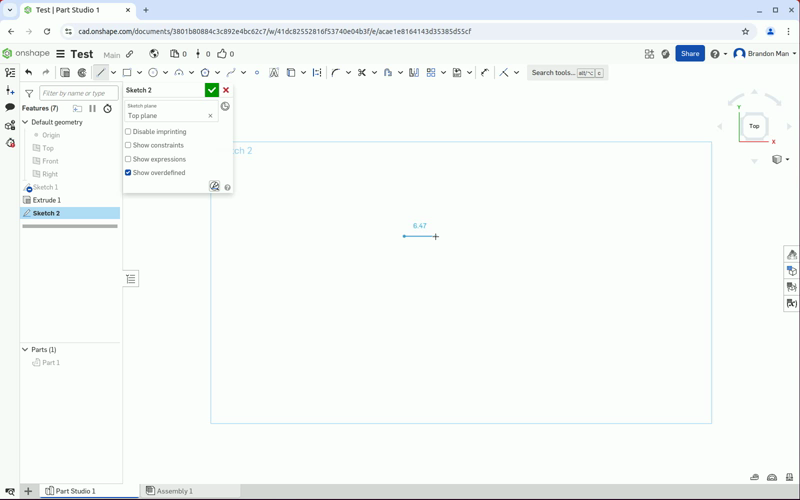
click(435, 236)
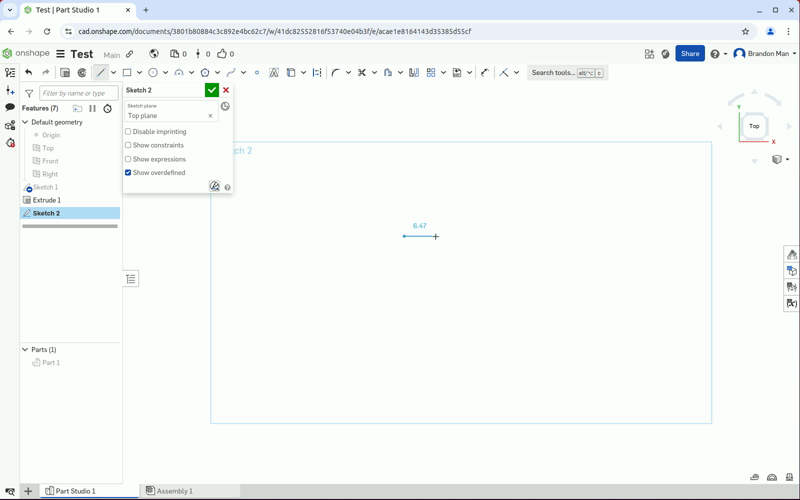
key_up(shift)
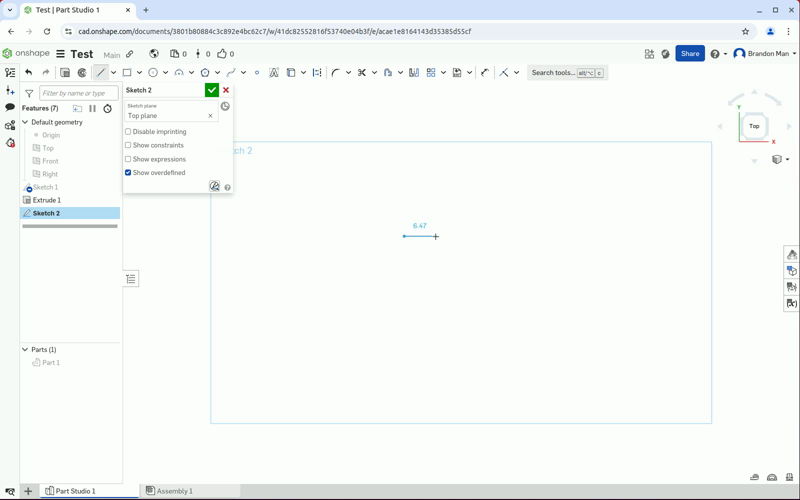
key_down(shift)
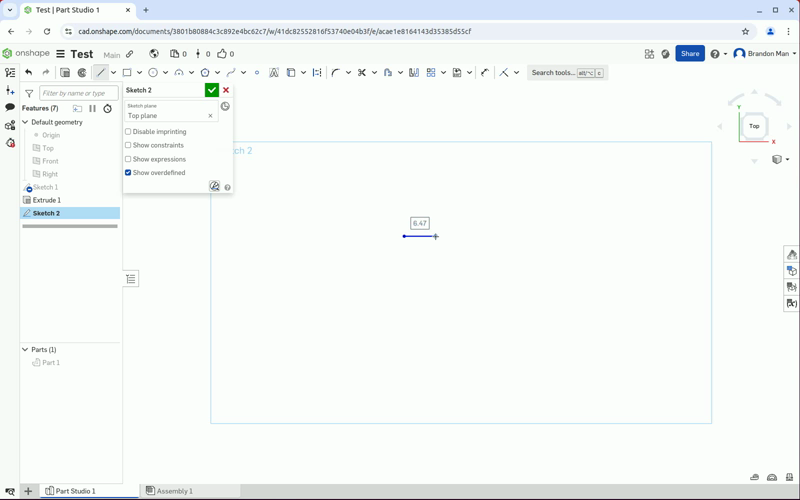
mouse_move(465, 236)
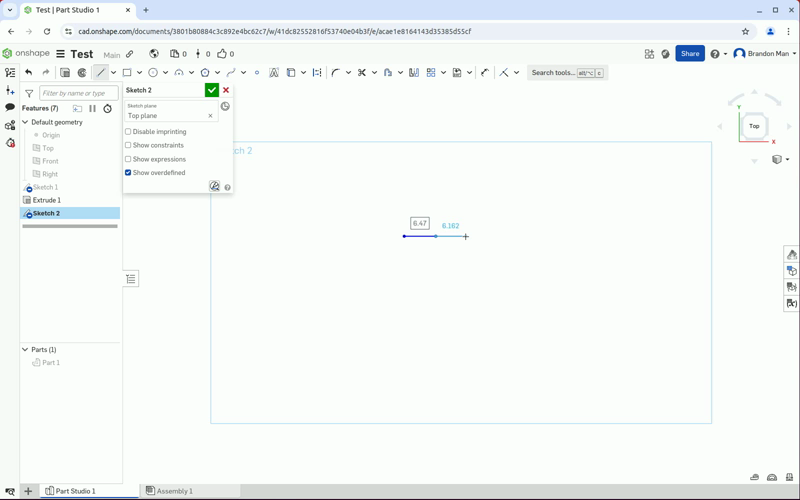
mouse_move(435, 204)
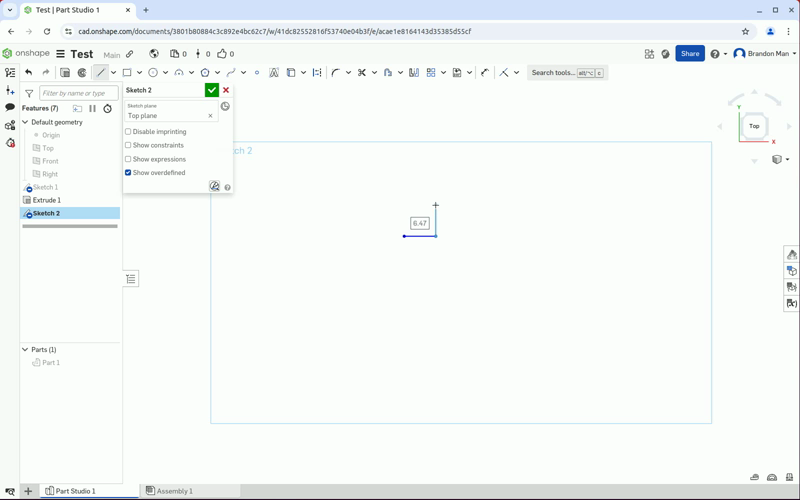
click(435, 204)
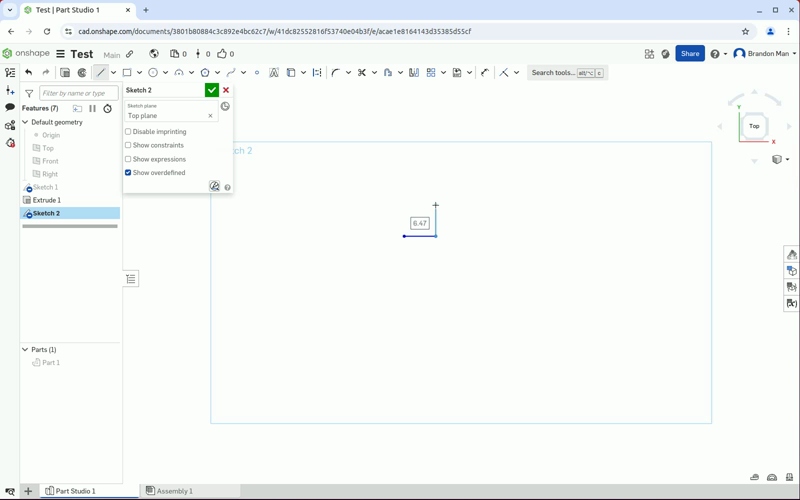
key_up(shift)
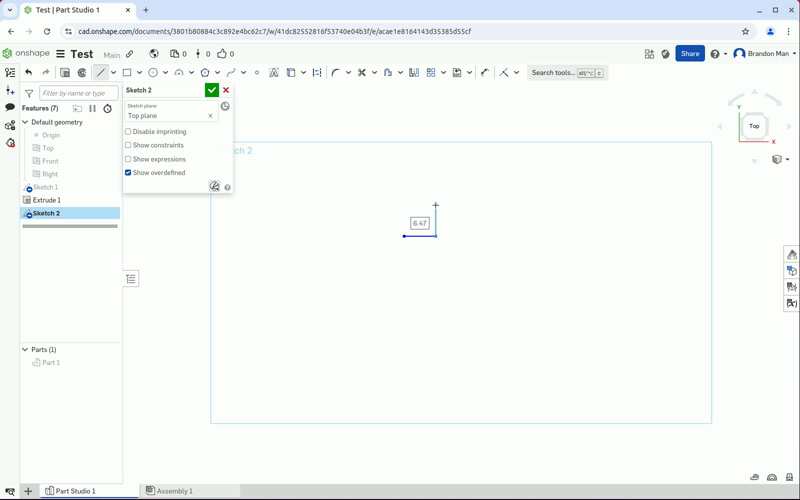
key_down(shift)
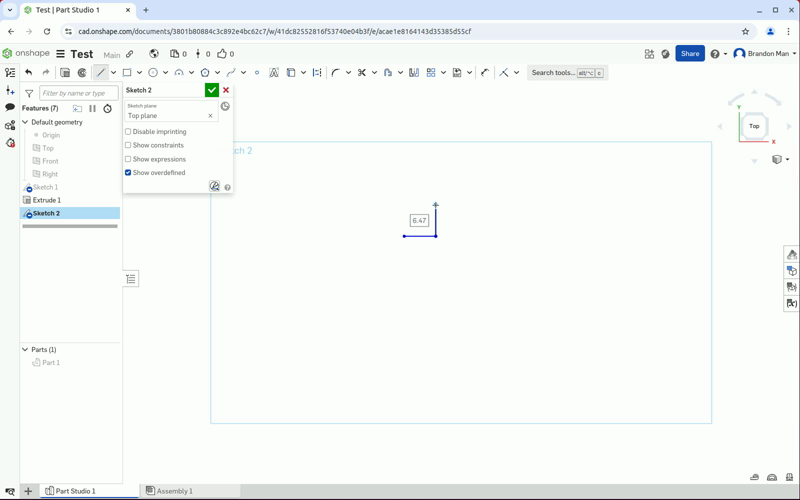
mouse_move(465, 204)
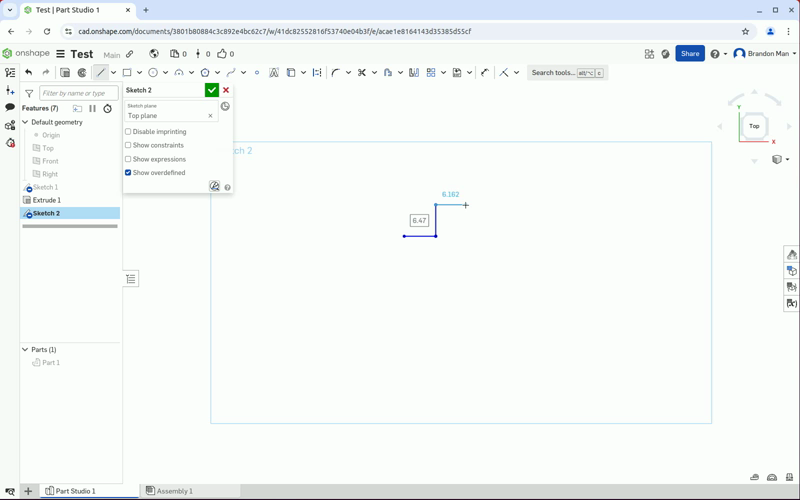
mouse_move(404, 204)
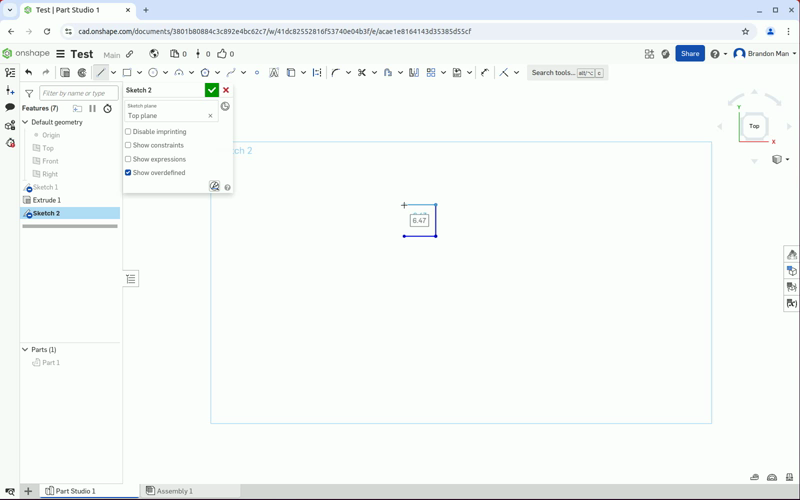
click(404, 204)
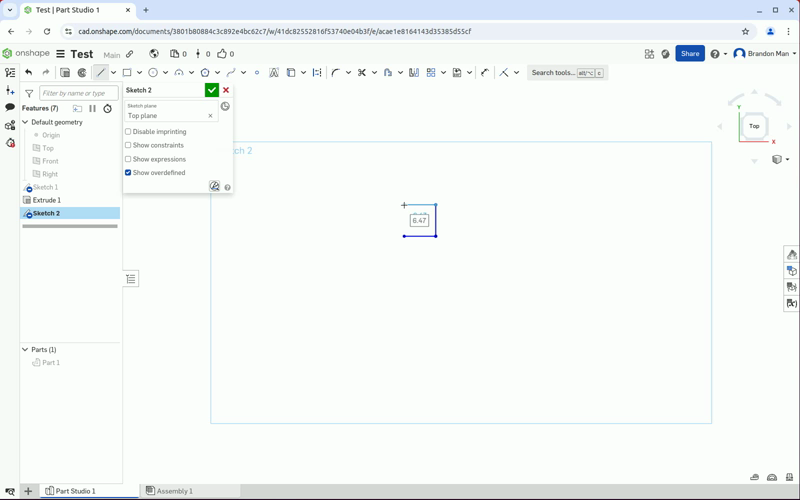
key_up(shift)
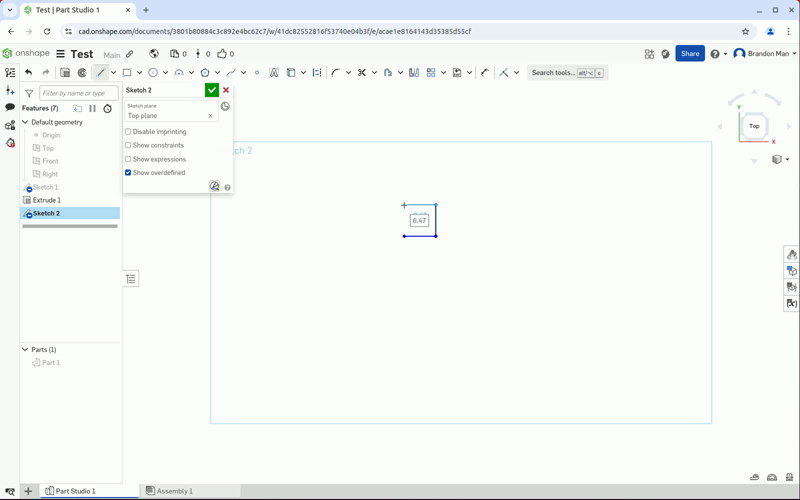
mouse_move(434, 204)
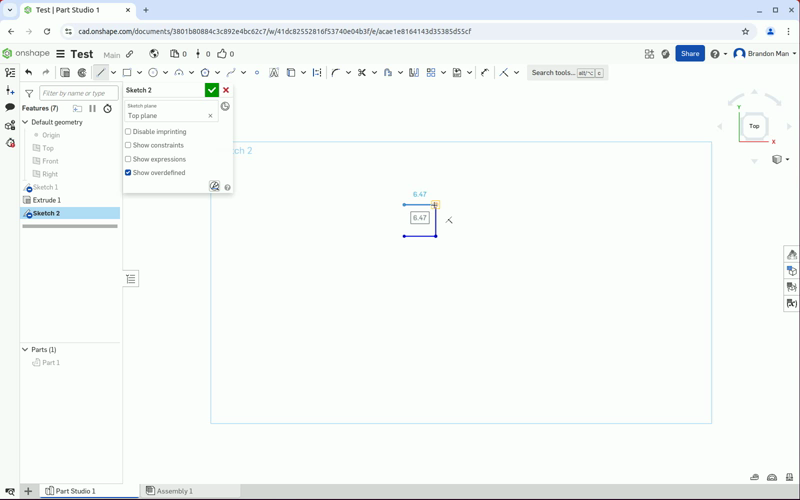
key_down(shift)
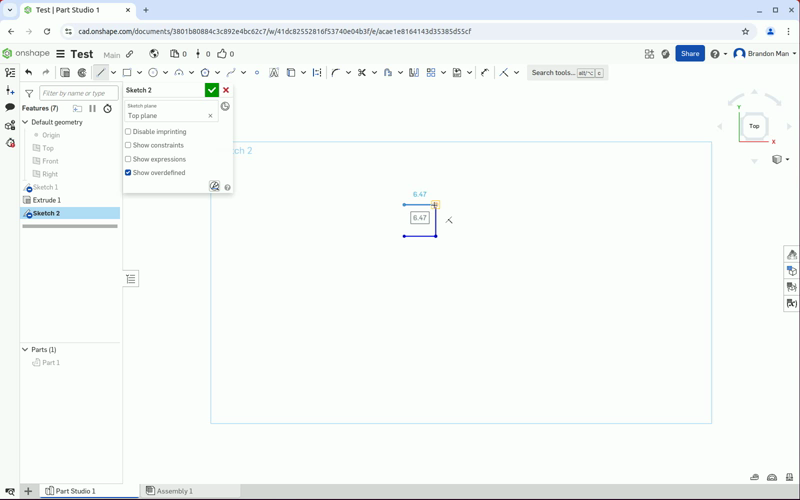
mouse_move(404, 236)
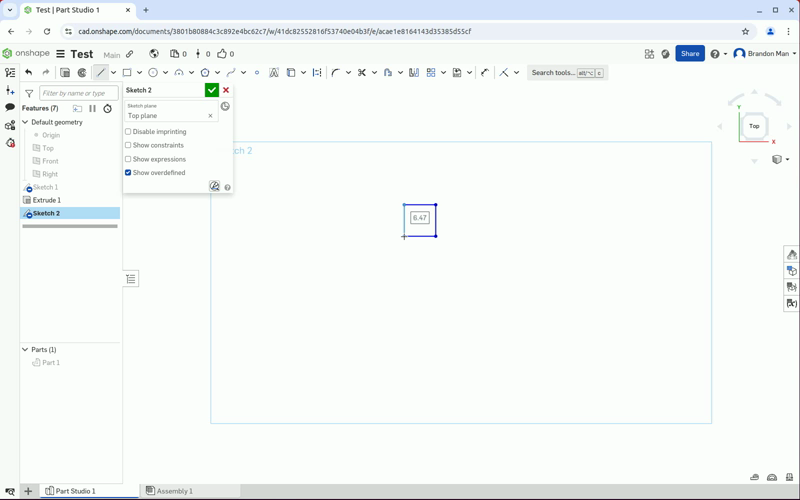
key_up(shift)
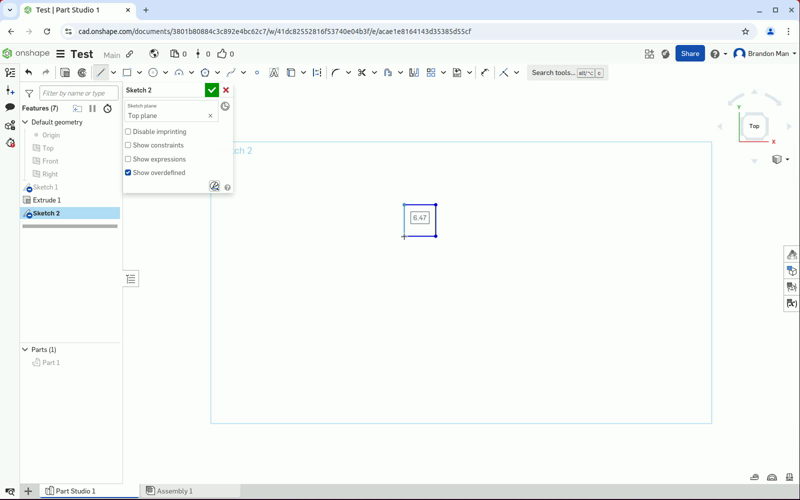
click(404, 236)
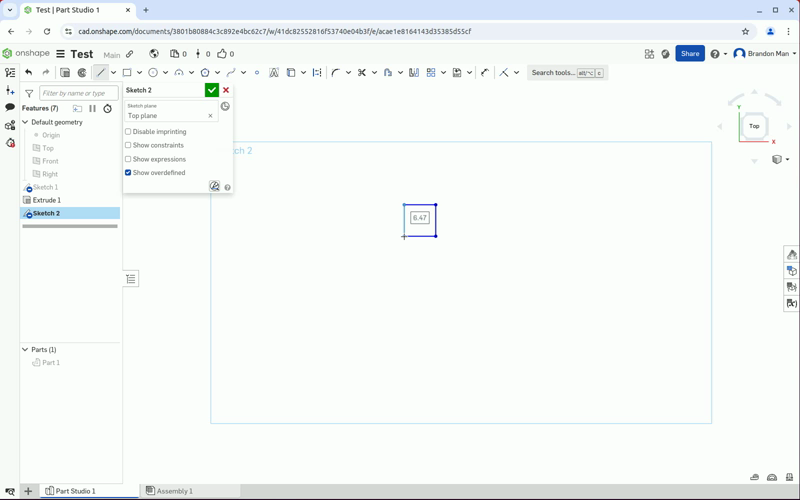
key(esc)
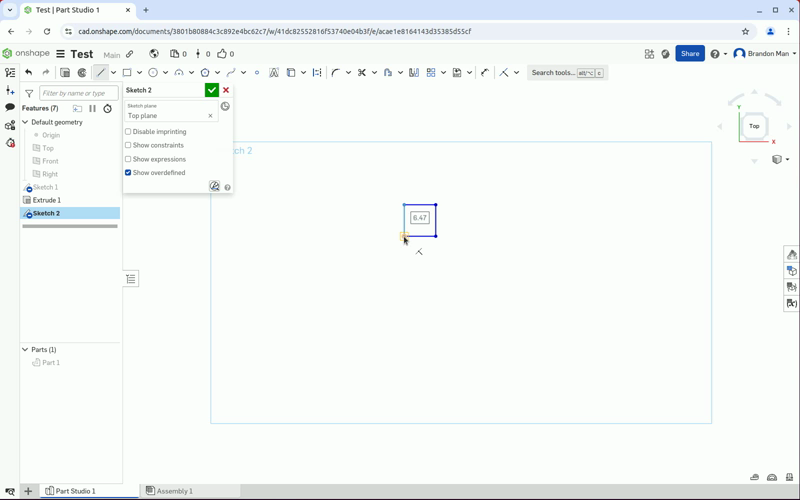
mouse_move(427, 229)
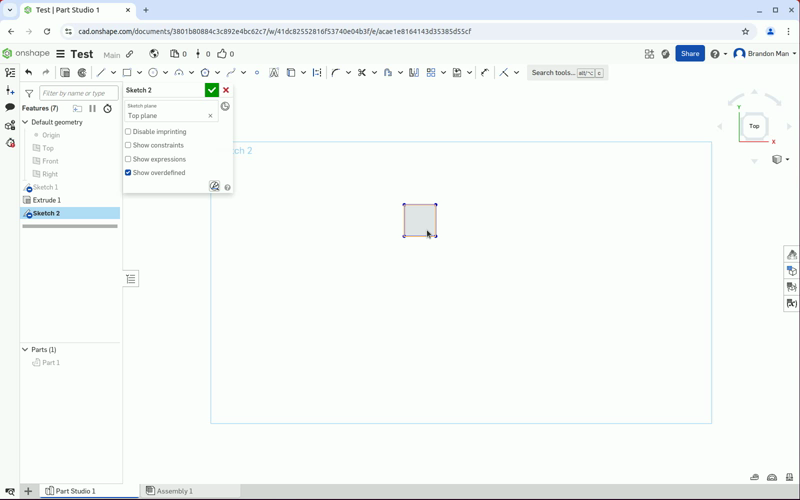
scroll(6)
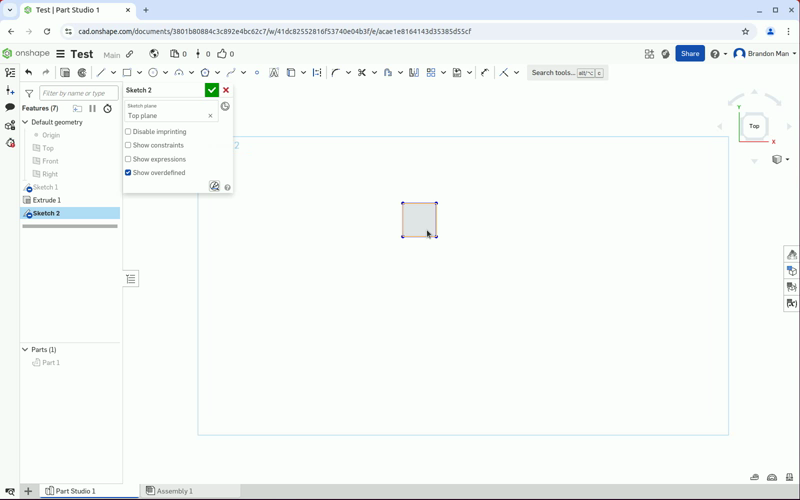
scroll(6)
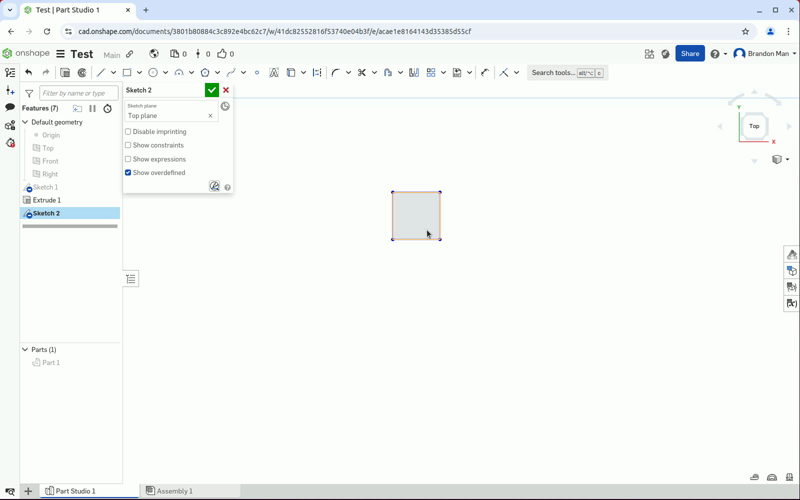
scroll(6)
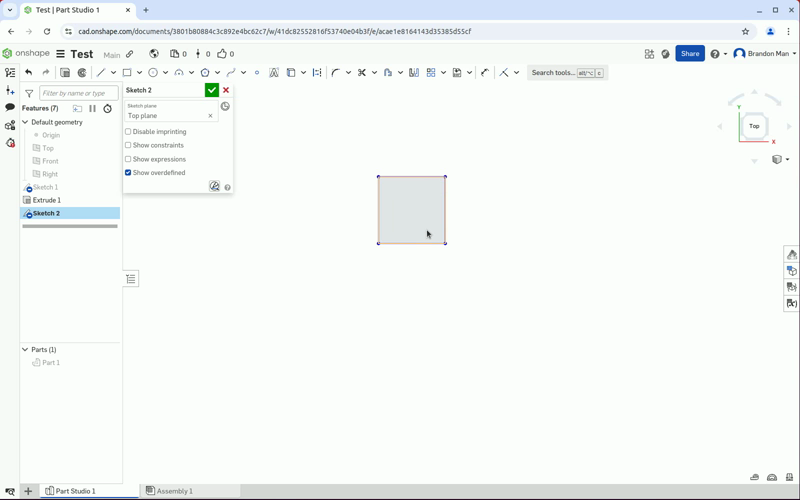
scroll(6)
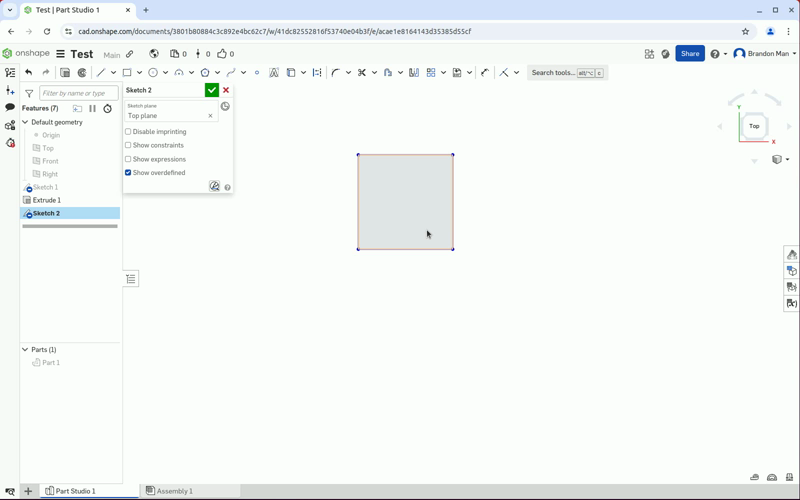
scroll(6)
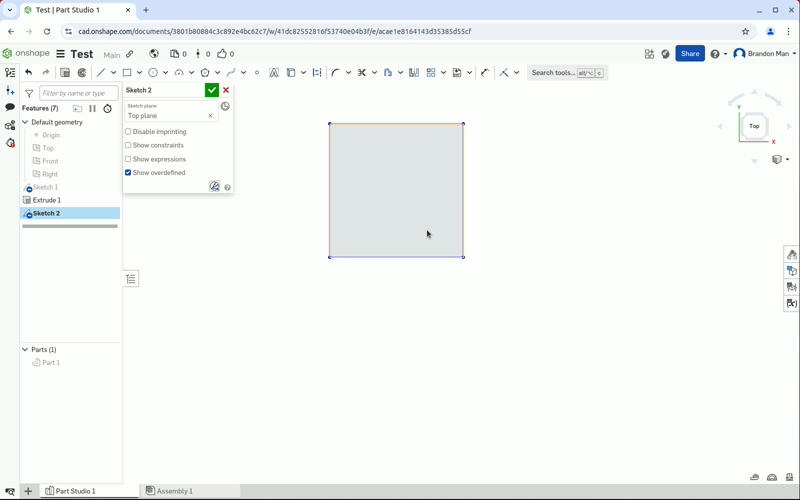
scroll(6)
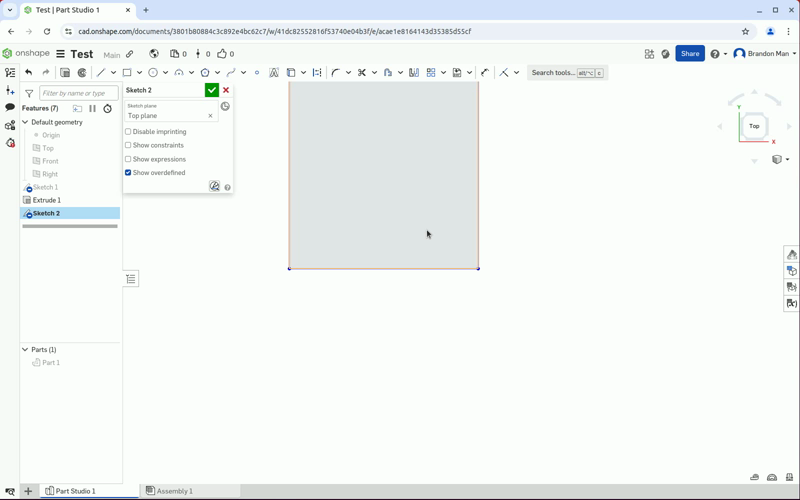
scroll(6)
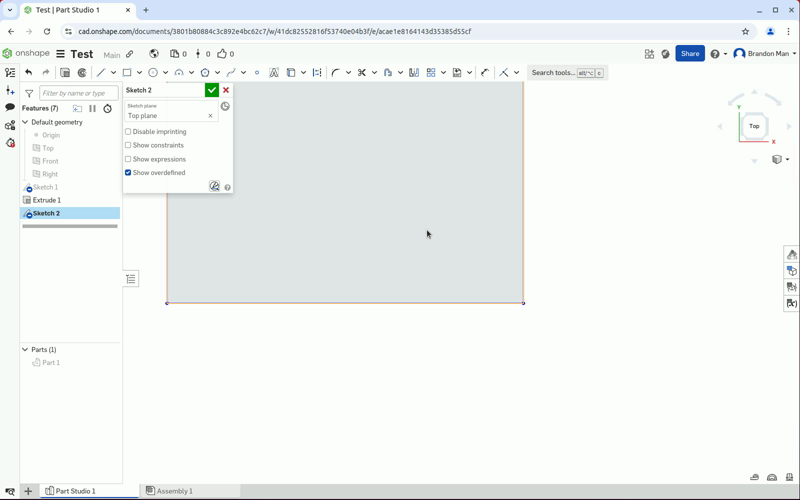
click(427, 229)
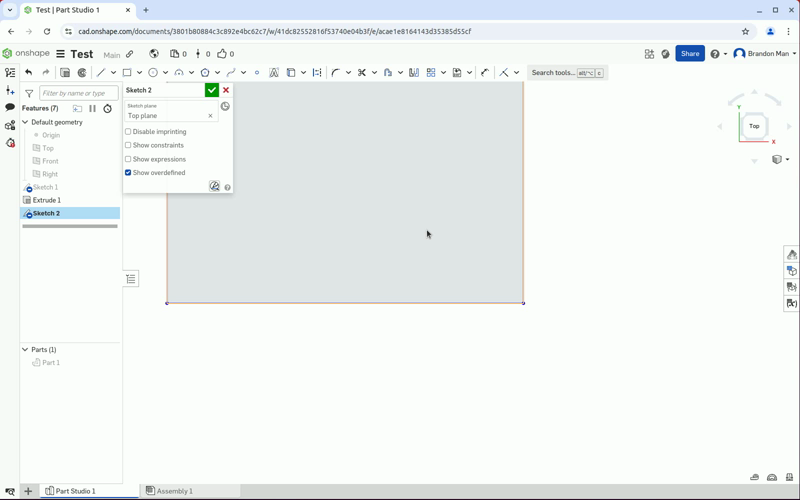
scroll(-6)
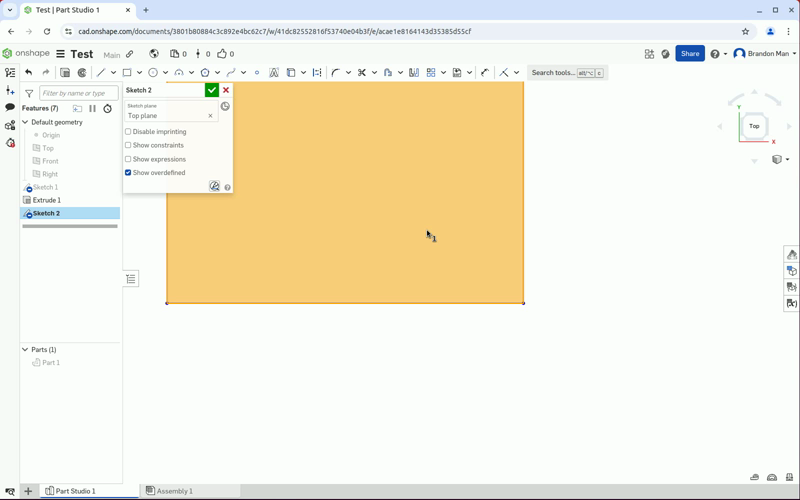
scroll(-6)
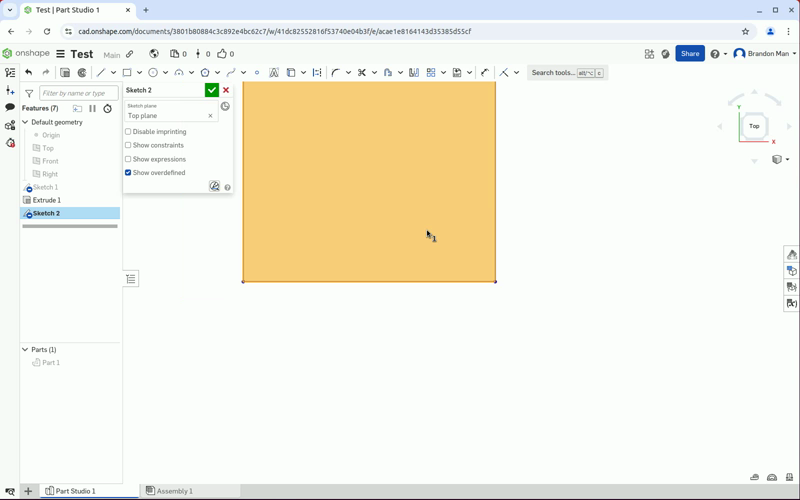
scroll(-6)
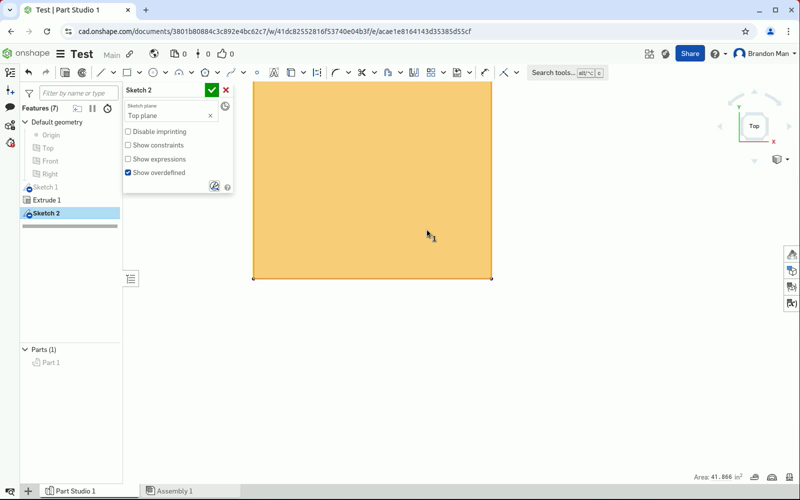
scroll(-6)
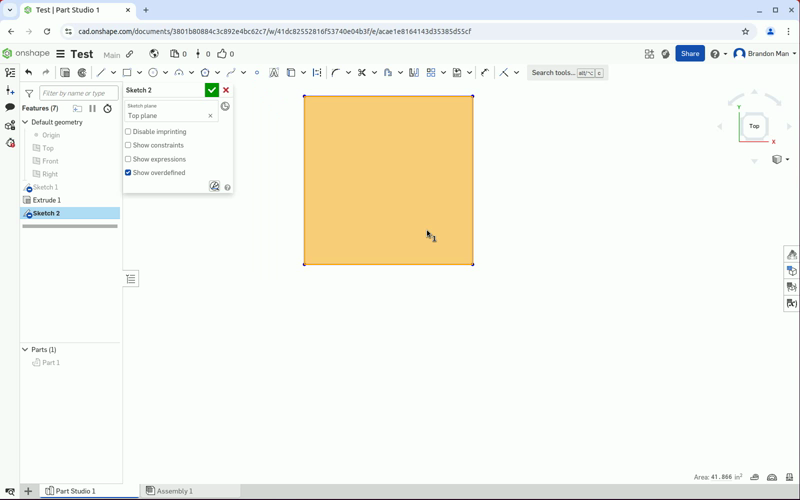
scroll(-6)
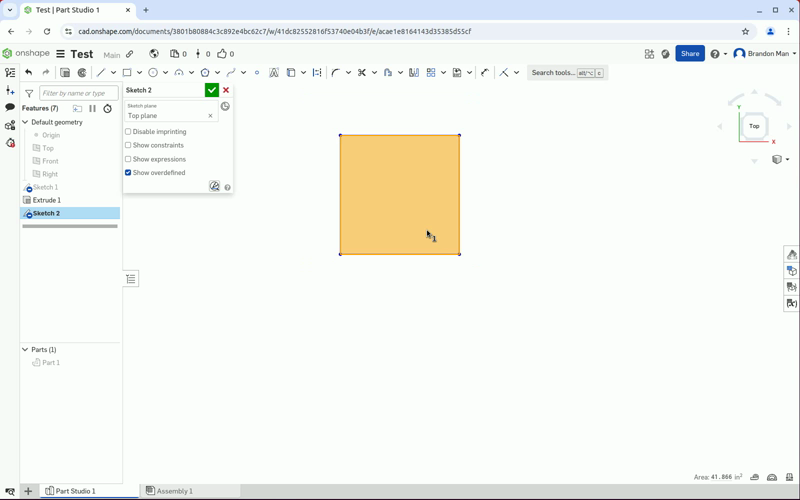
scroll(-6)
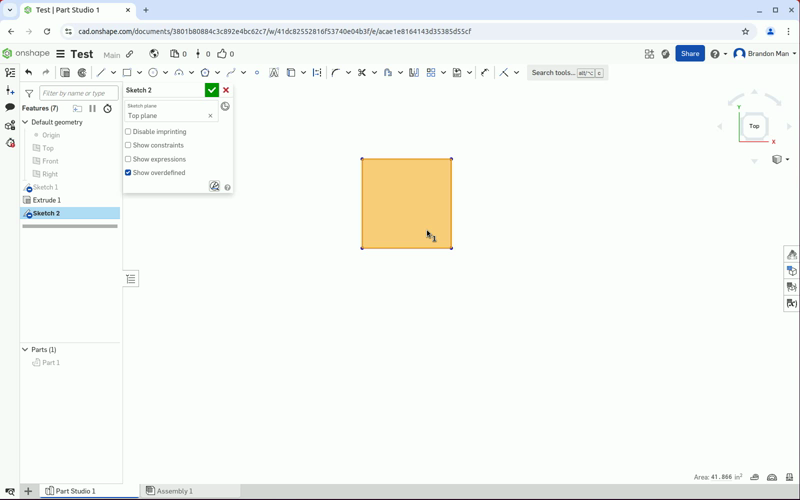
scroll(-6)
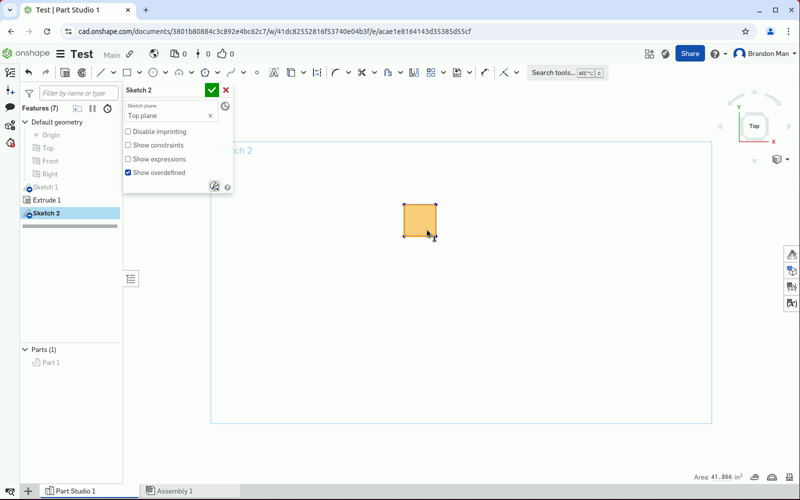
mouse_move(73, 352)
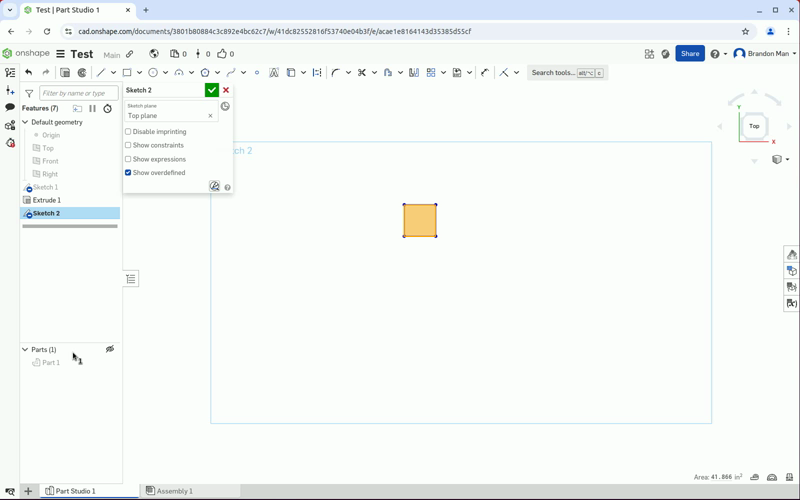
key(shift+y)
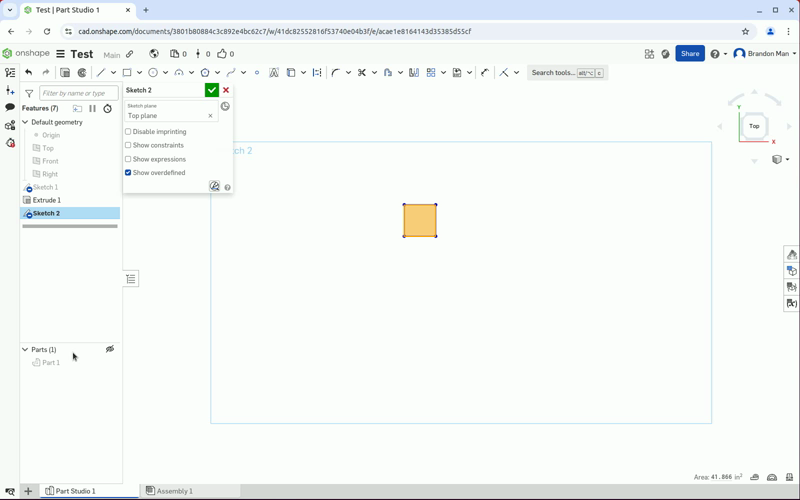
key(shift+e)
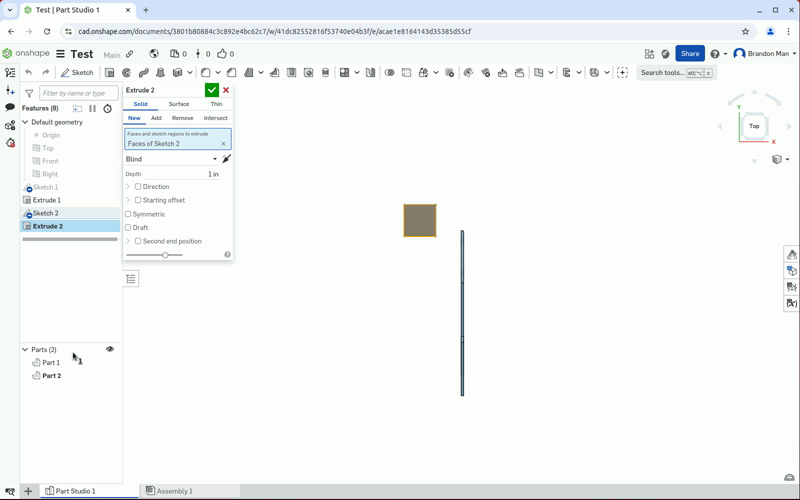
mouse_move(143, 106)
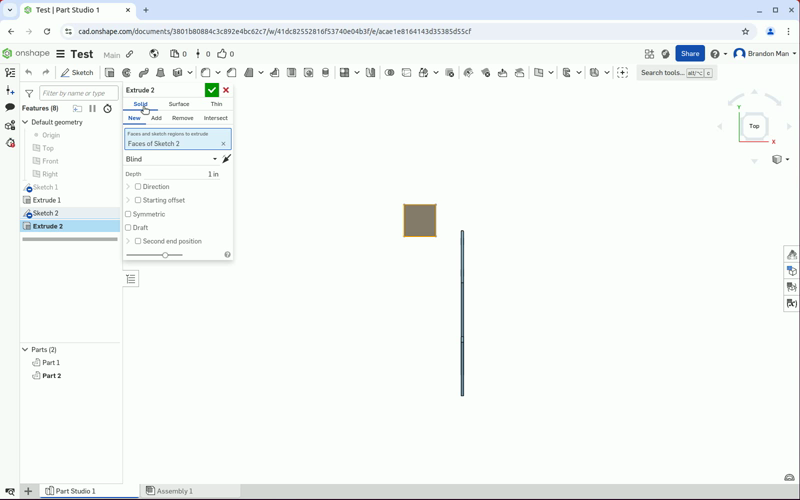
click(143, 106)
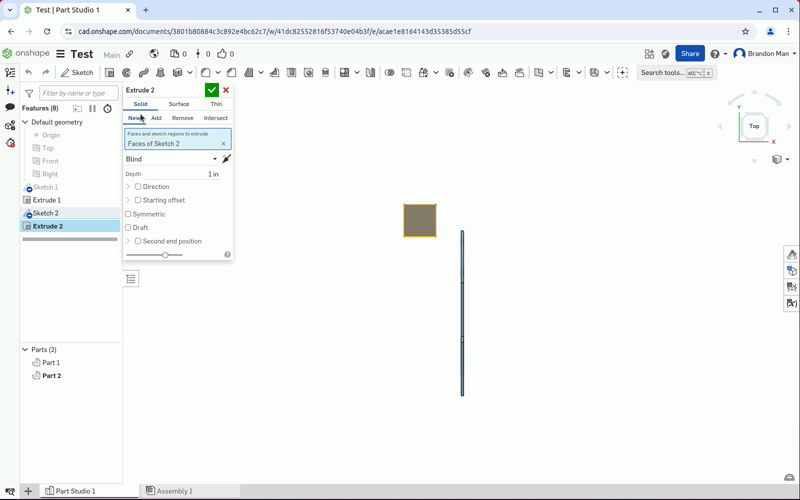
mouse_move(137, 120)
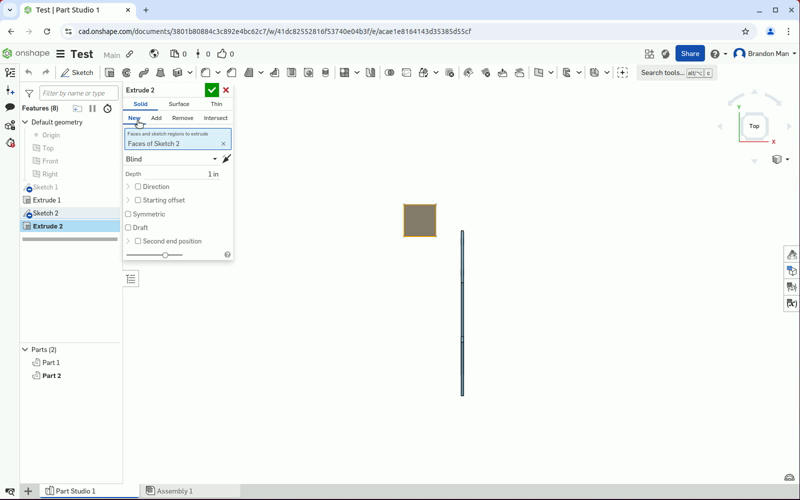
click(137, 120)
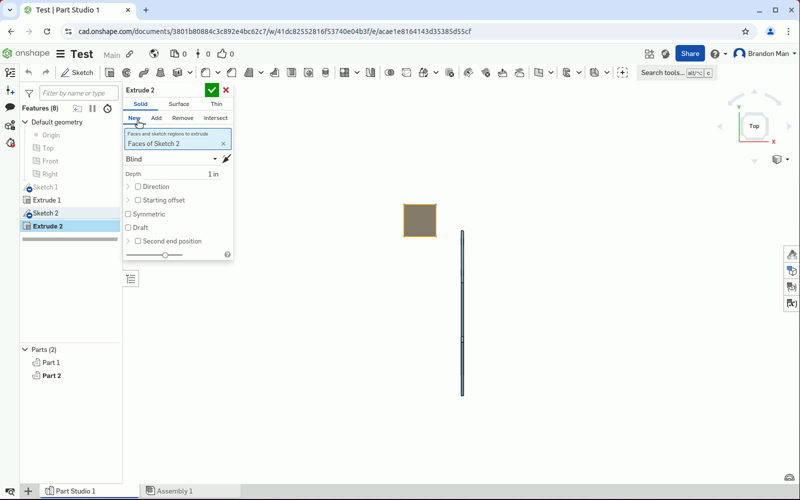
key(tab, 4)
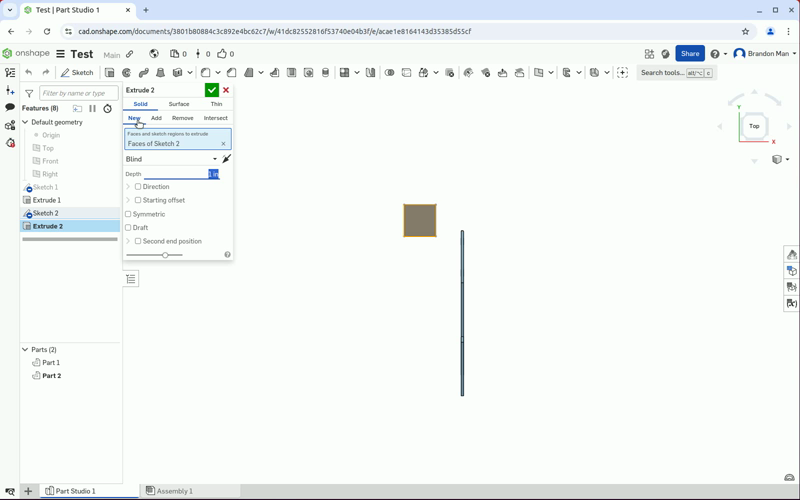
text(0.481)
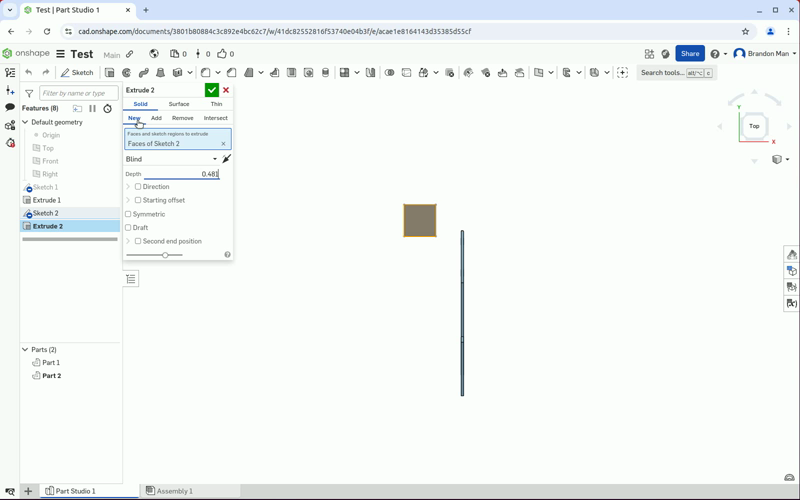
key(enter)
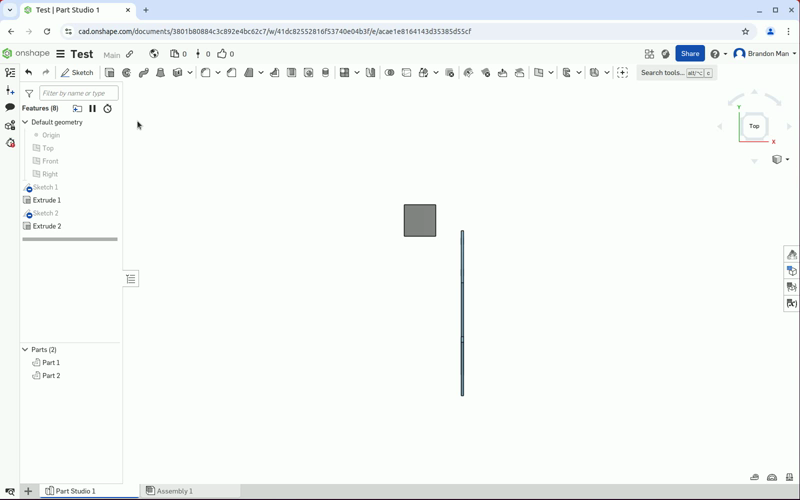
key(shift+h)
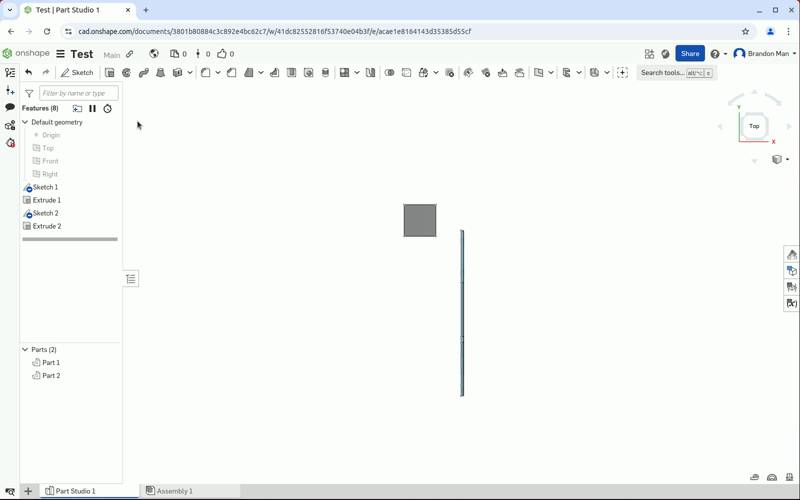
key(shift+h)
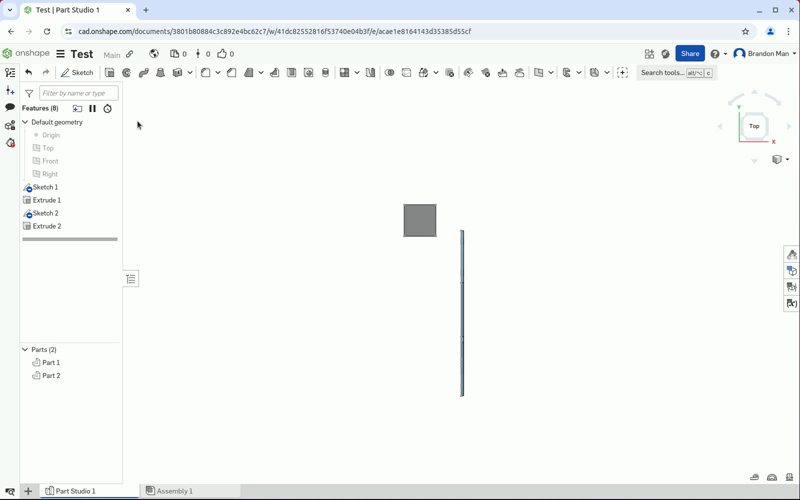
key(shift+7)
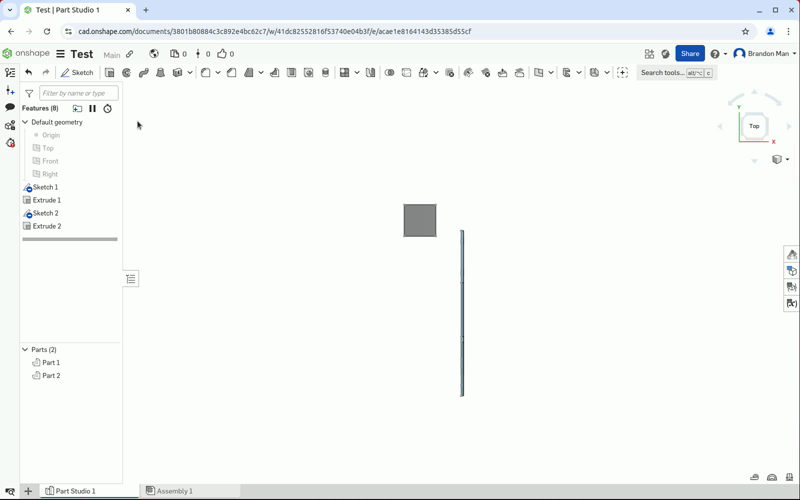
key(up, 3)
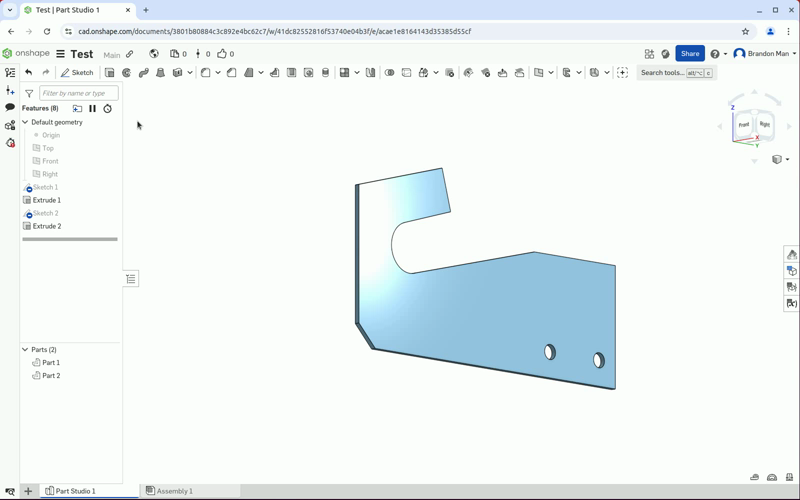
key(left, 3)
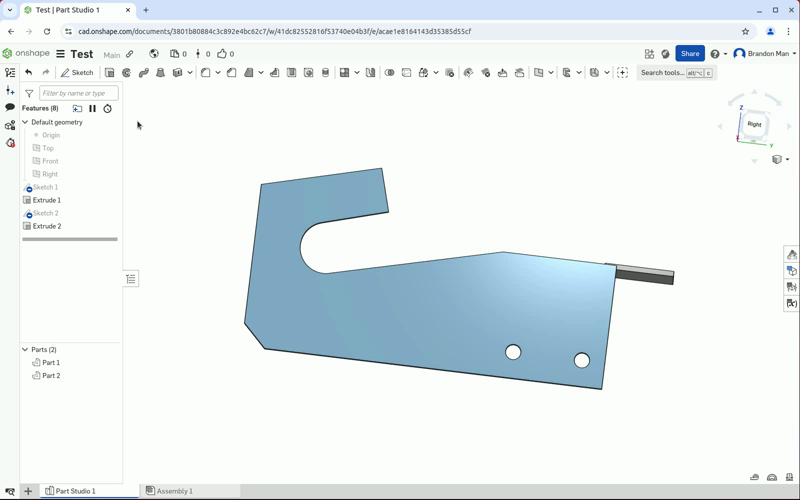
key(right, 3)
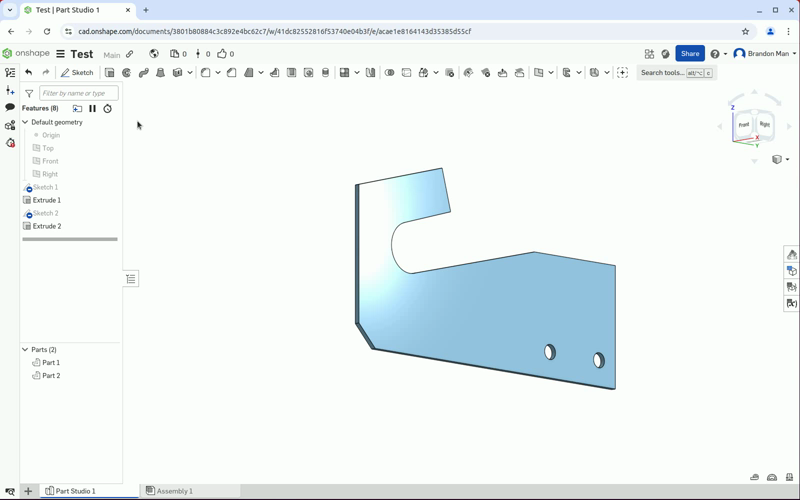
key(down, 3)
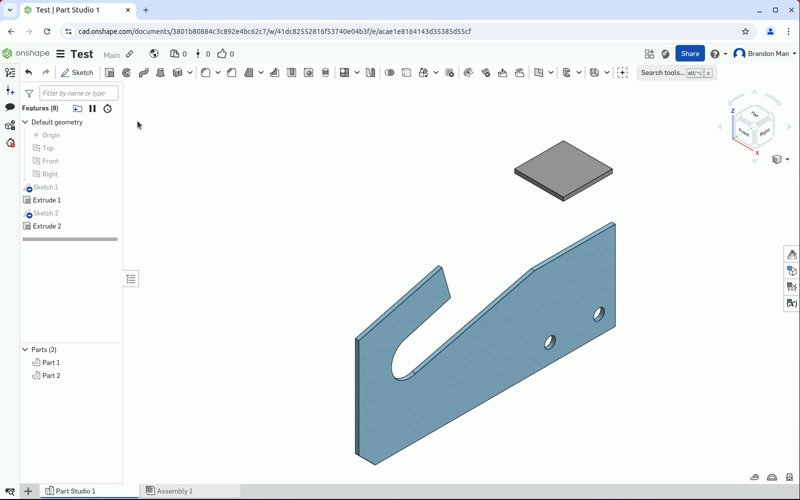
mouse_move(73, 189)
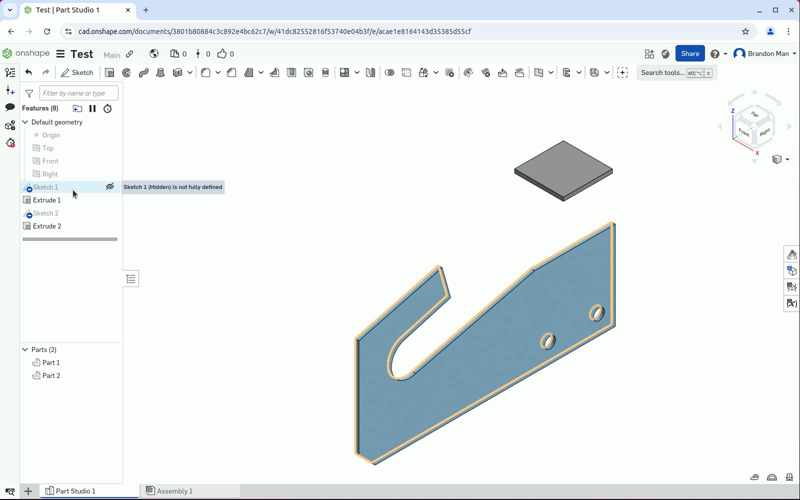
click(73, 189)